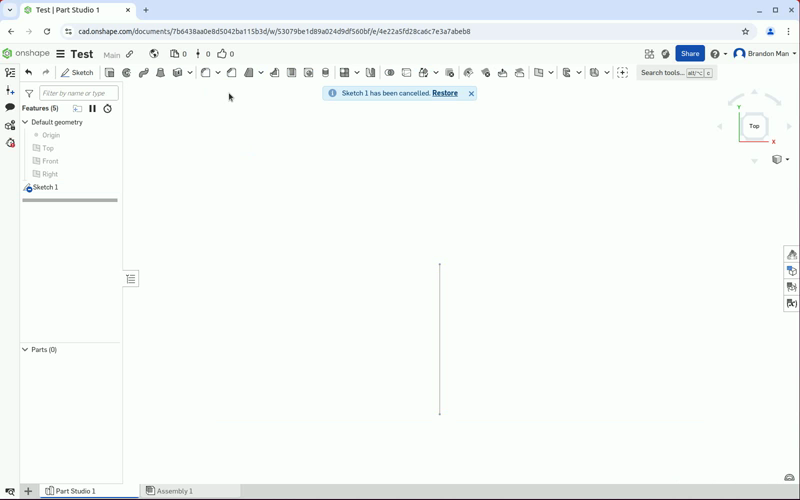
key(shift+h)
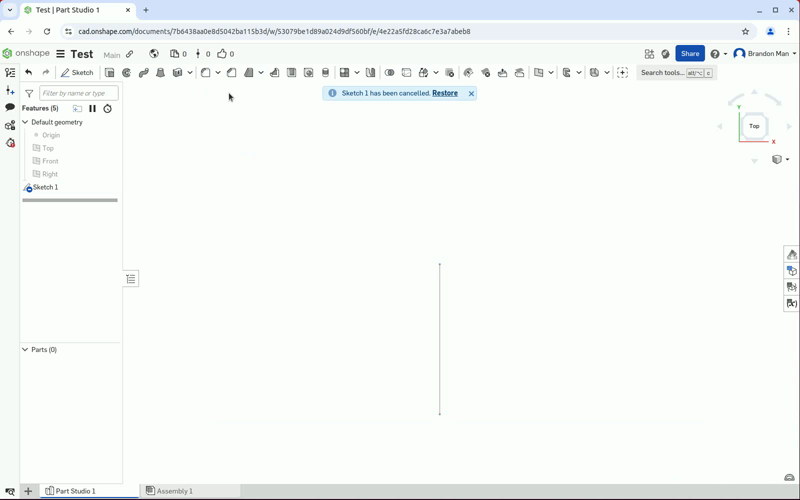
key(shift+s)
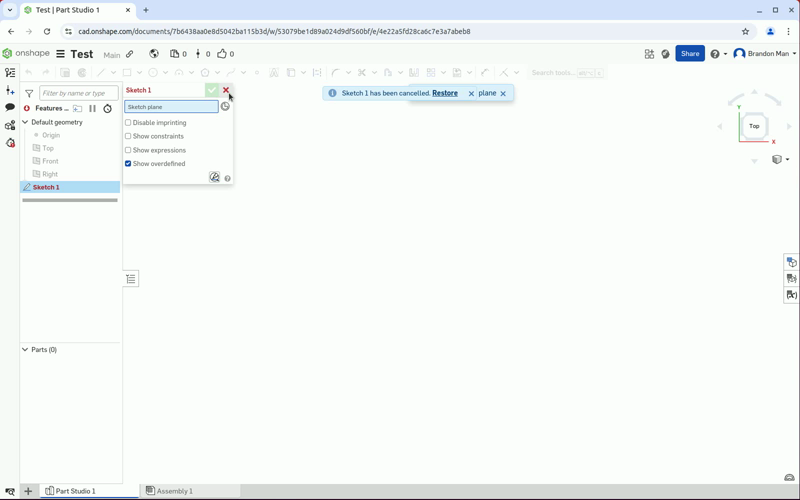
mouse_move(73, 150)
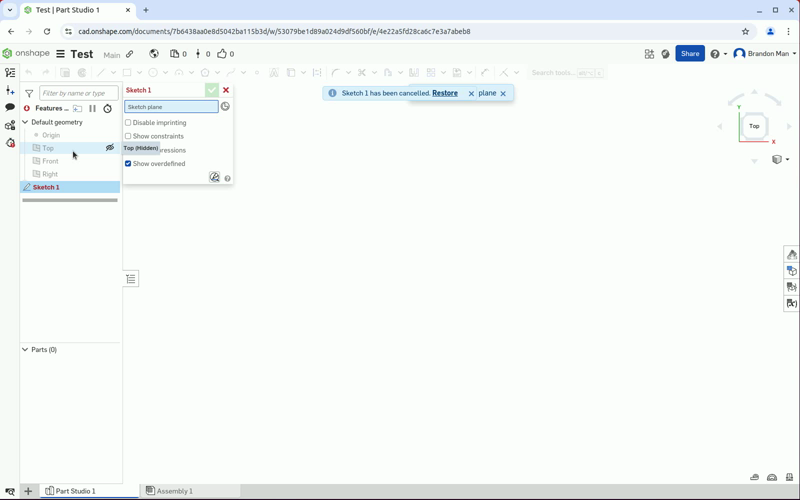
click(73, 150)
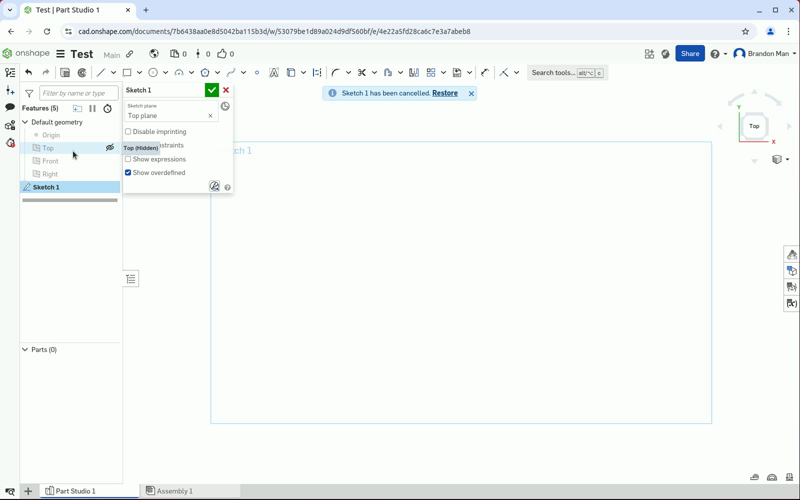
mouse_move(73, 352)
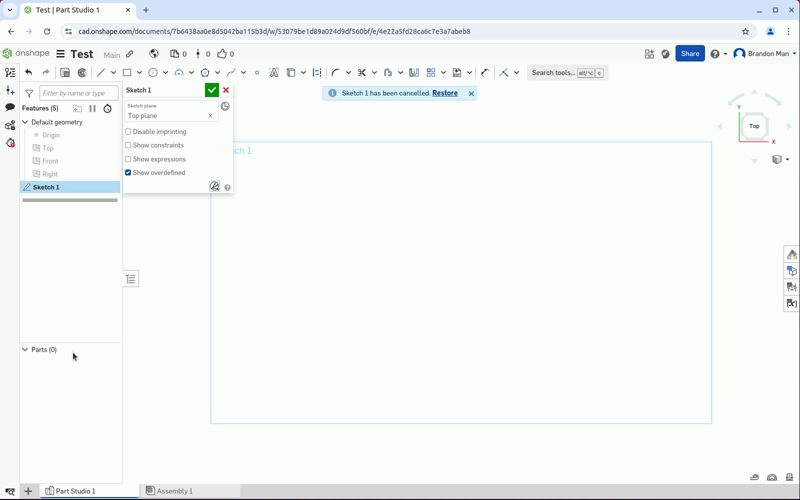
key(y)
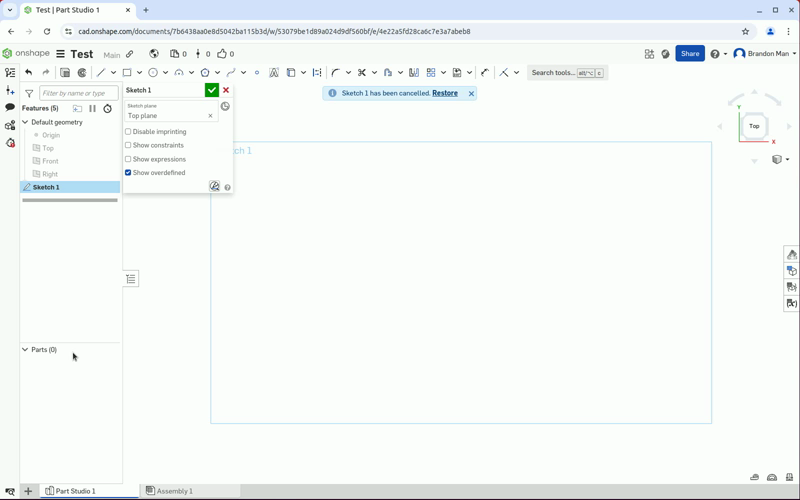
key(l)
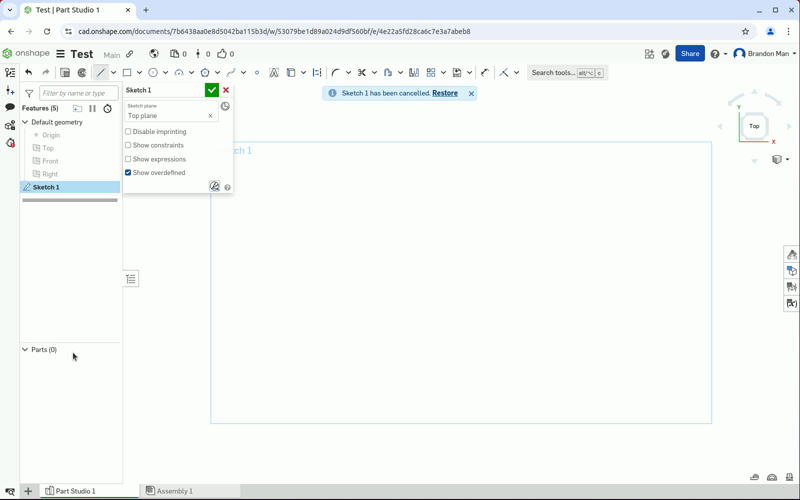
key_down(shift)
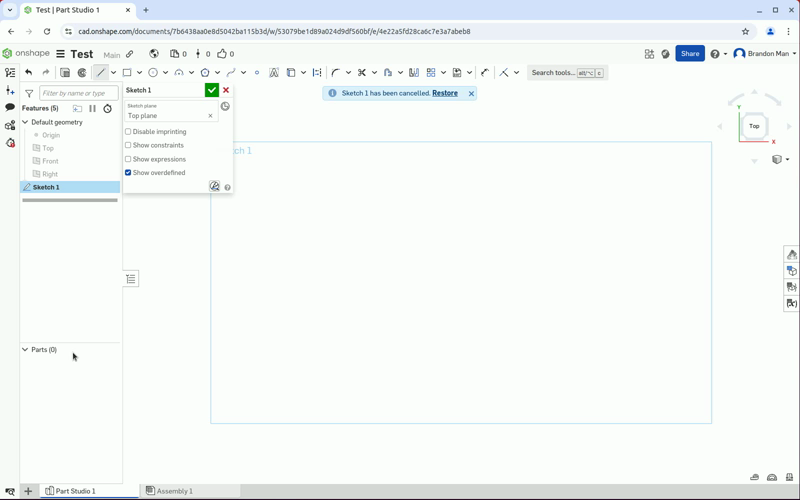
mouse_move(498, 207)
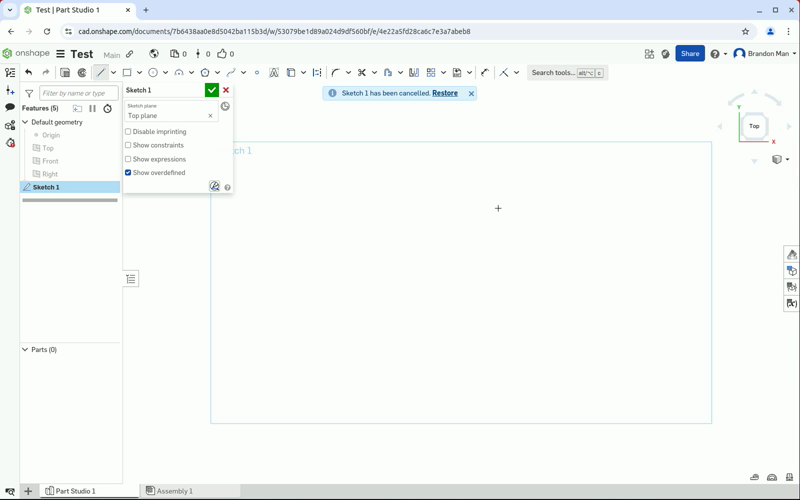
click(498, 207)
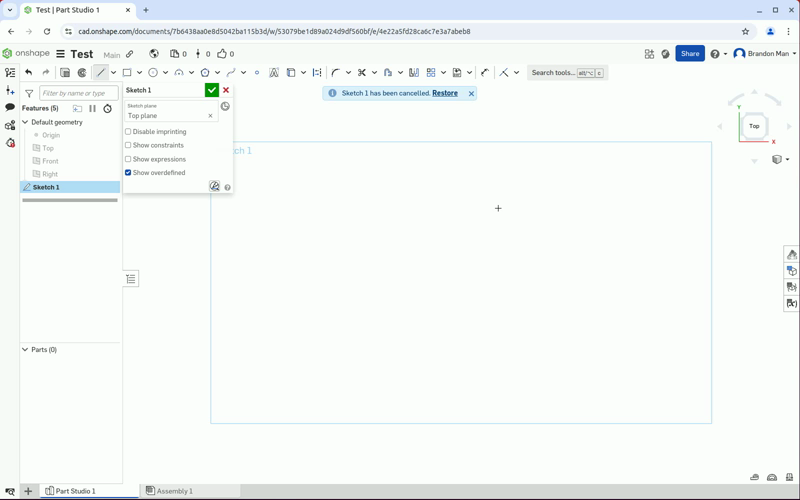
key_up(shift)
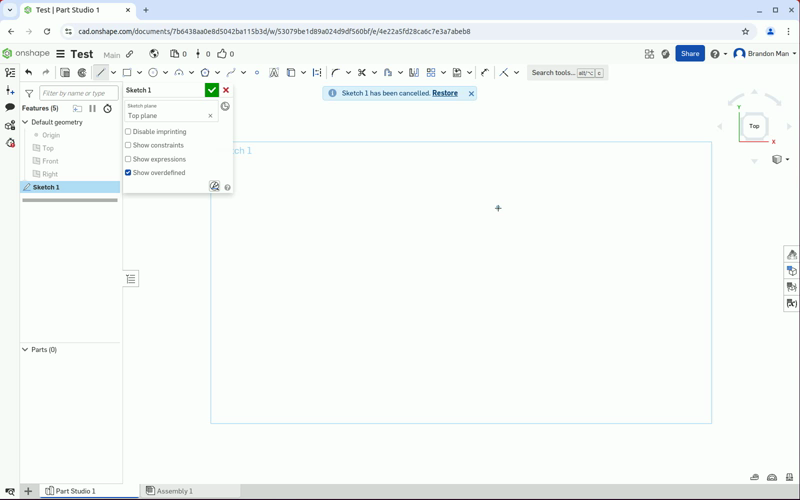
key_down(shift)
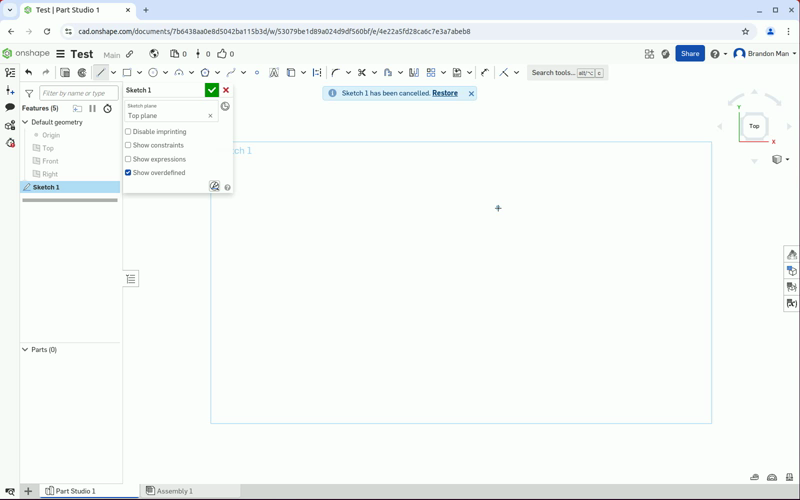
mouse_move(528, 207)
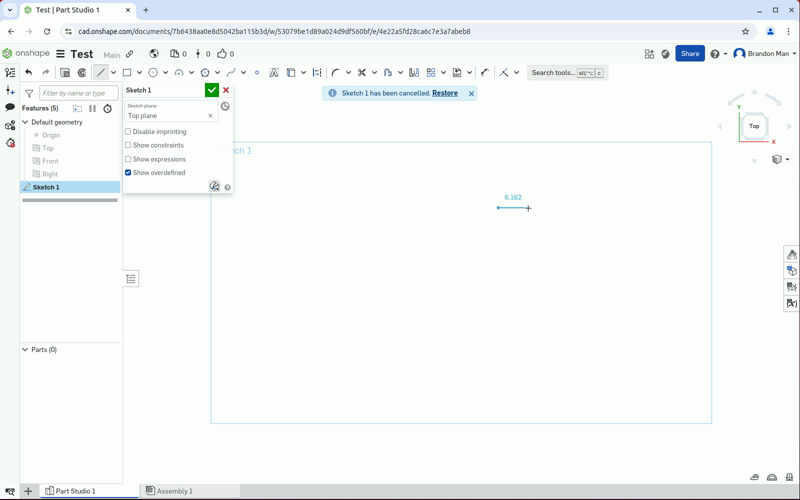
mouse_move(536, 207)
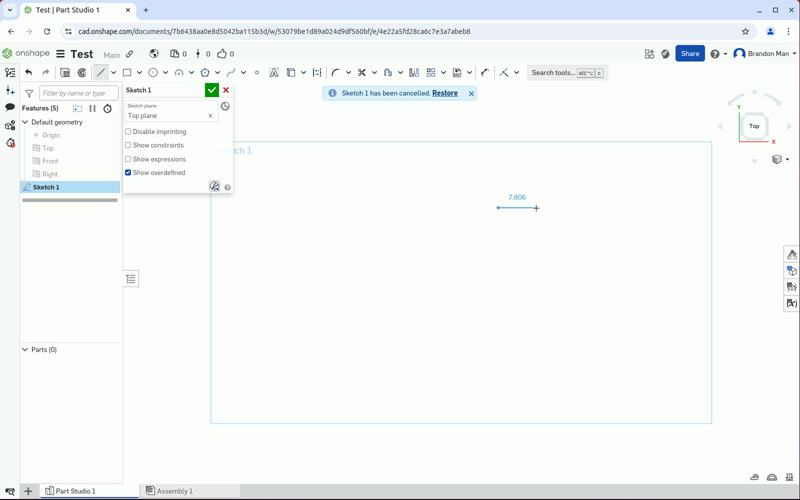
click(536, 207)
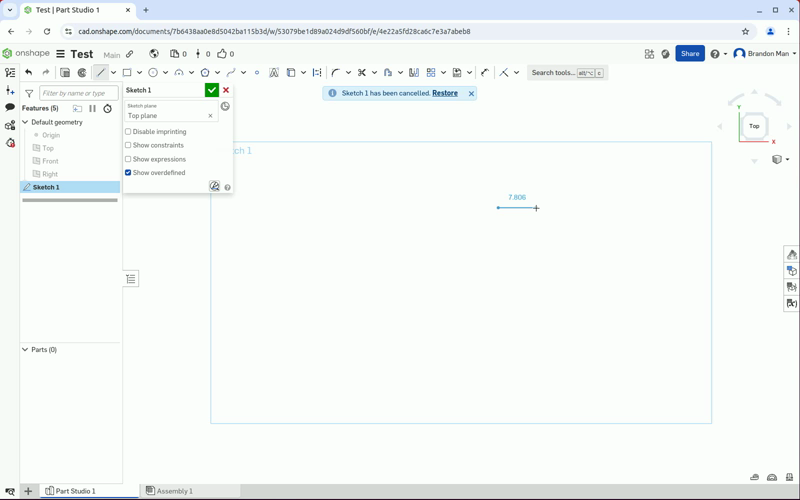
key_up(shift)
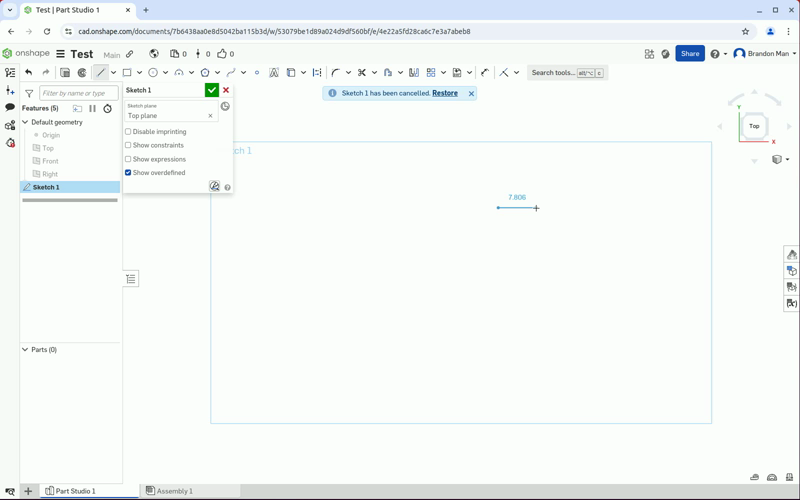
key_down(shift)
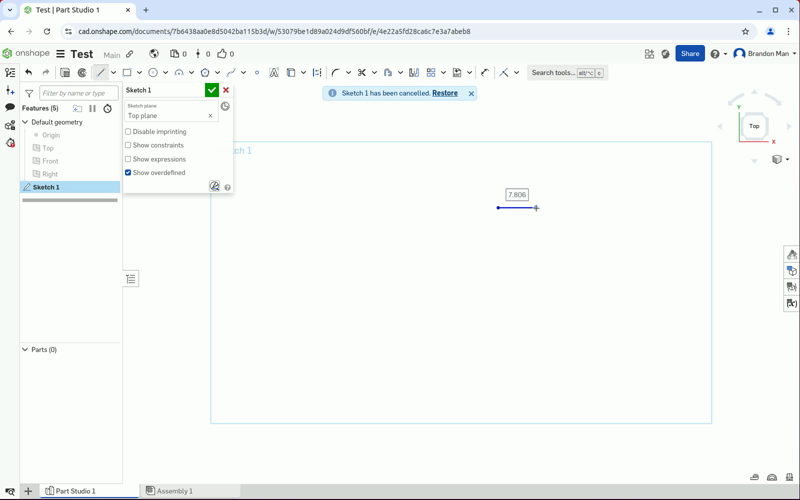
mouse_move(566, 207)
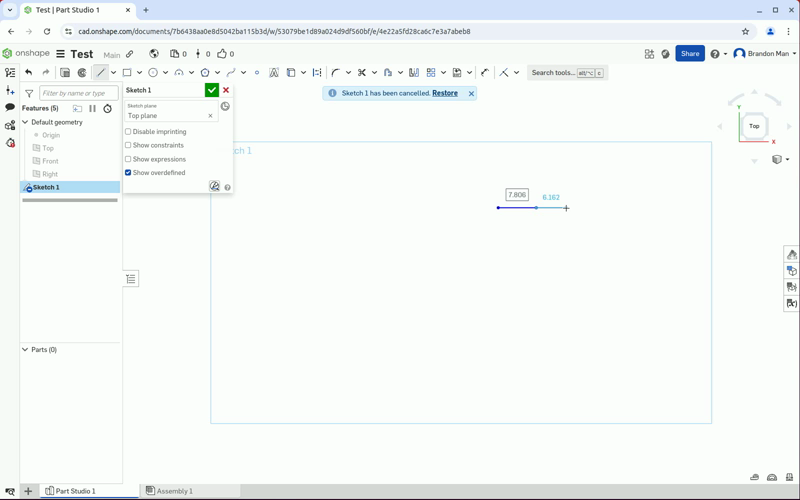
mouse_move(573, 207)
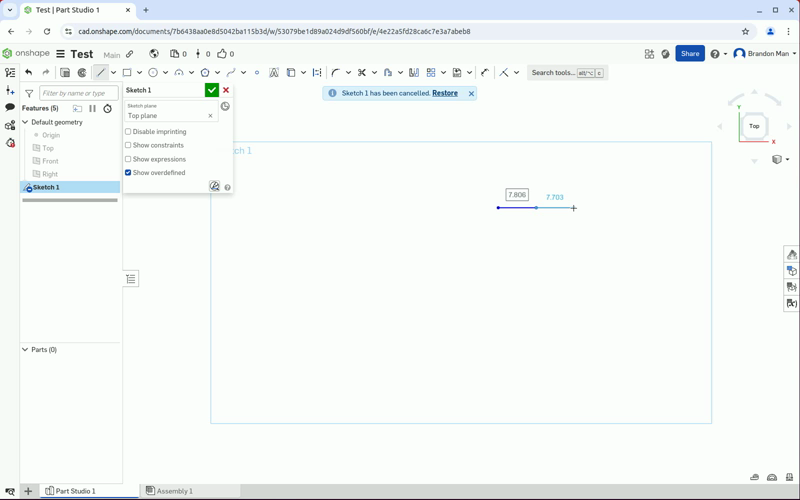
click(573, 207)
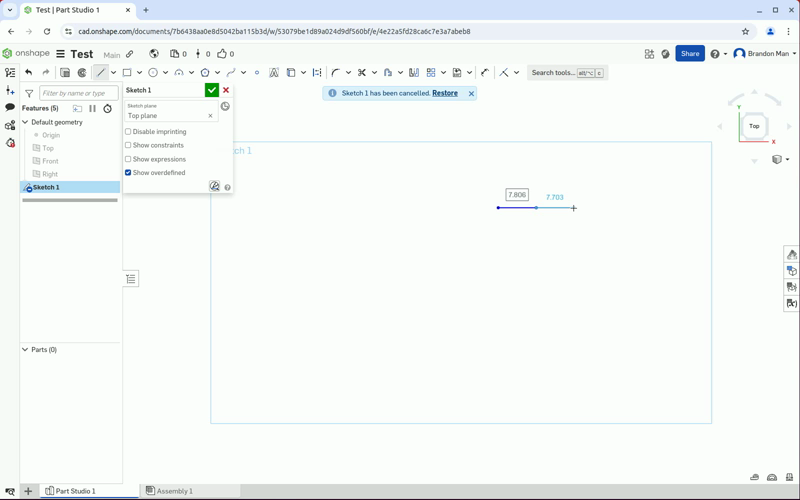
key_up(shift)
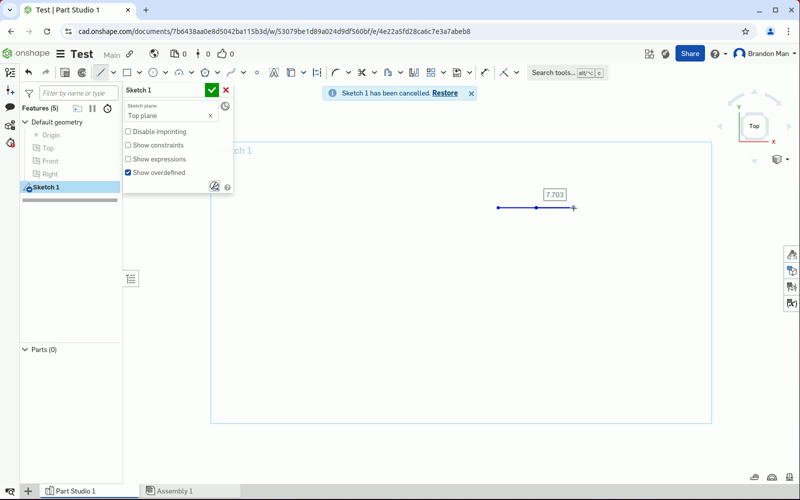
key_down(shift)
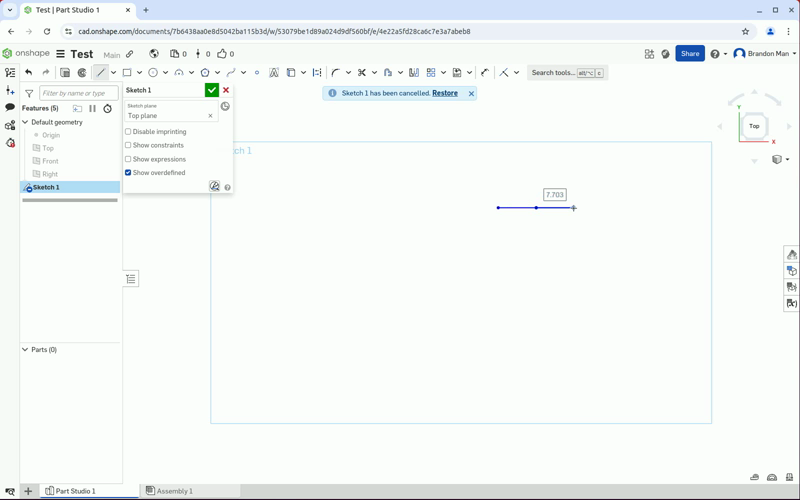
mouse_move(589, 207)
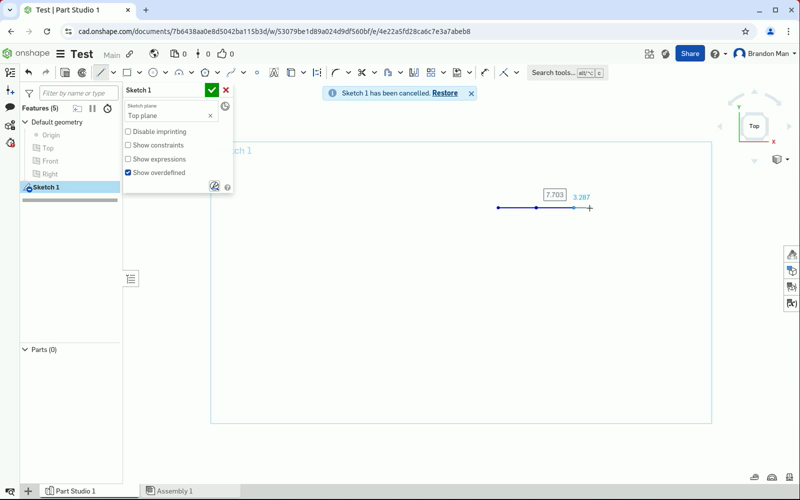
mouse_move(573, 169)
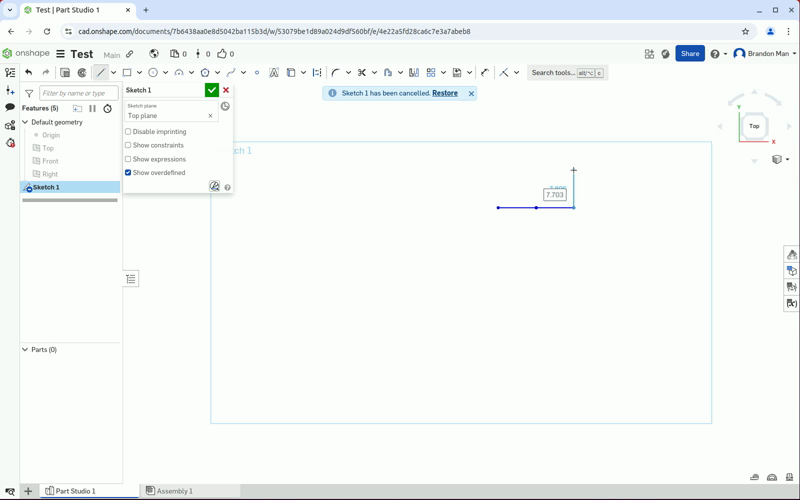
click(573, 169)
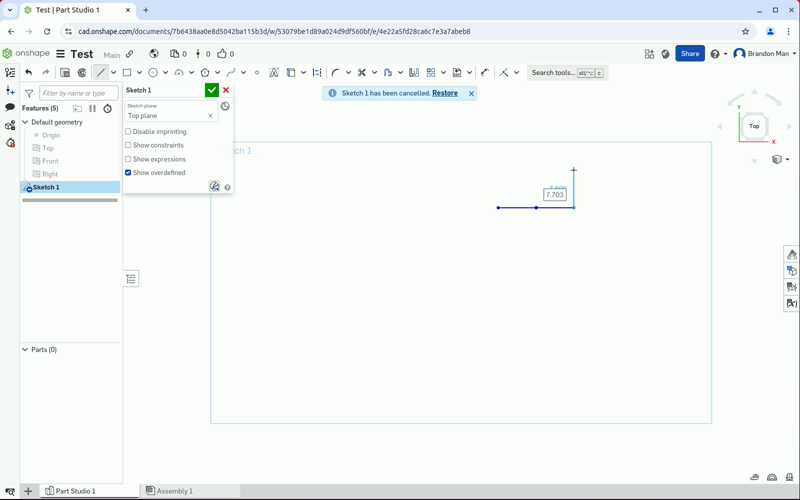
key_up(shift)
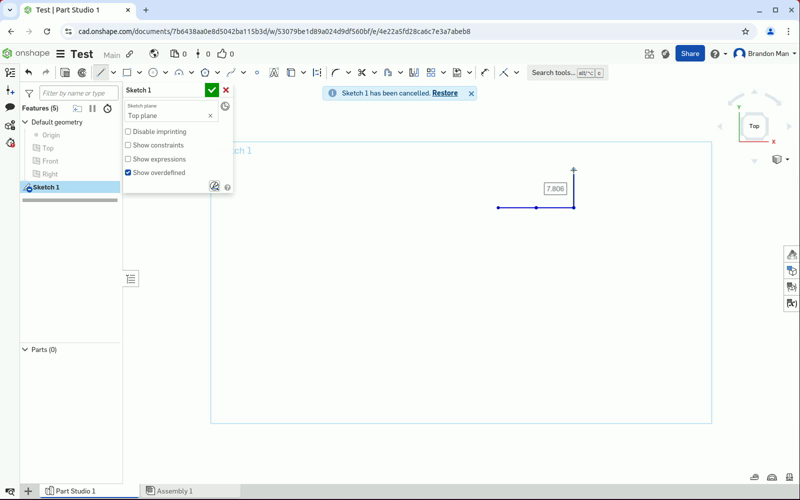
key_down(shift)
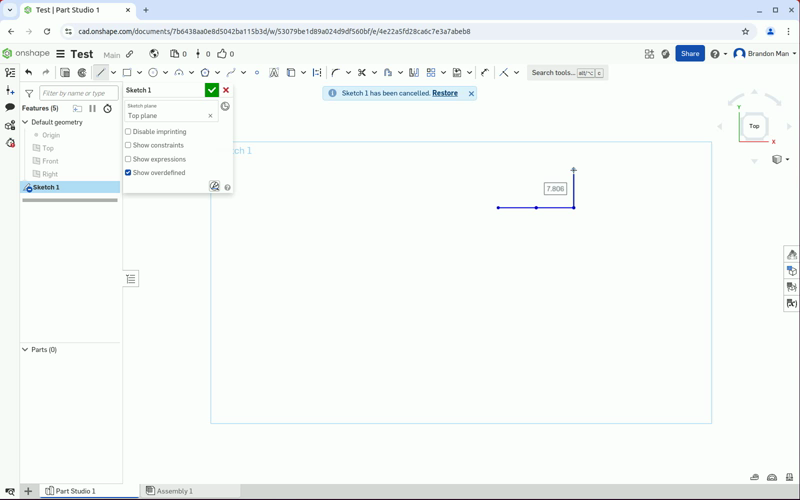
mouse_move(498, 169)
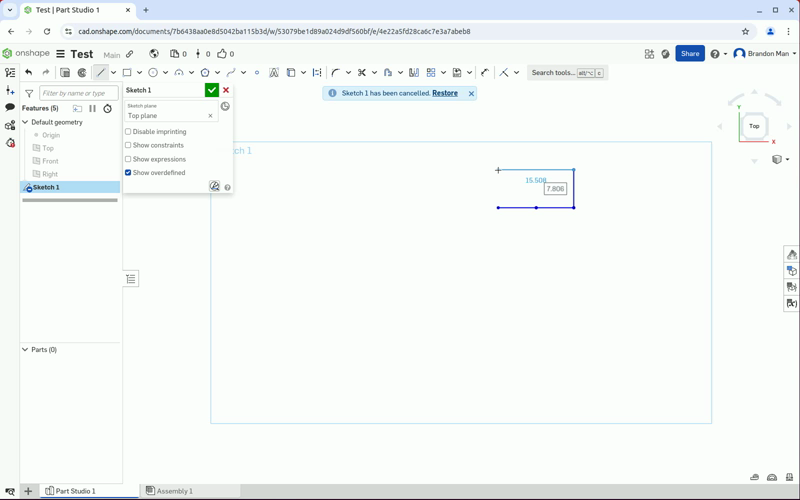
click(498, 169)
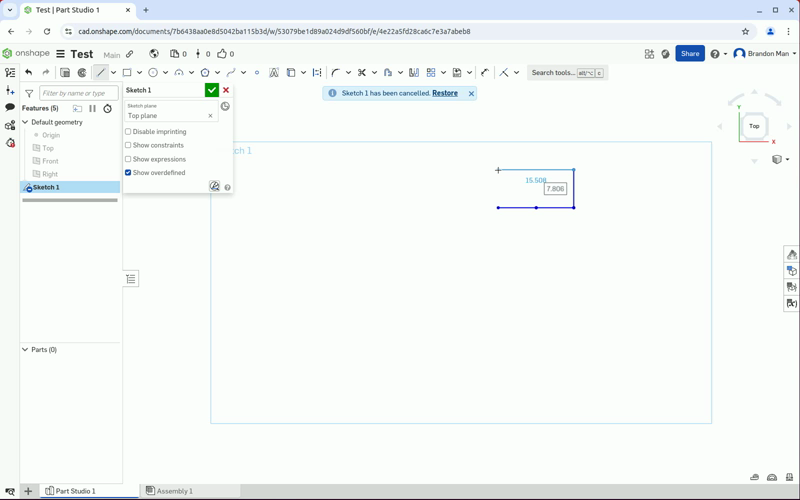
key_up(shift)
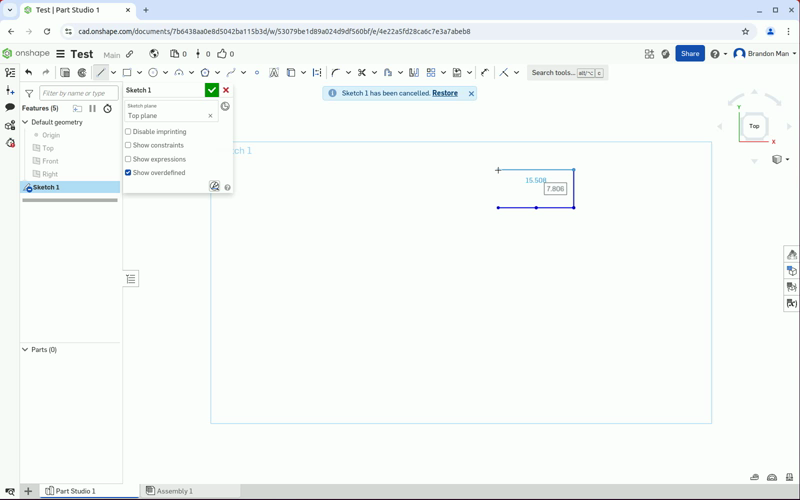
mouse_move(528, 169)
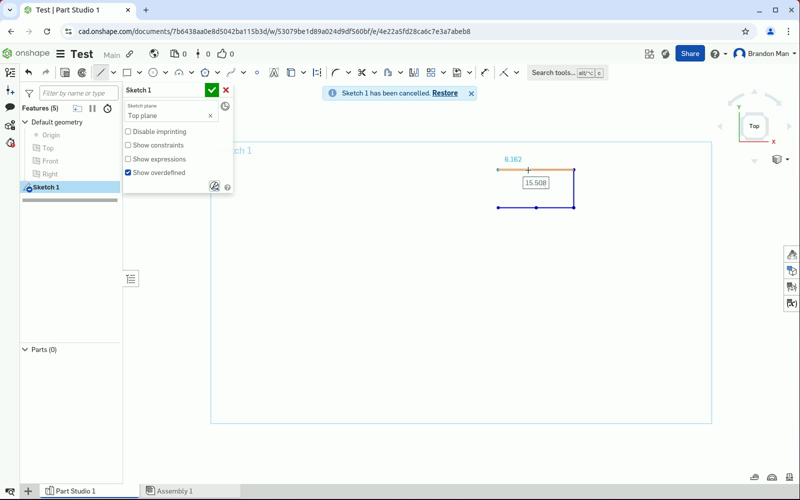
key_down(shift)
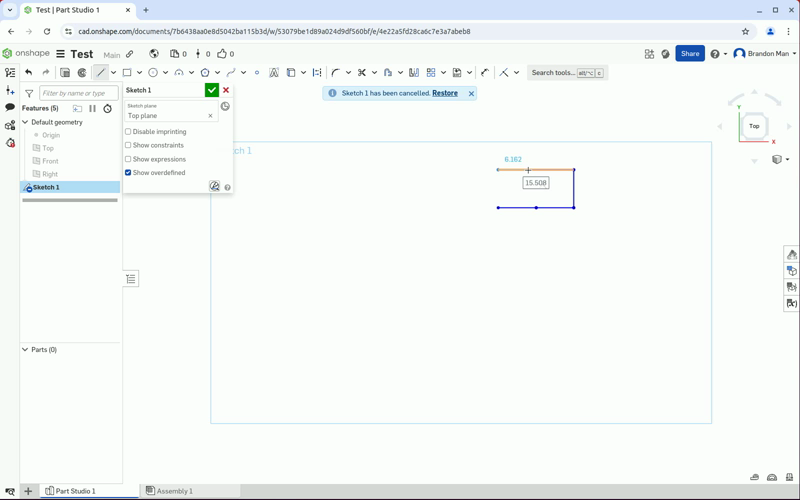
mouse_move(498, 207)
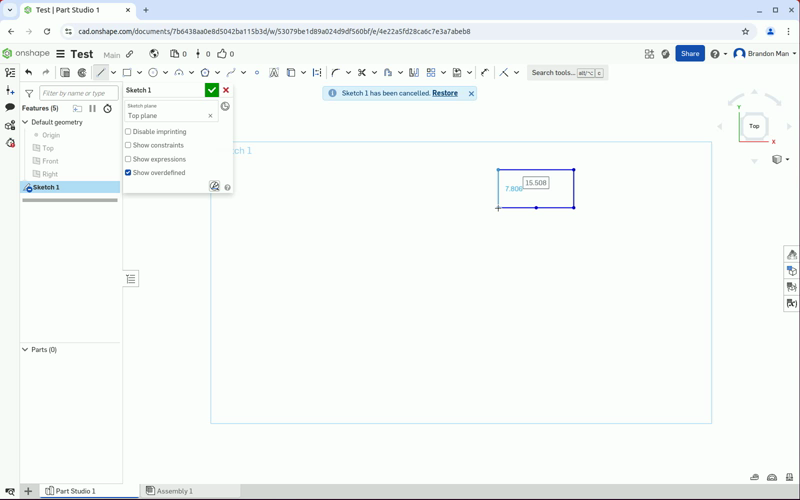
key_up(shift)
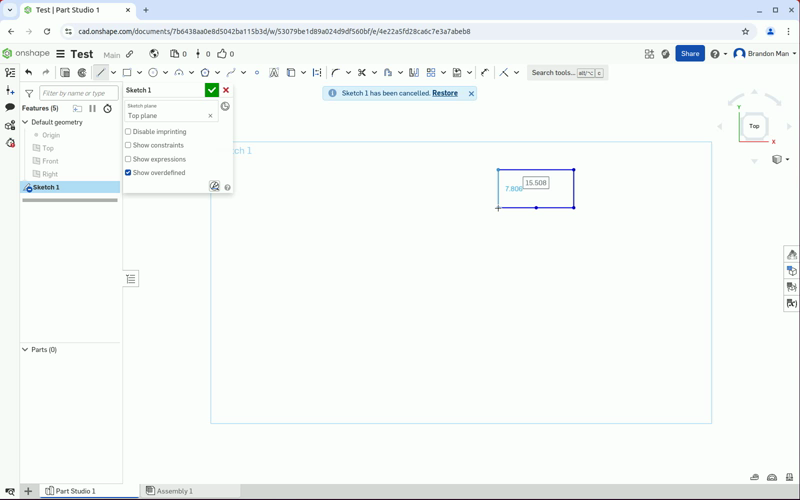
click(498, 207)
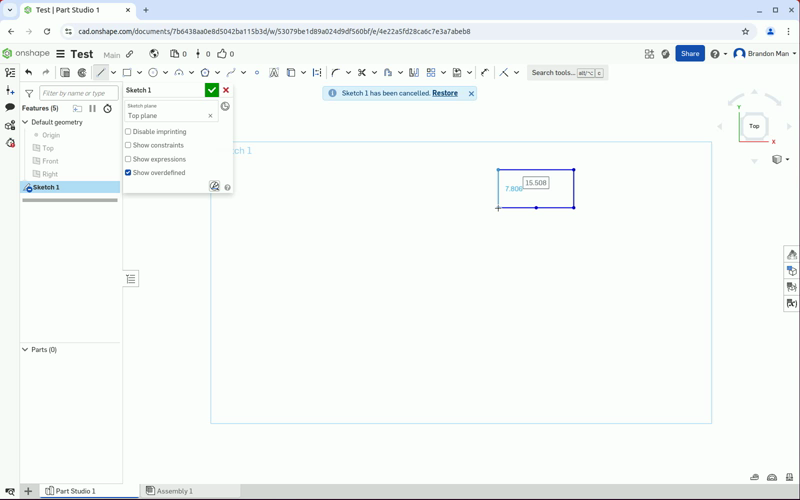
key(esc)
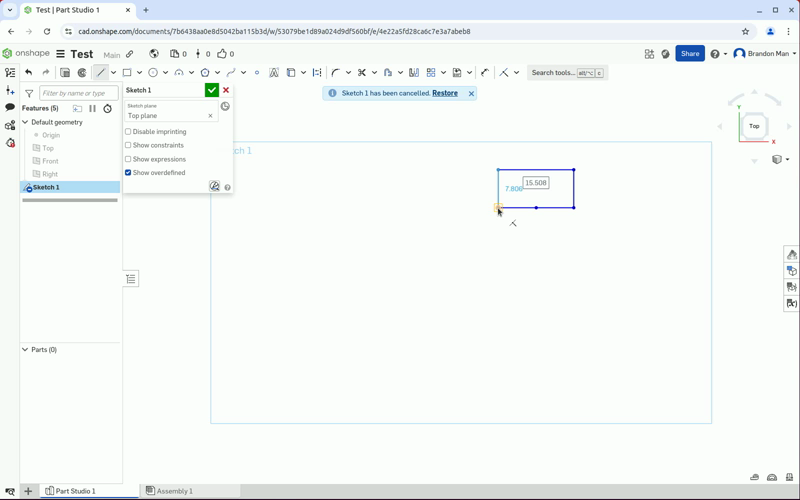
key(c)
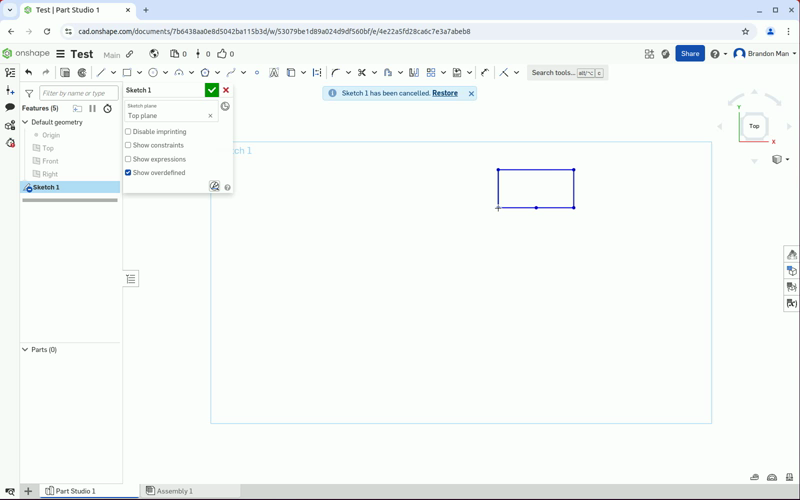
key_down(shift)
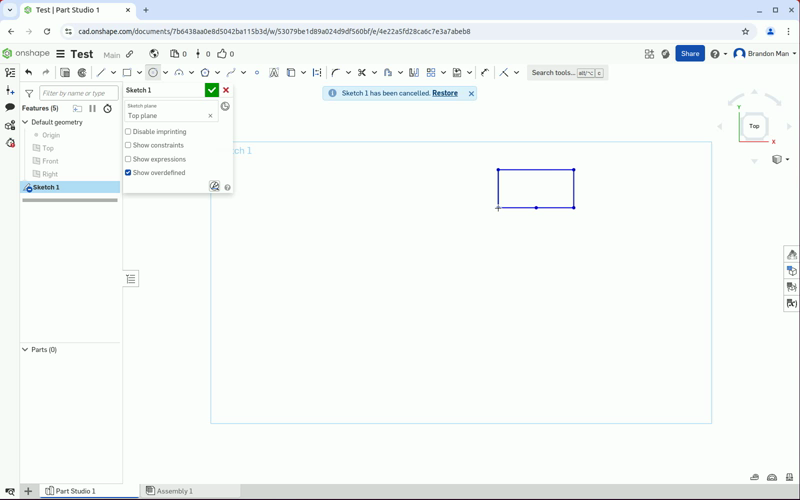
mouse_move(517, 189)
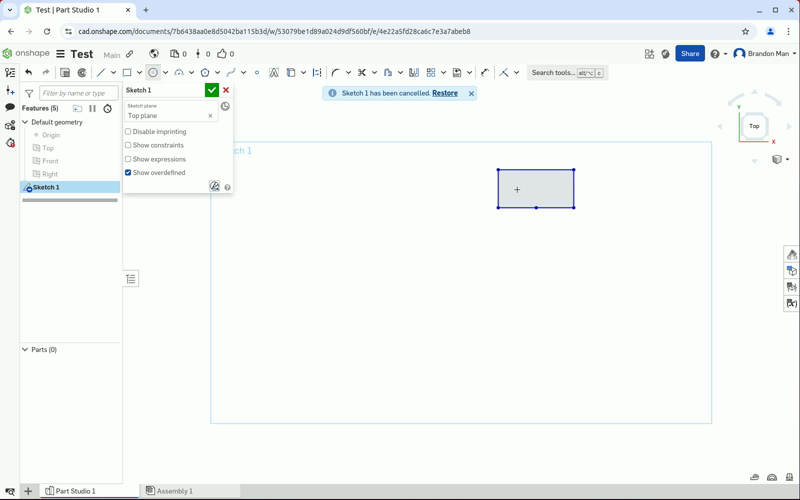
click(517, 189)
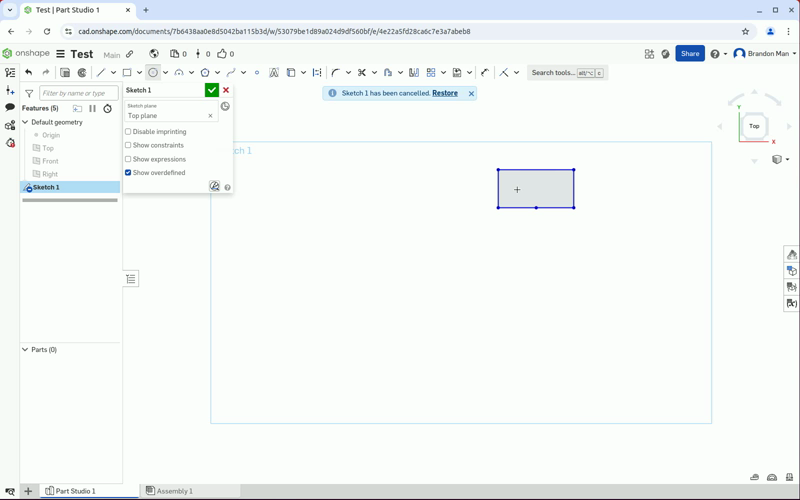
key_up(shift)
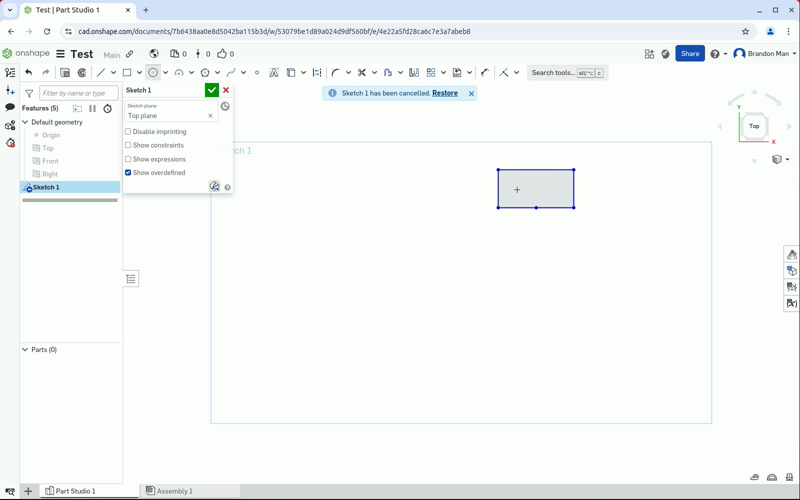
mouse_move(522, 189)
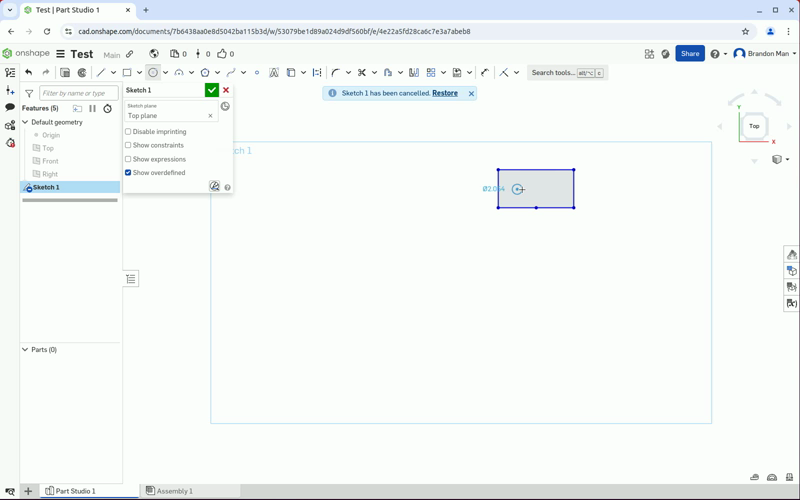
click(522, 189)
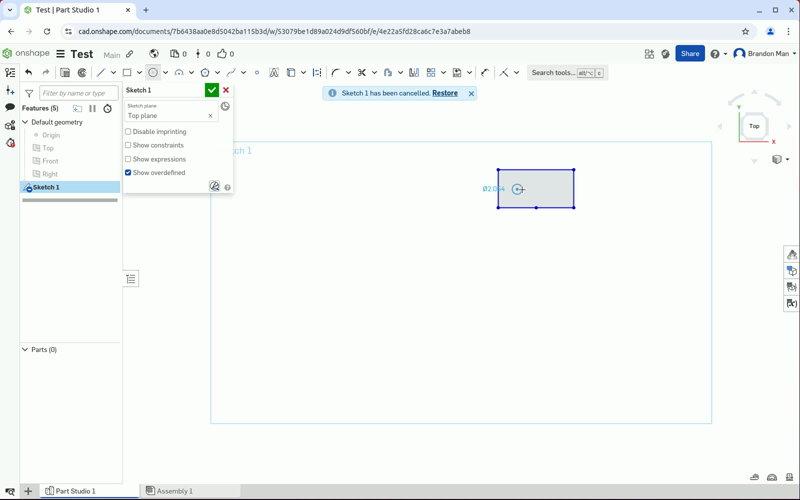
key(esc)
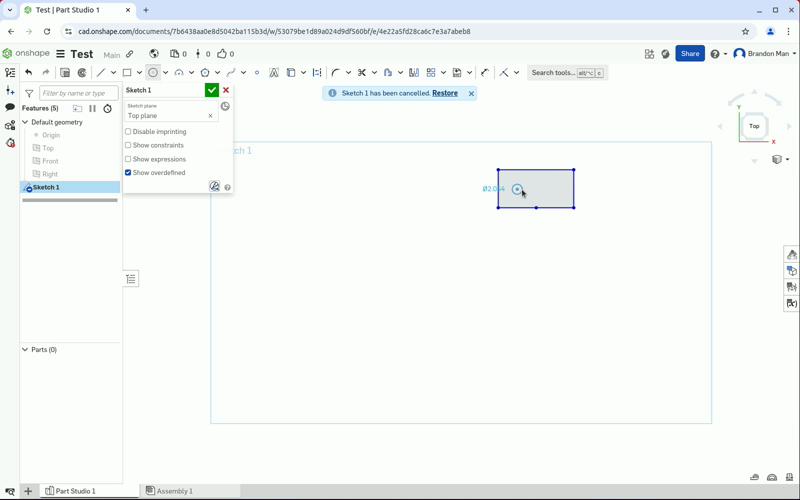
key(c)
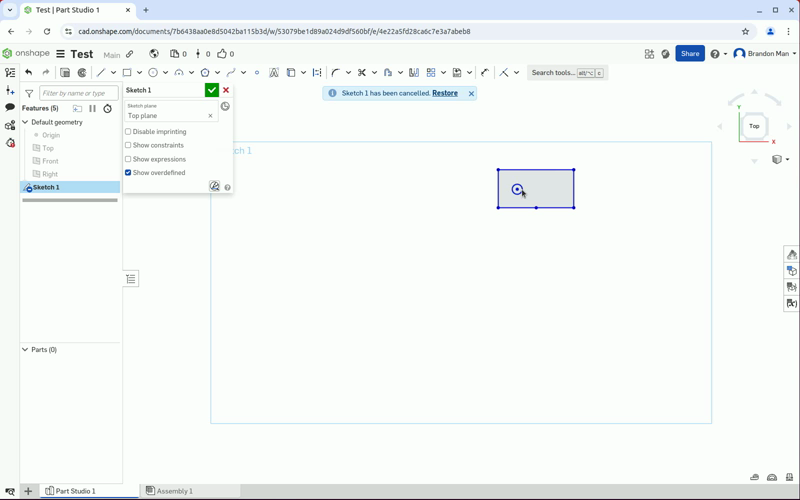
key_down(shift)
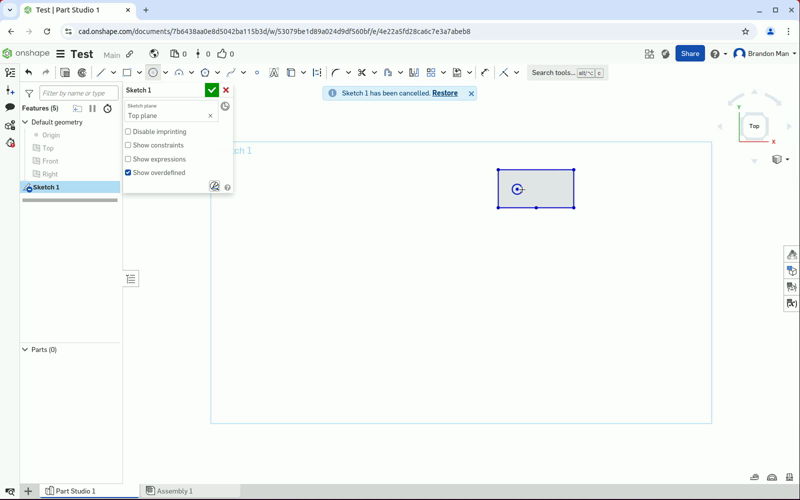
mouse_move(554, 189)
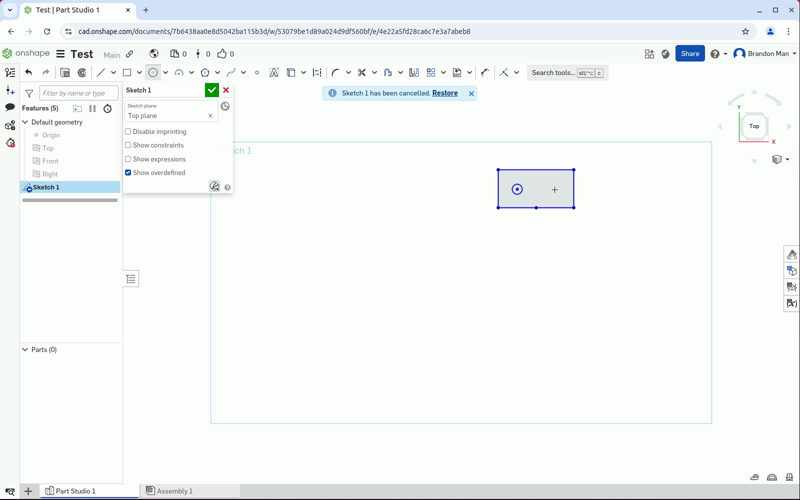
click(554, 189)
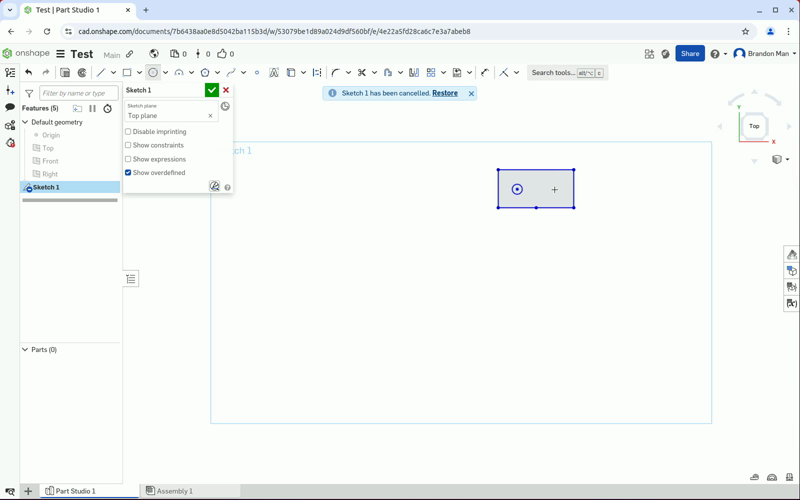
key_up(shift)
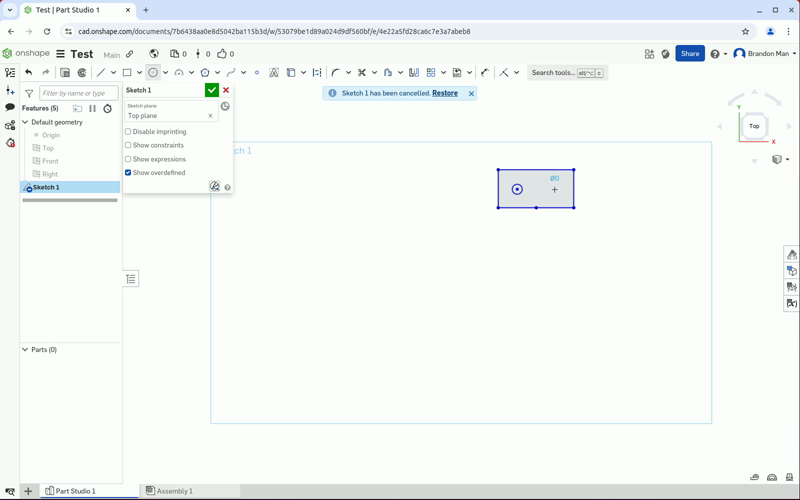
mouse_move(559, 189)
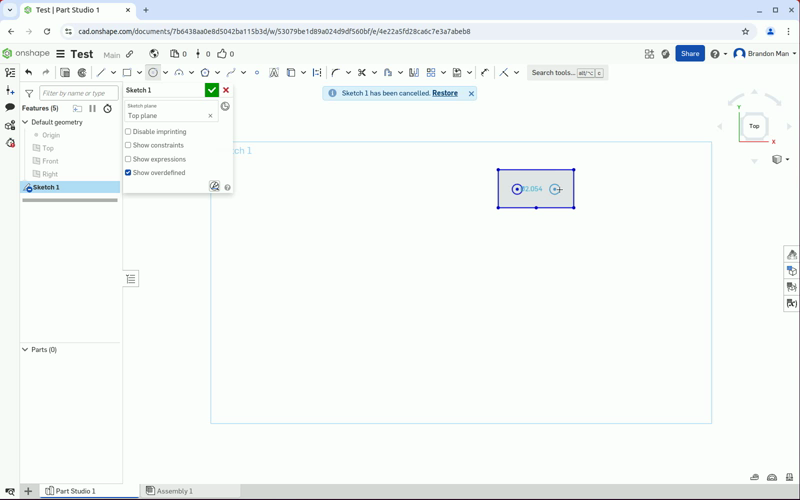
click(559, 189)
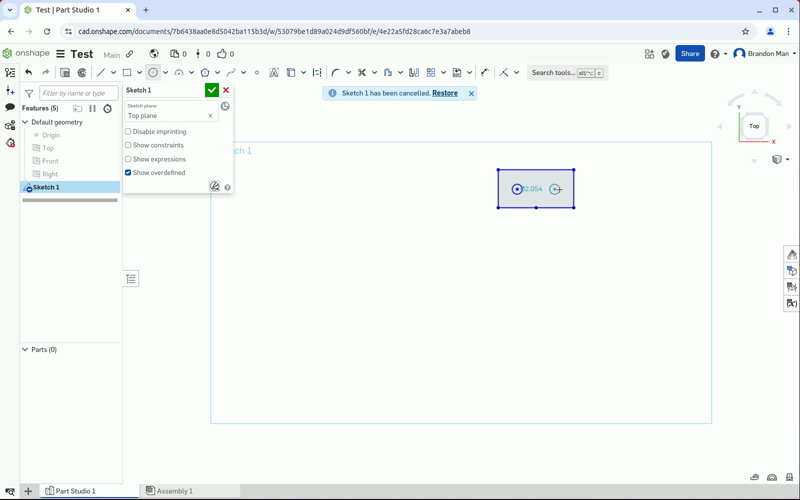
key(esc)
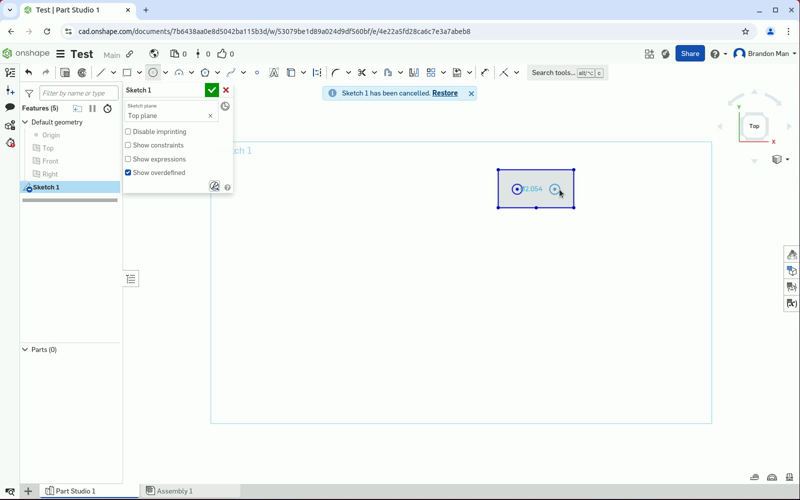
mouse_move(501, 183)
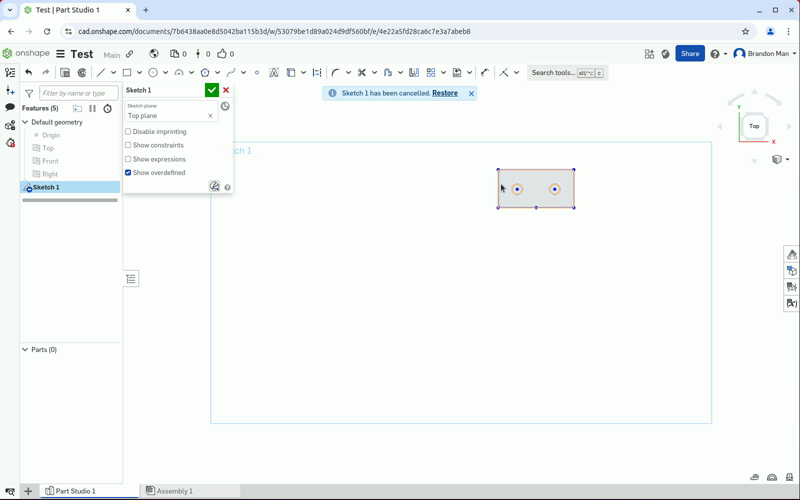
click(501, 183)
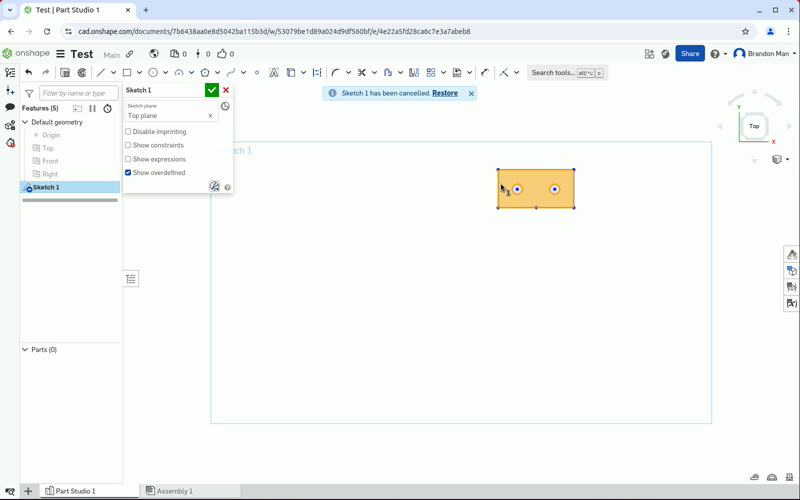
mouse_move(73, 352)
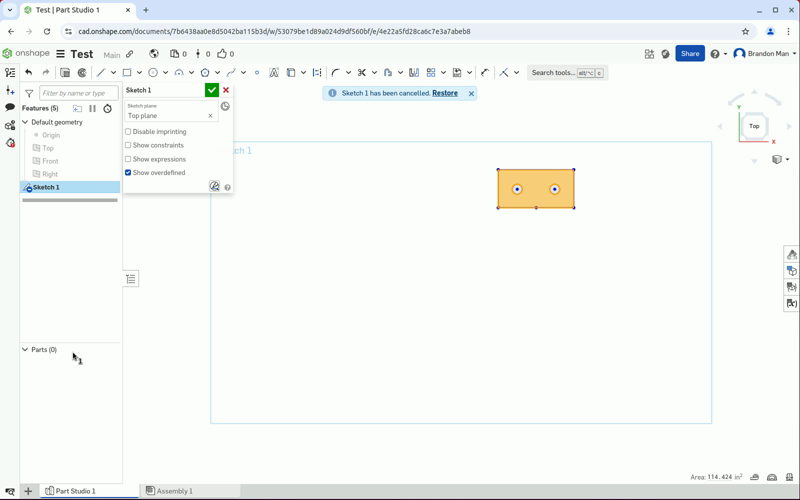
key(shift+y)
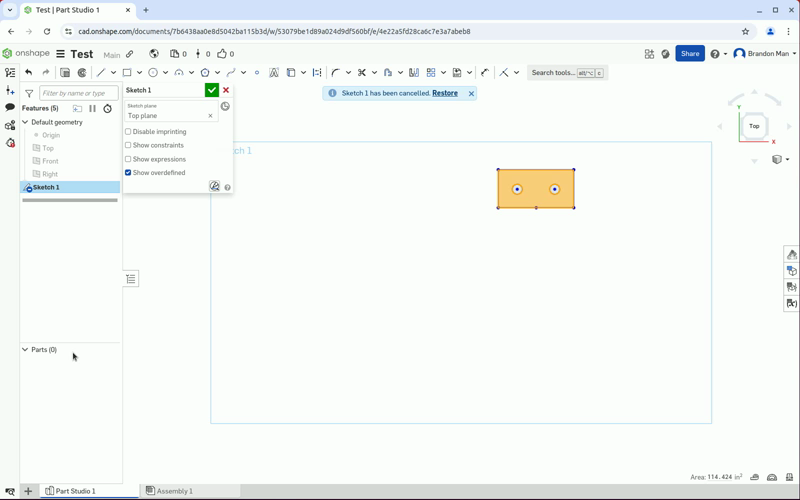
key(shift+e)
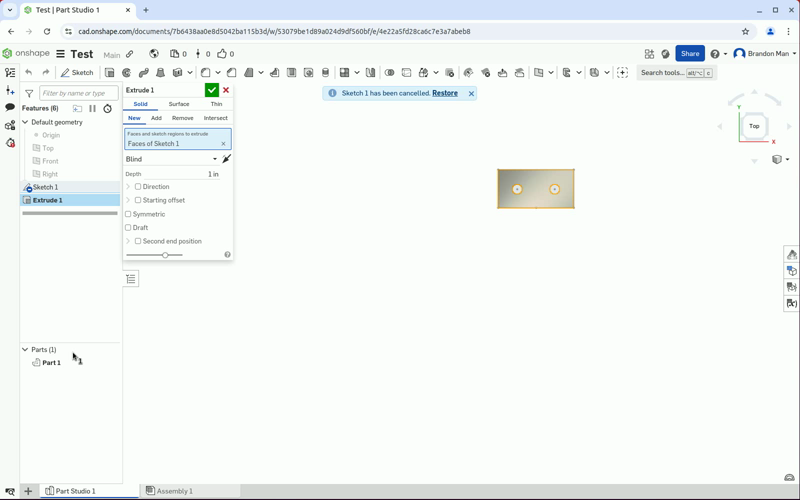
mouse_move(143, 106)
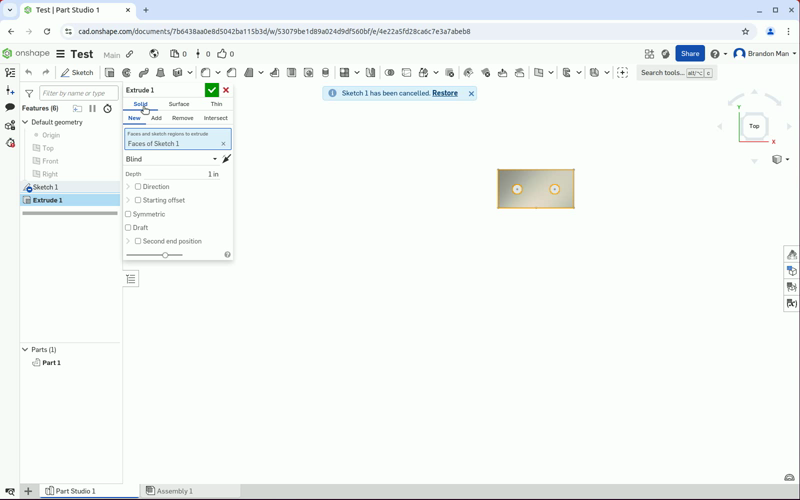
click(143, 106)
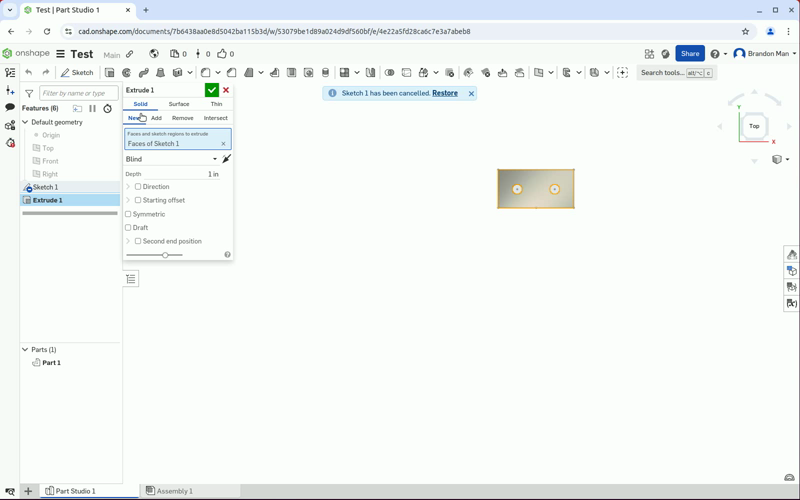
mouse_move(137, 120)
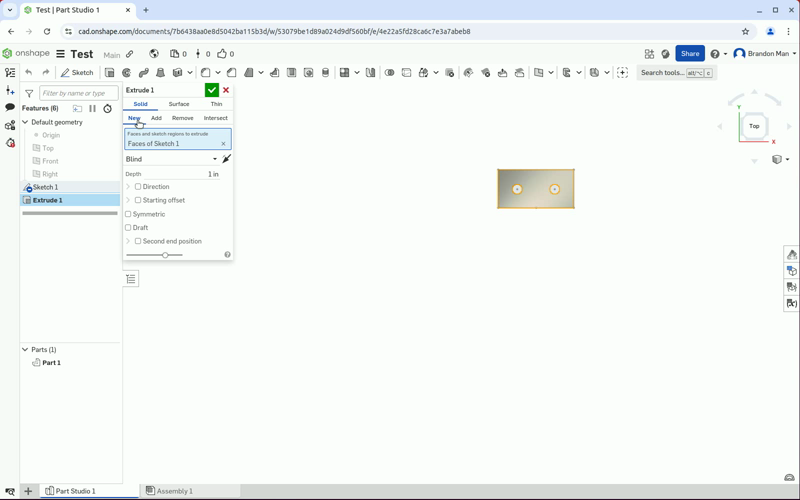
click(137, 120)
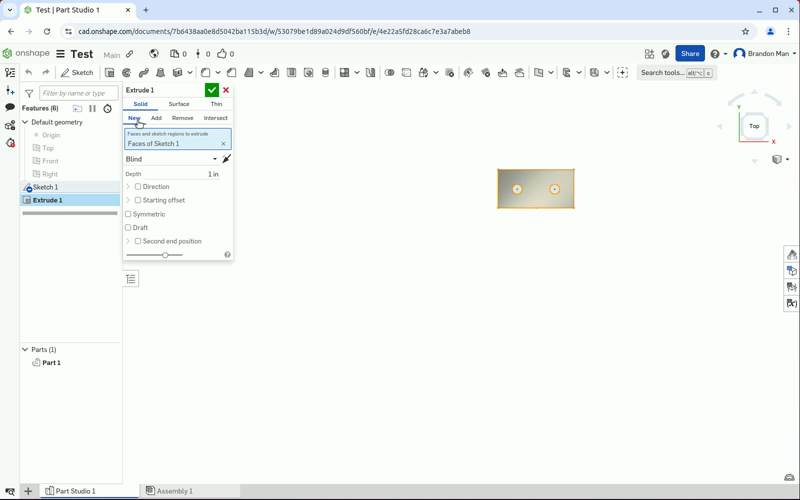
key(tab, 4)
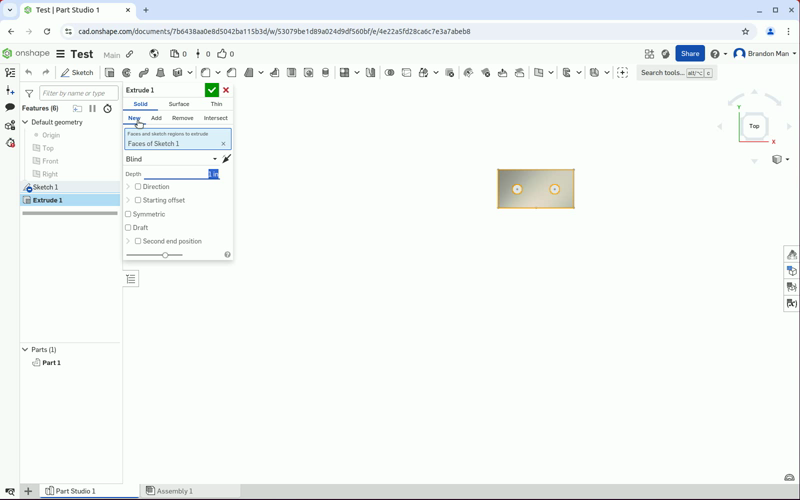
text(1.444)
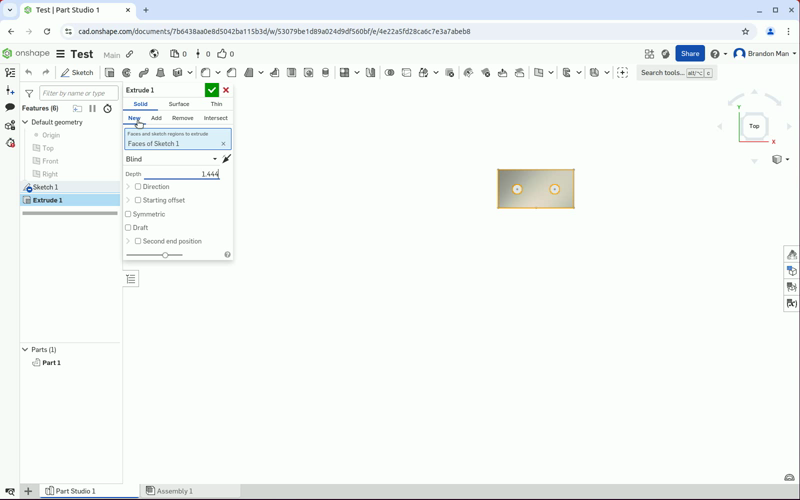
key(enter)
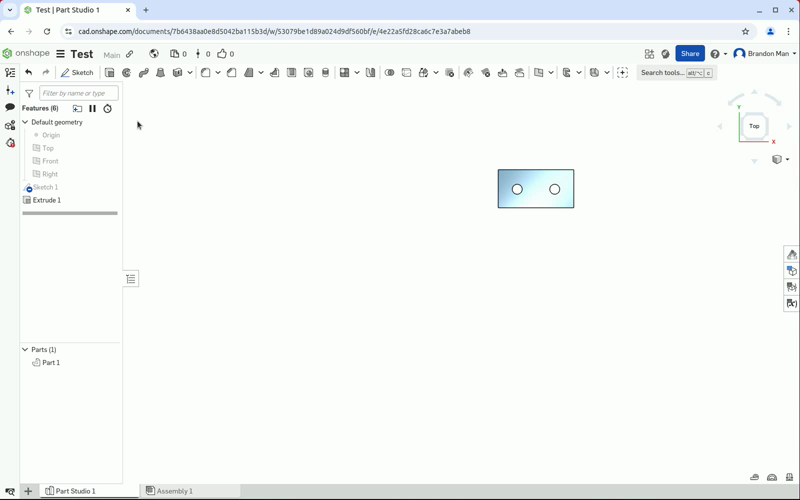
key(shift+h)
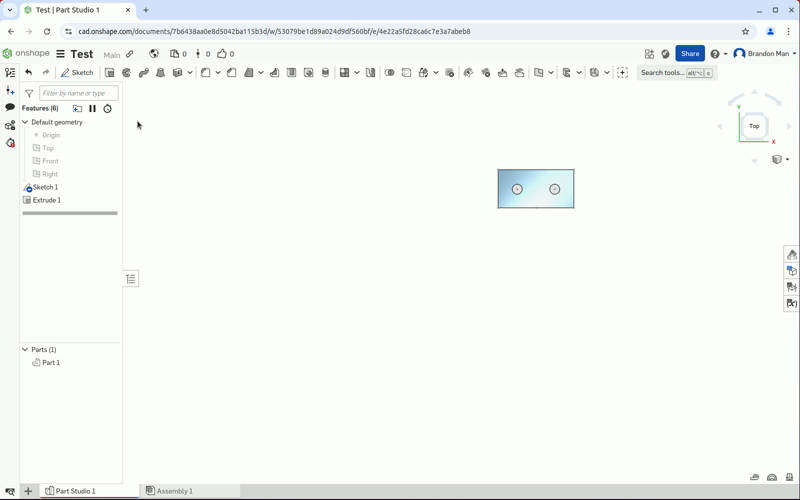
key(shift+h)
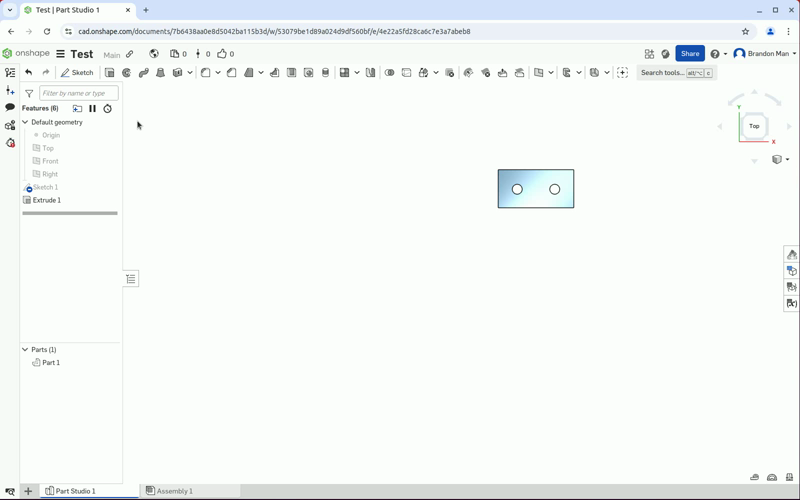
mouse_move(73, 189)
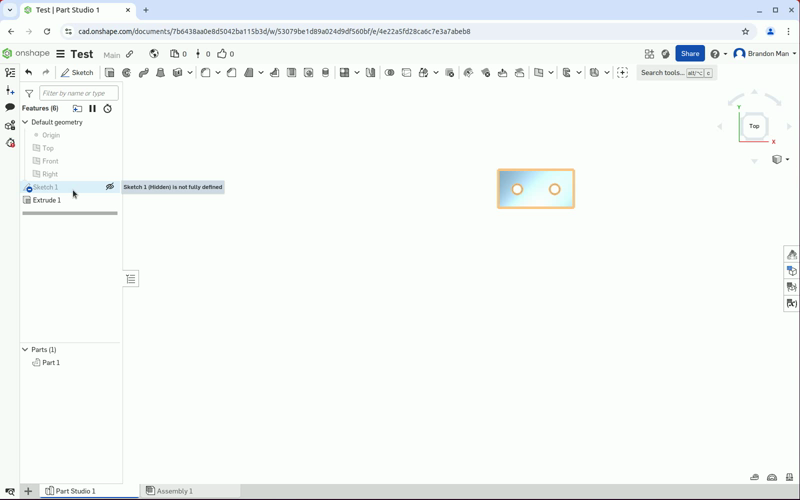
click(73, 189)
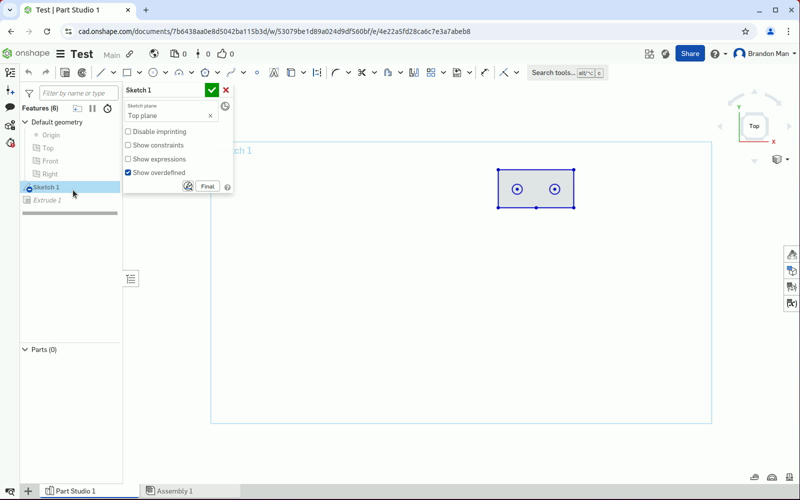
mouse_move(229, 92)
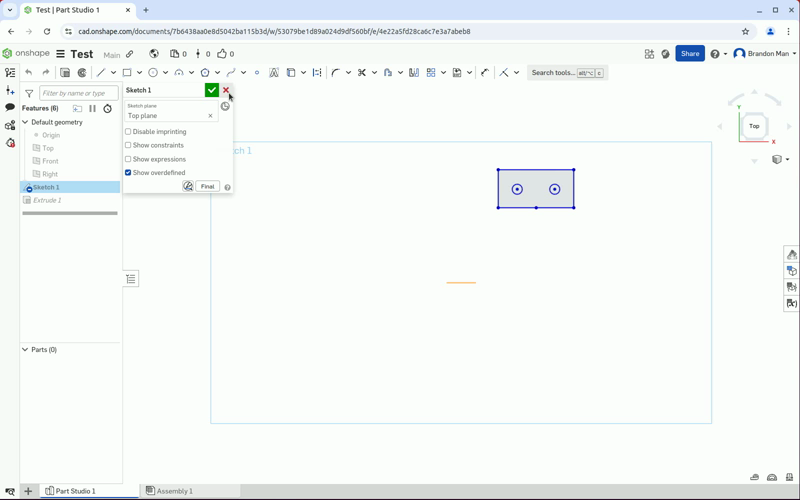
click(229, 92)
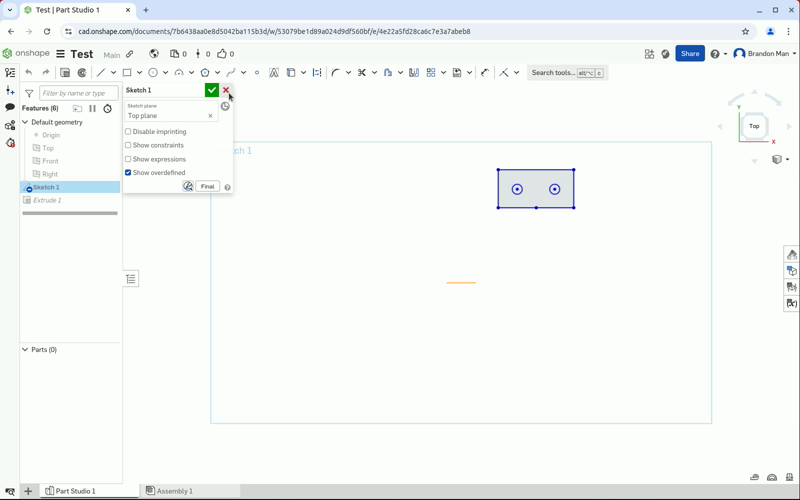
key(shift+s)
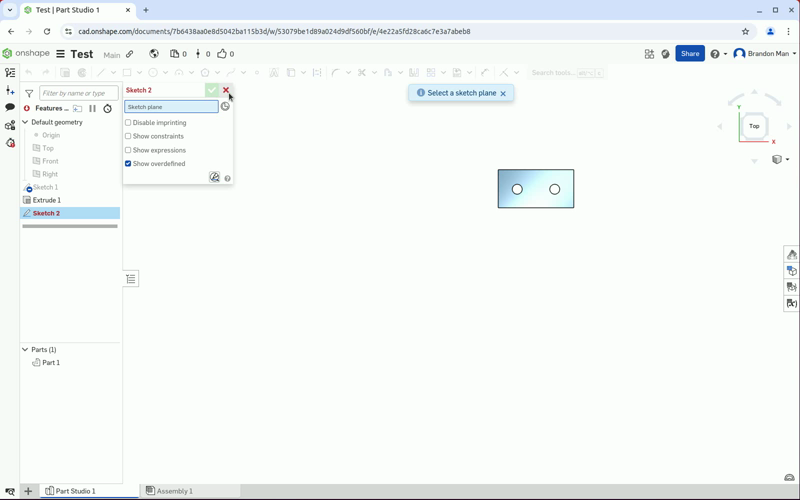
mouse_move(73, 150)
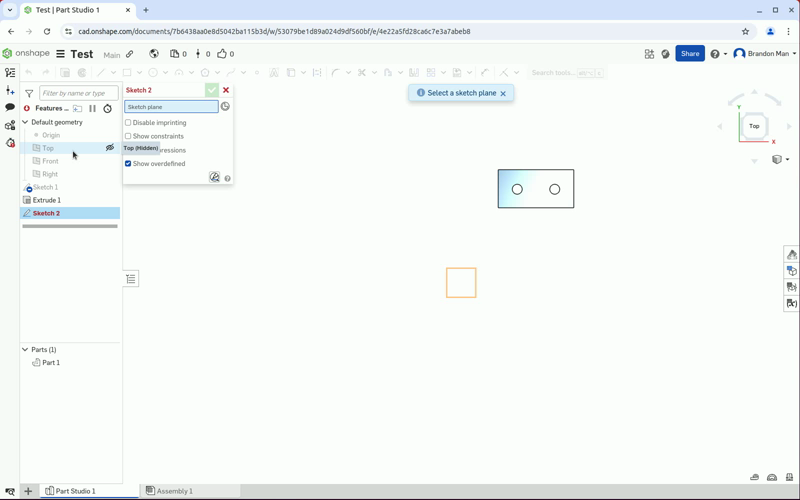
click(73, 150)
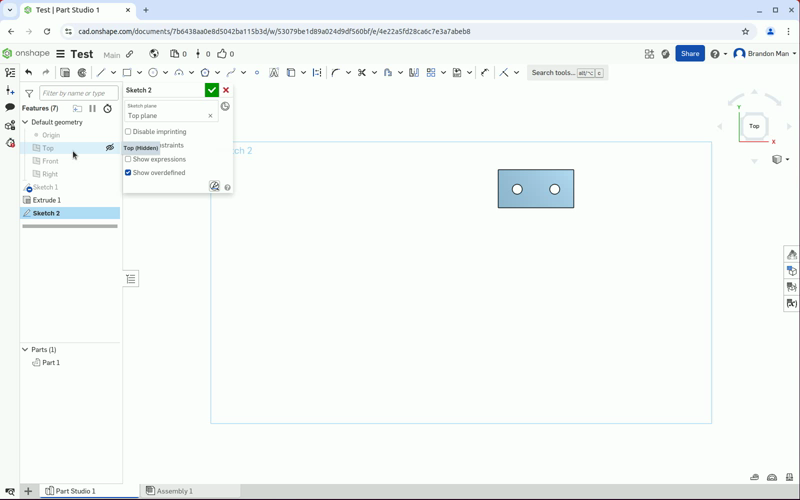
mouse_move(73, 352)
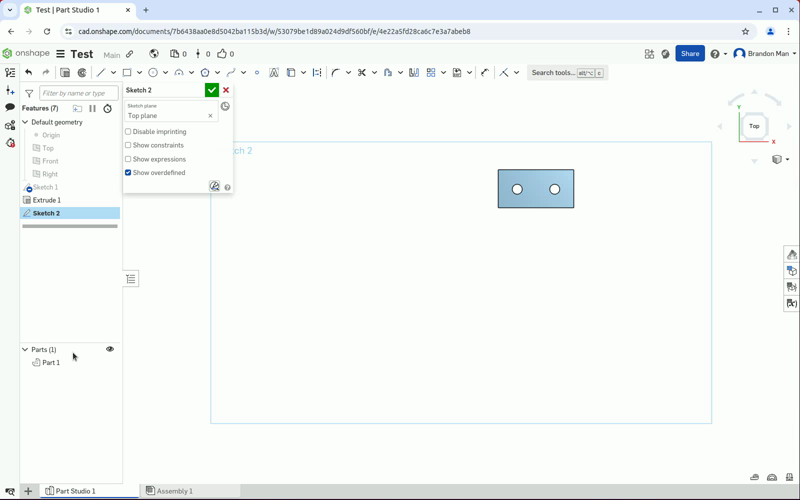
key(y)
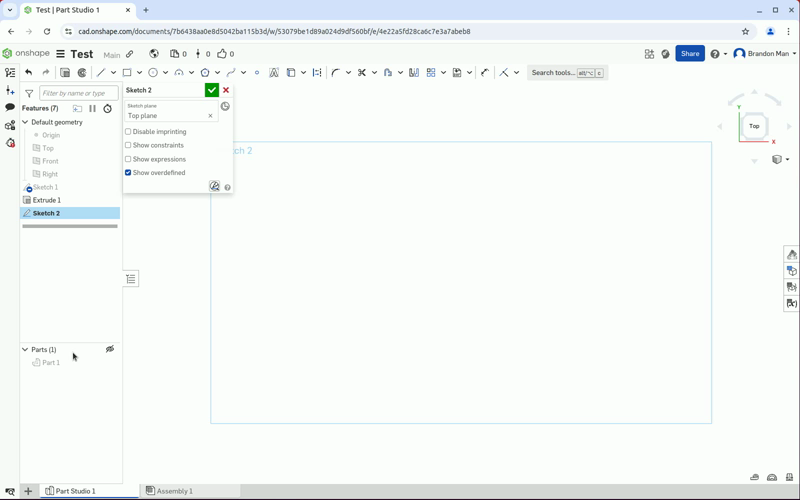
key(l)
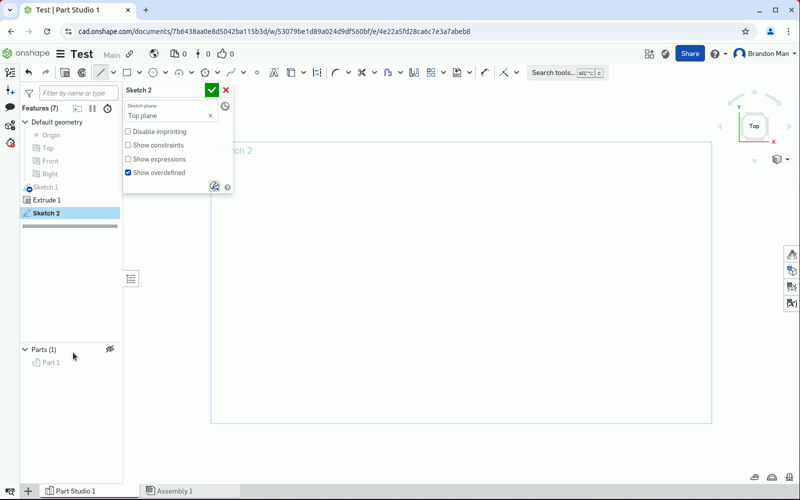
key_down(shift)
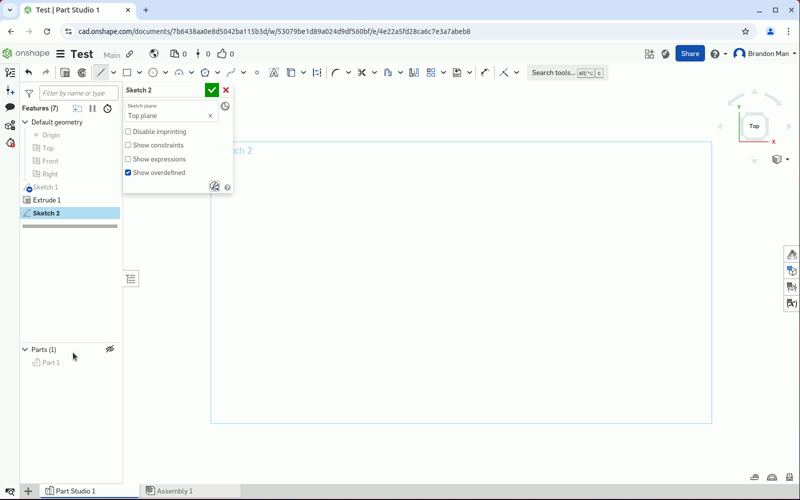
mouse_move(460, 207)
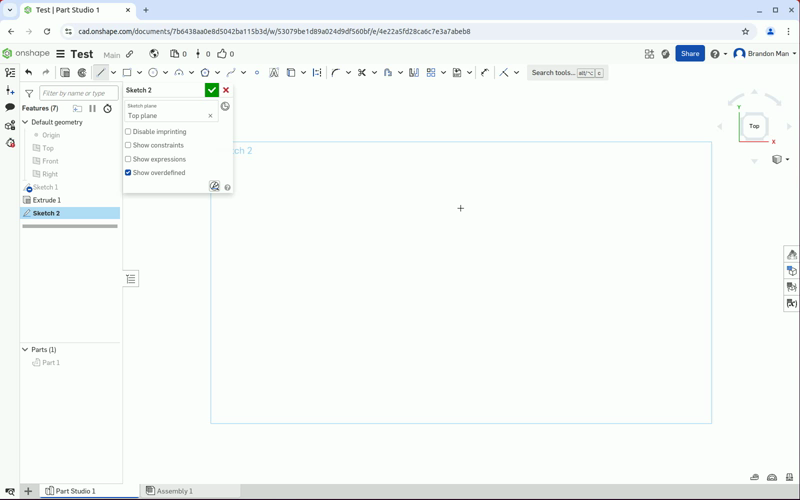
click(460, 207)
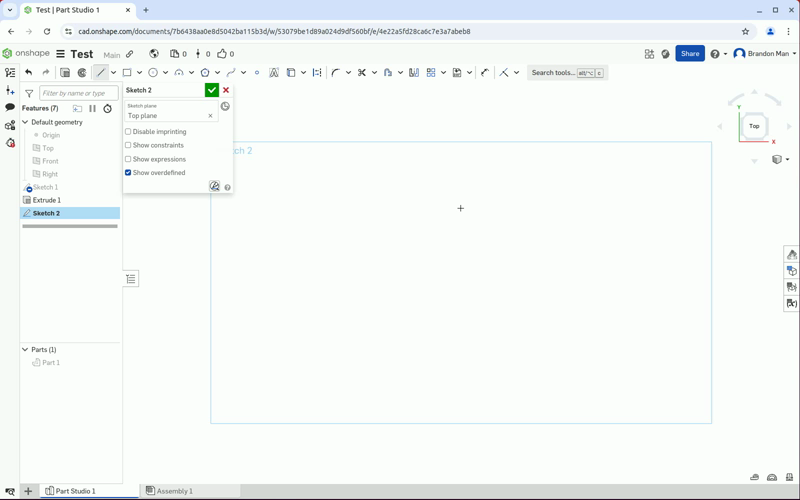
key_up(shift)
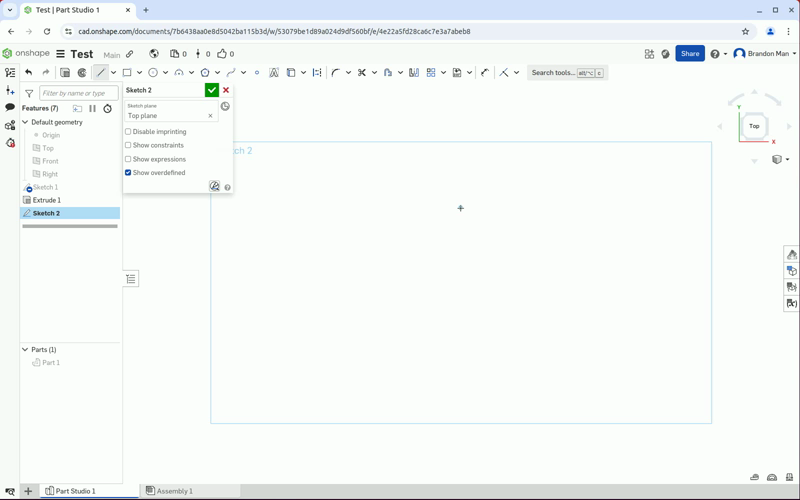
key_down(shift)
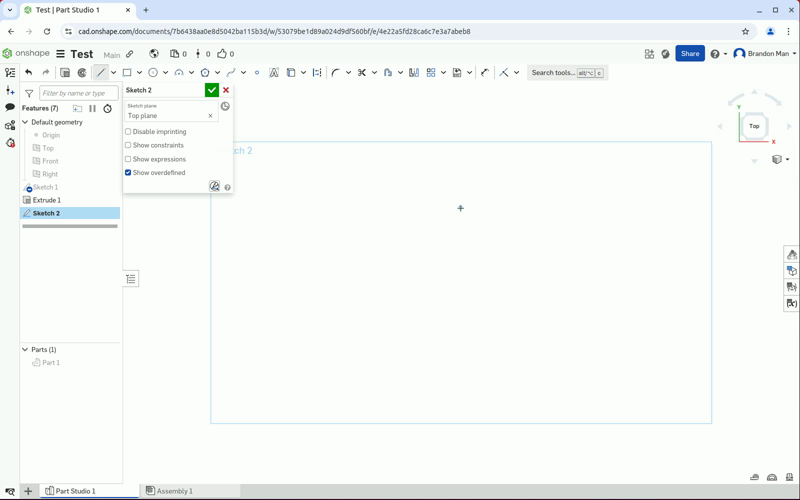
mouse_move(490, 207)
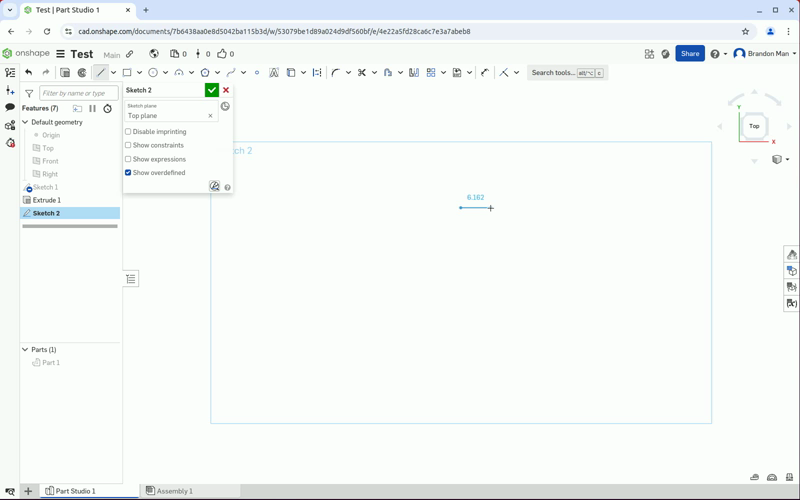
mouse_move(499, 207)
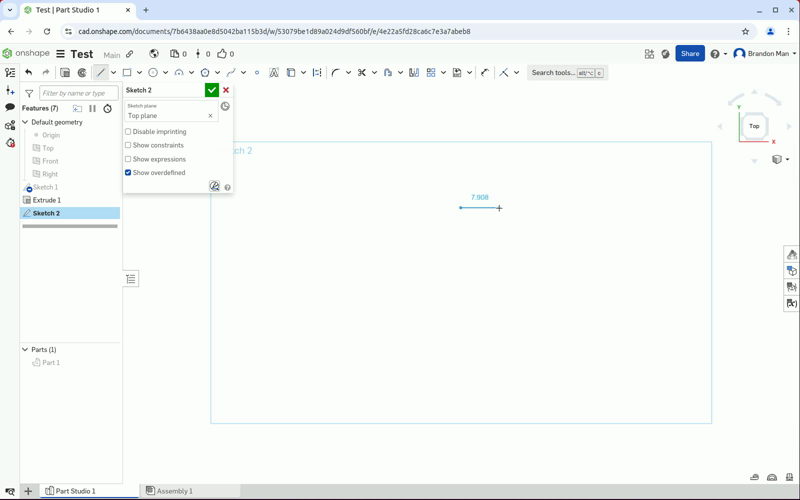
click(499, 207)
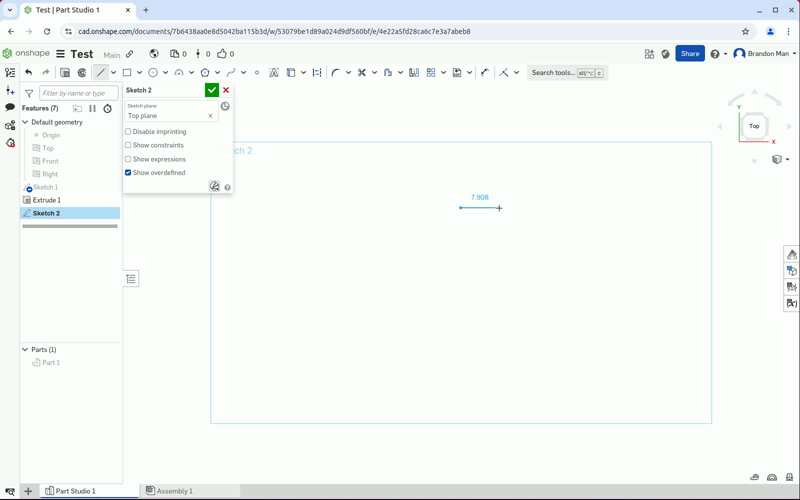
key_up(shift)
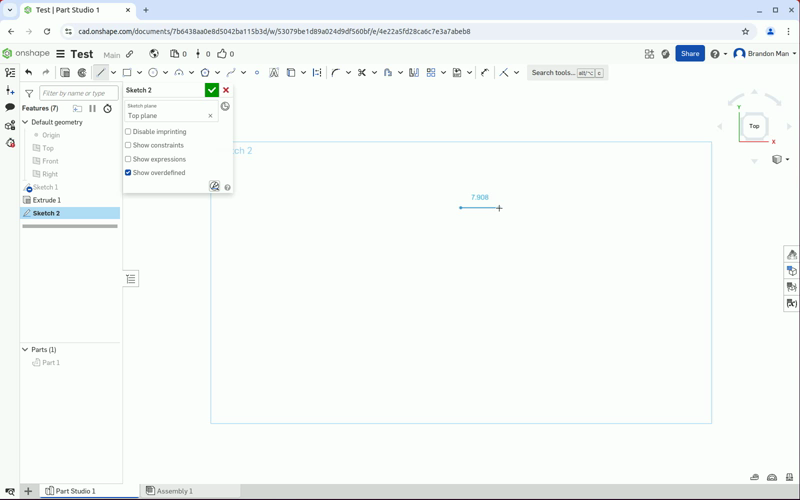
key_down(shift)
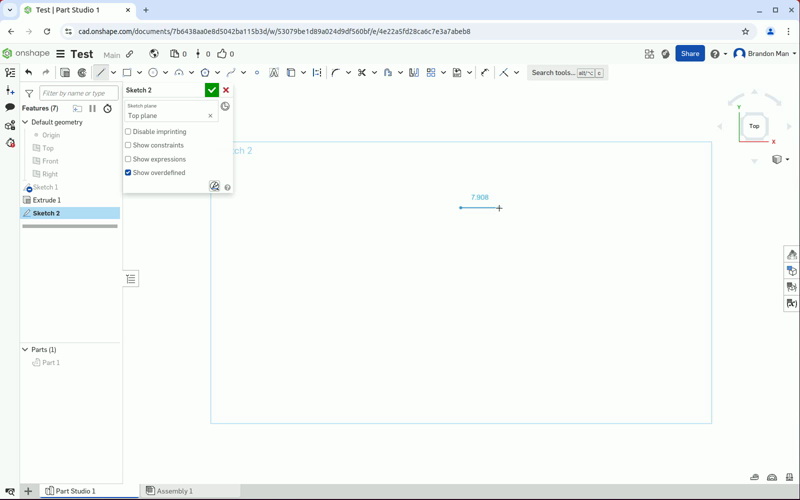
mouse_move(529, 207)
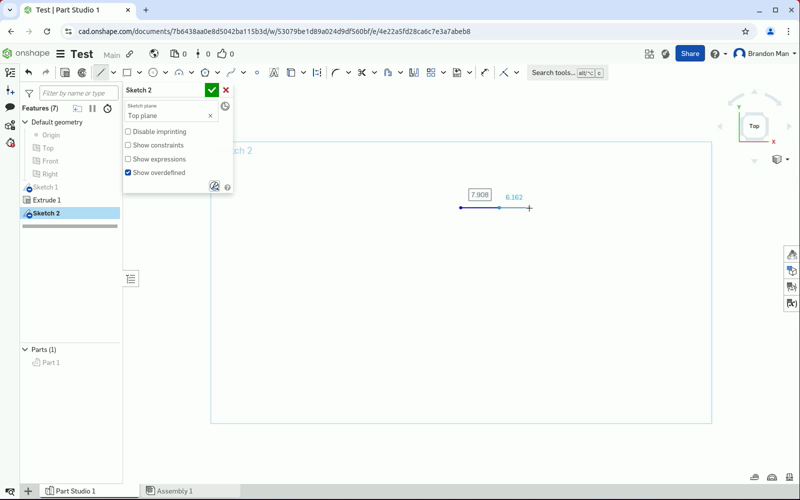
mouse_move(499, 169)
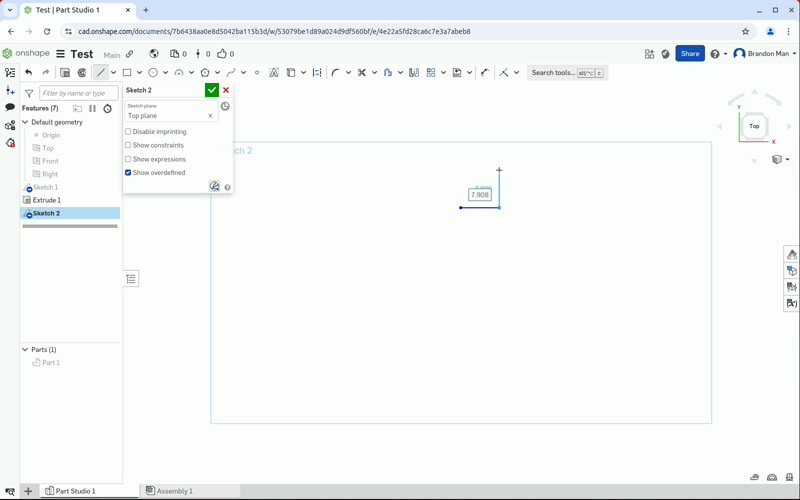
click(499, 169)
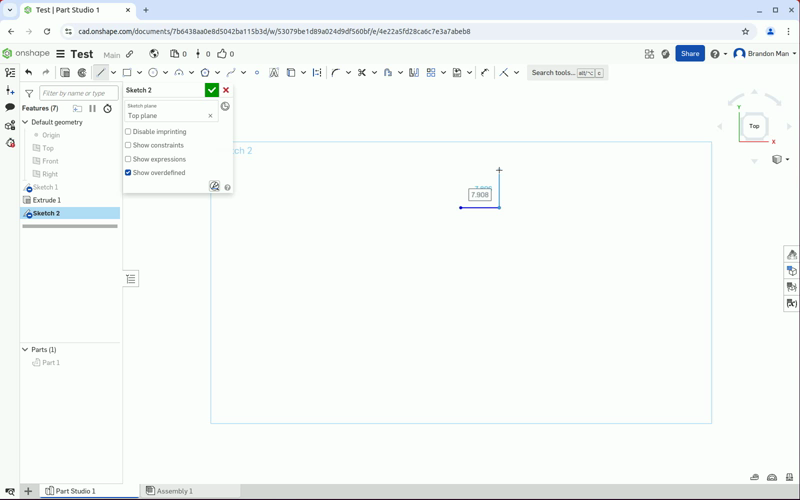
key_up(shift)
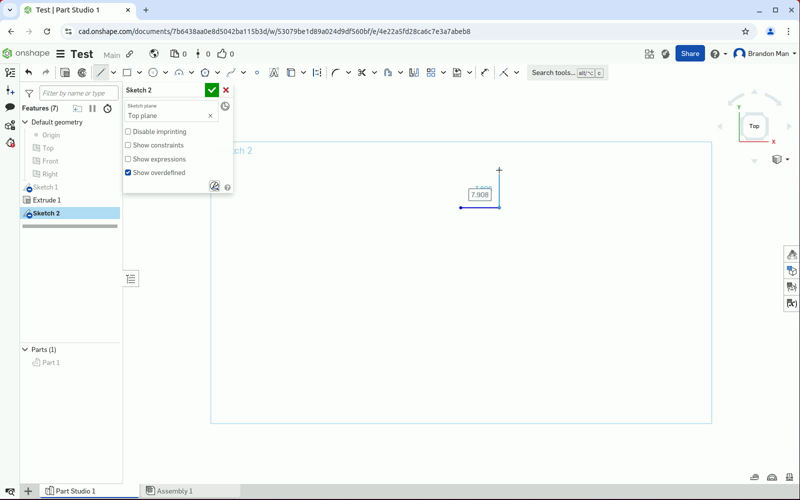
key_down(shift)
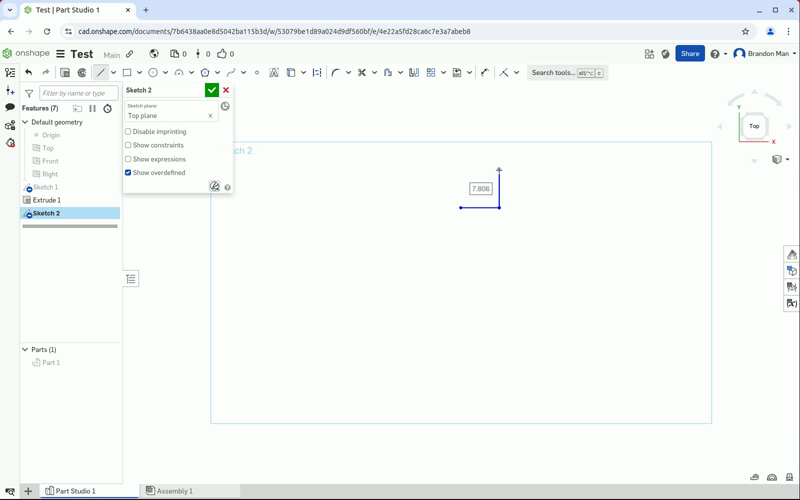
mouse_move(529, 169)
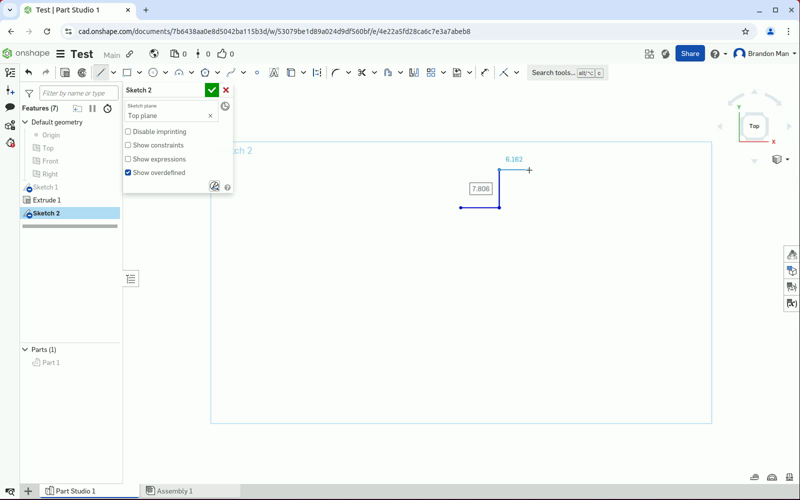
mouse_move(460, 169)
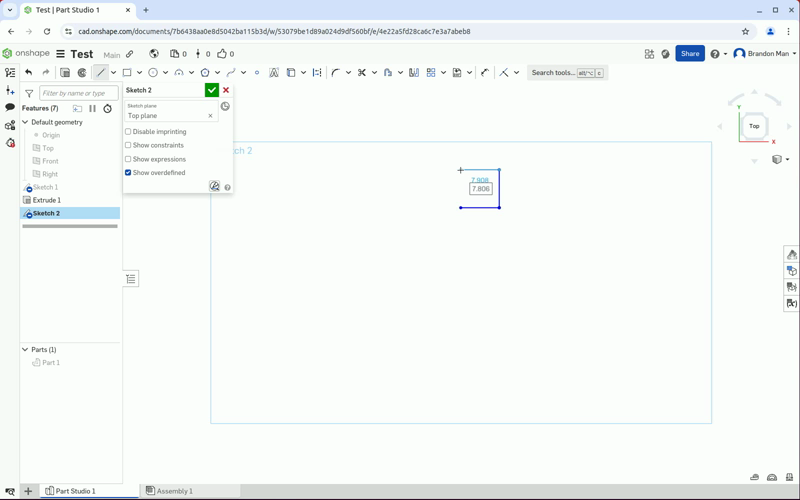
click(460, 169)
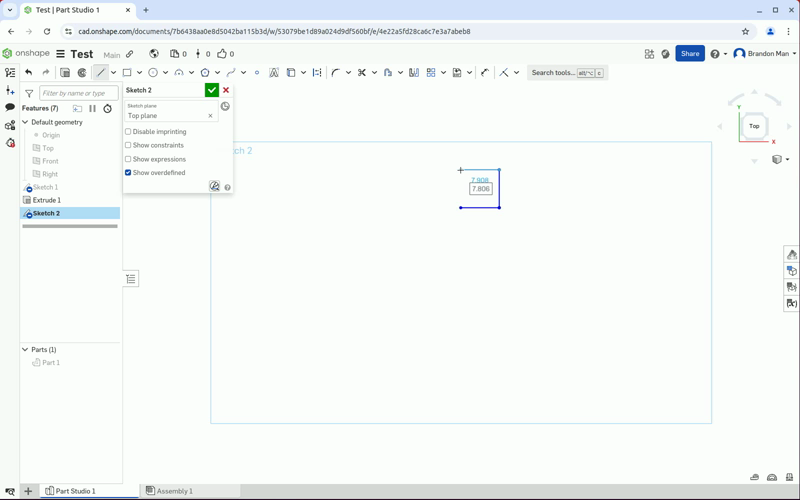
key_up(shift)
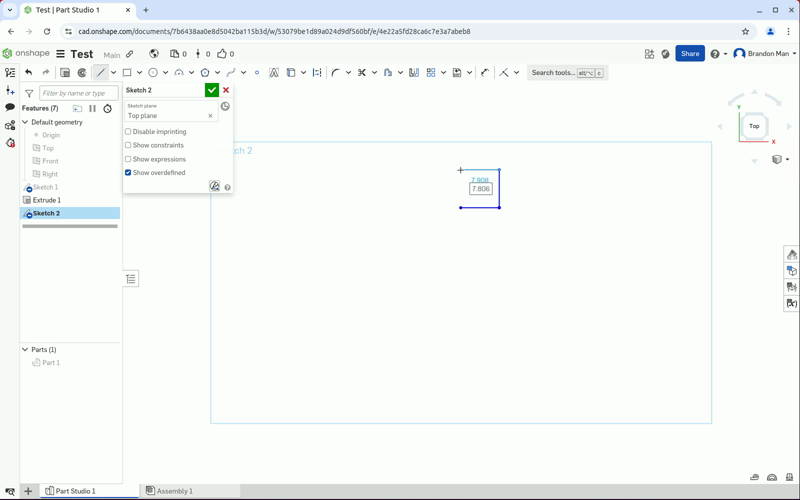
mouse_move(490, 169)
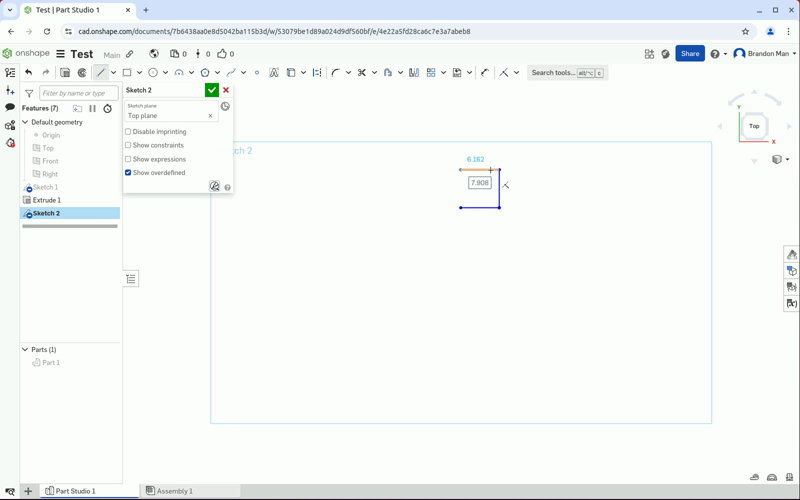
key_down(shift)
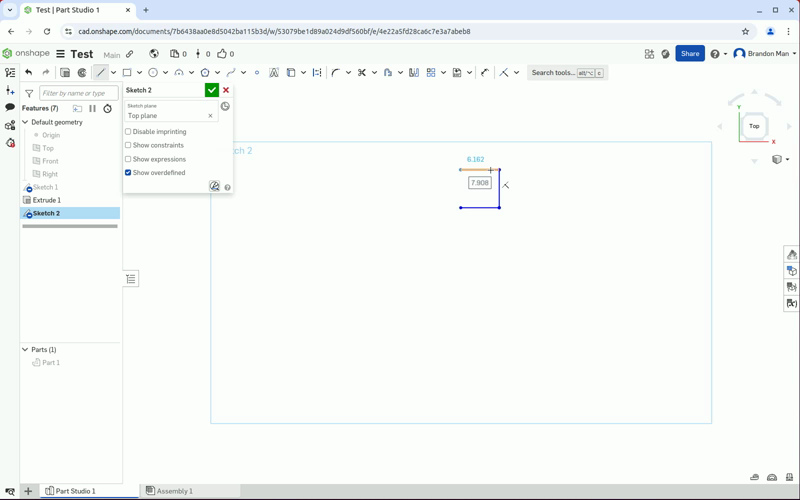
mouse_move(460, 207)
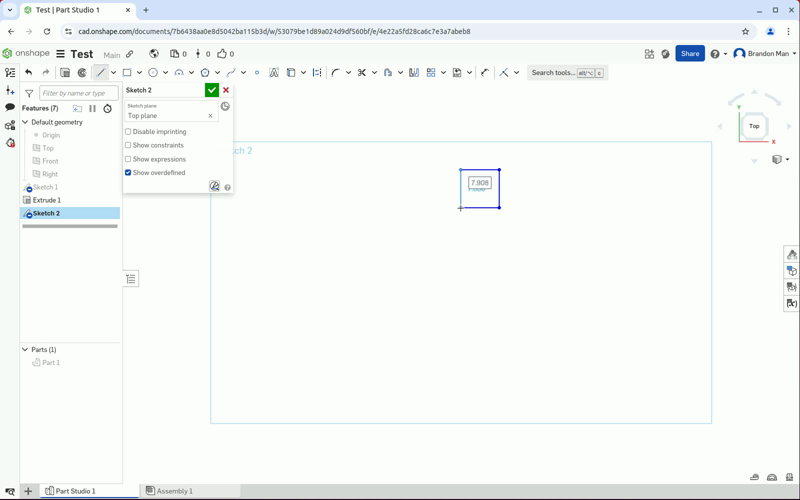
key_up(shift)
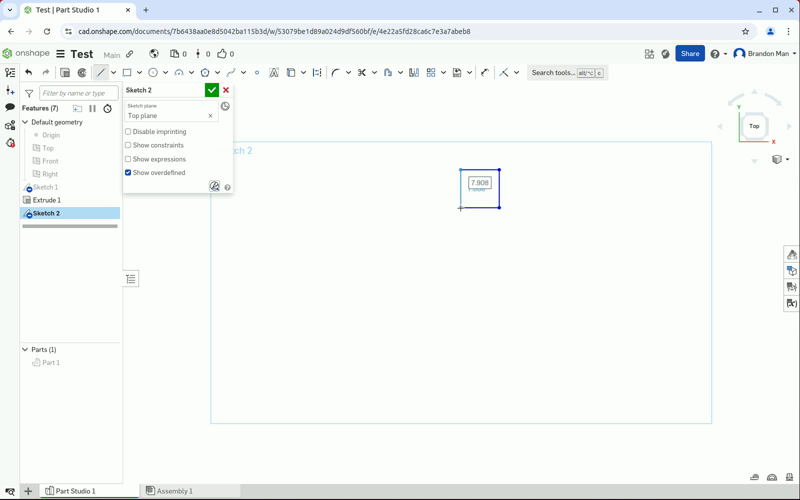
click(460, 207)
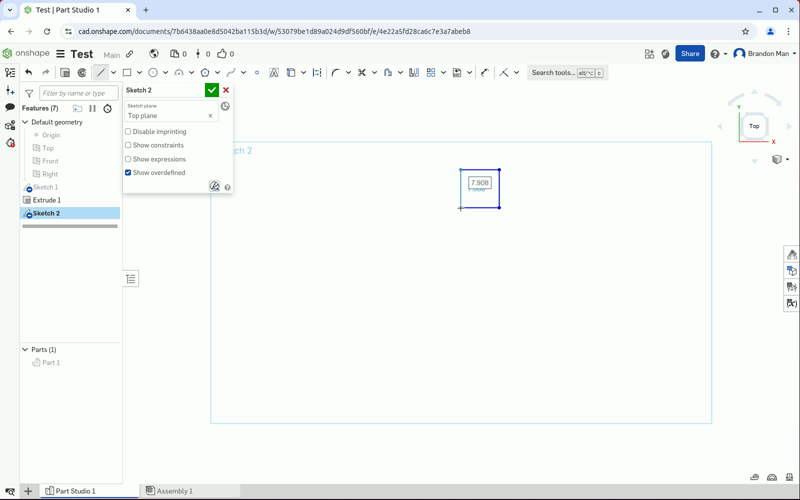
key(esc)
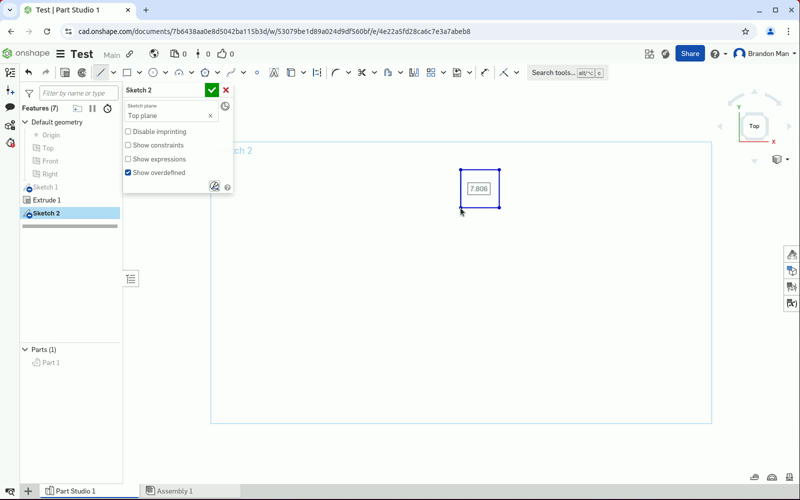
key(c)
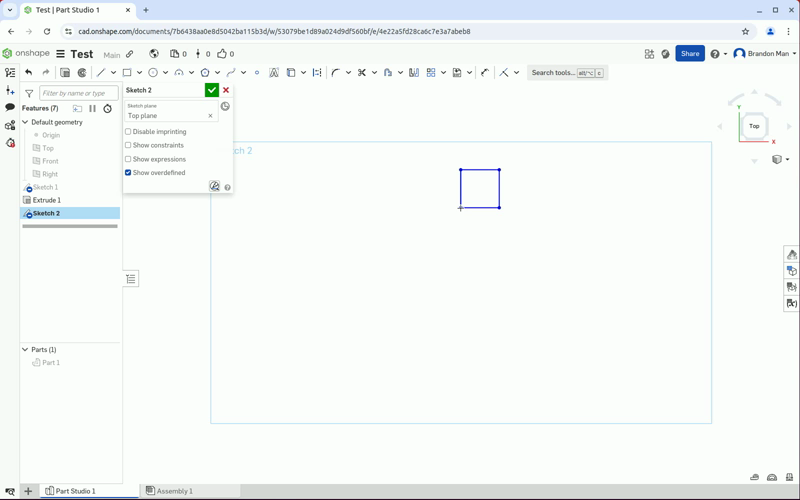
key_down(shift)
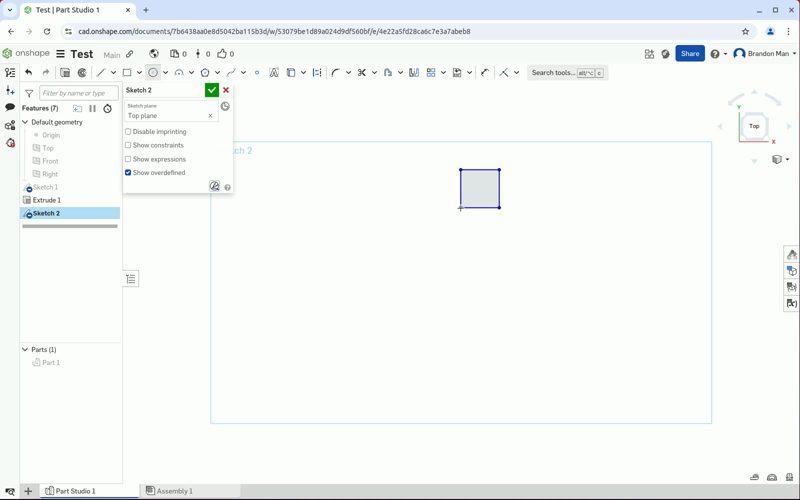
mouse_move(480, 188)
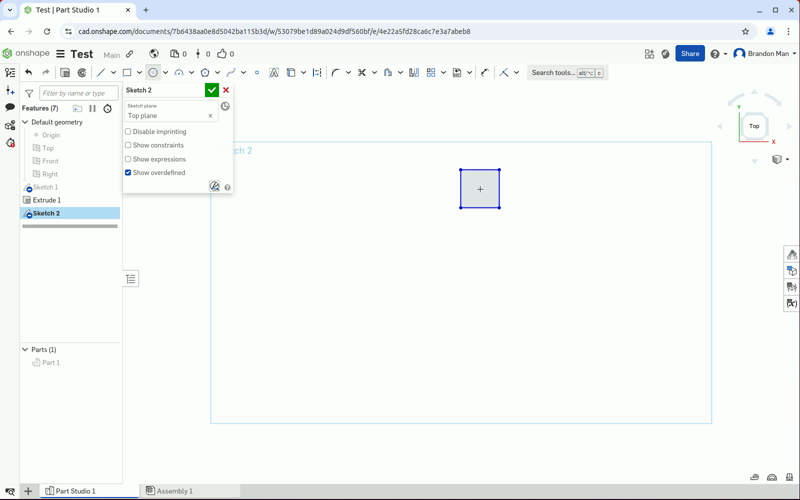
click(480, 188)
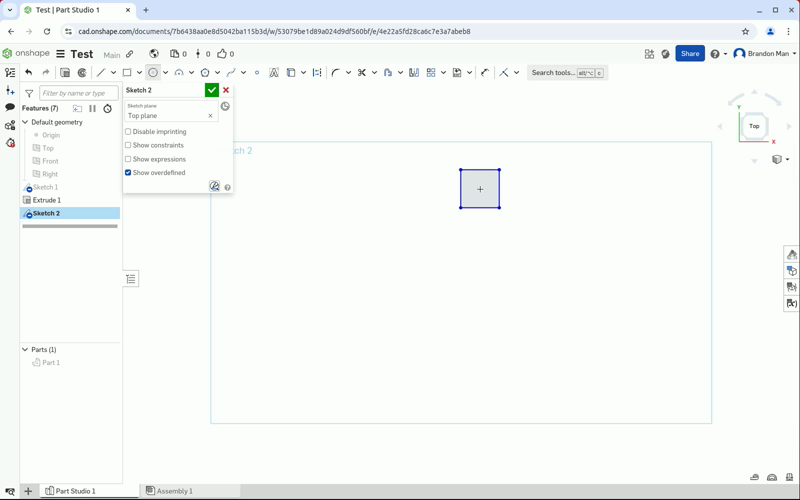
key_up(shift)
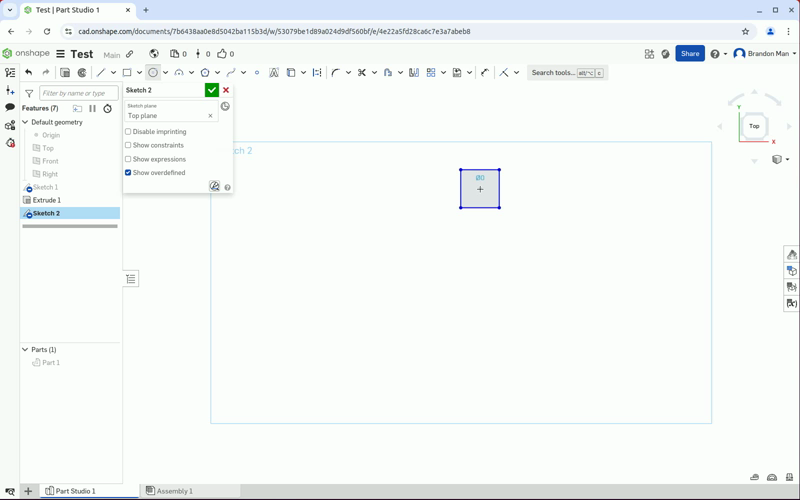
mouse_move(484, 188)
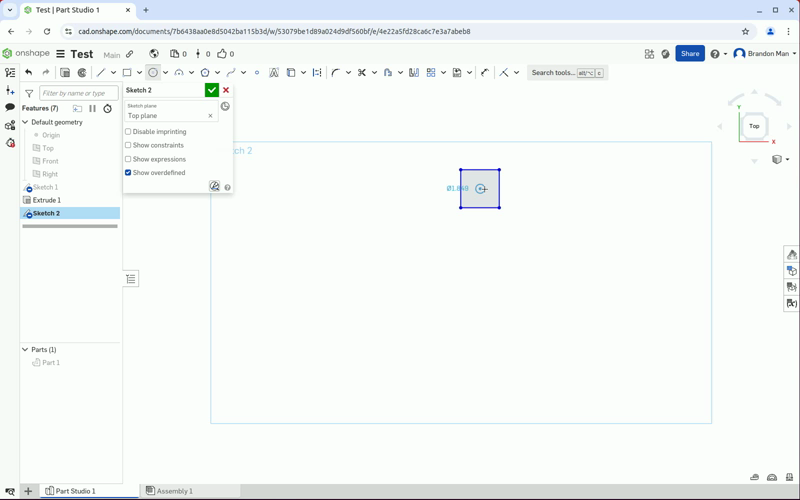
click(484, 188)
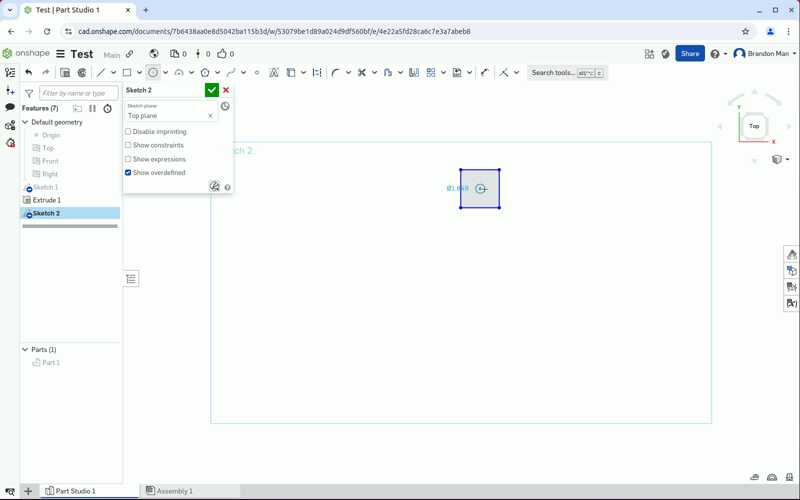
key(esc)
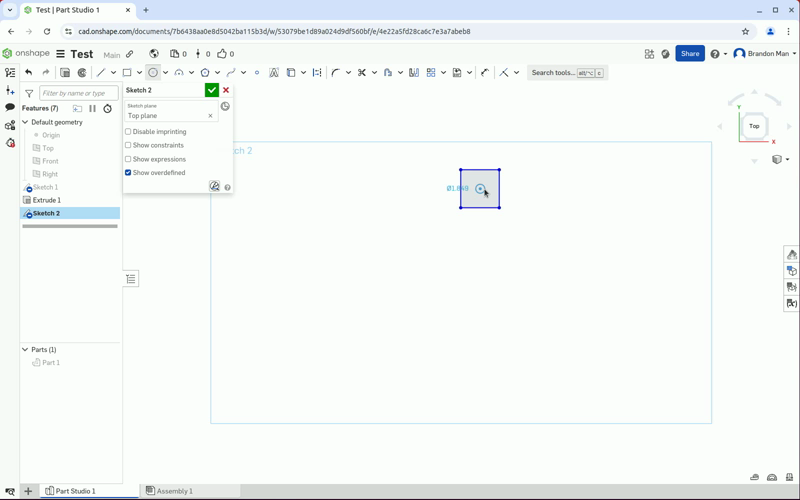
mouse_move(472, 193)
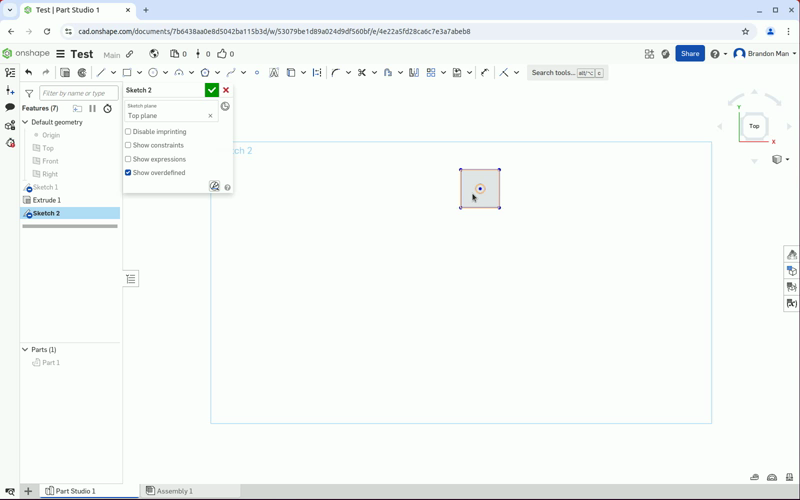
scroll(6)
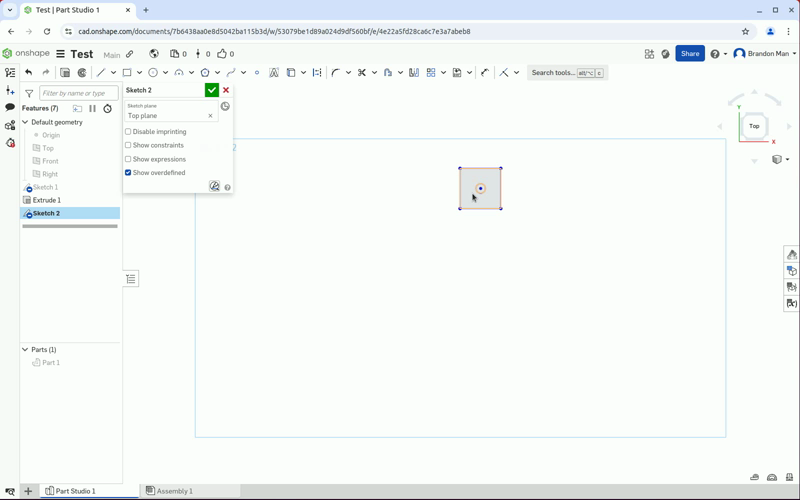
scroll(6)
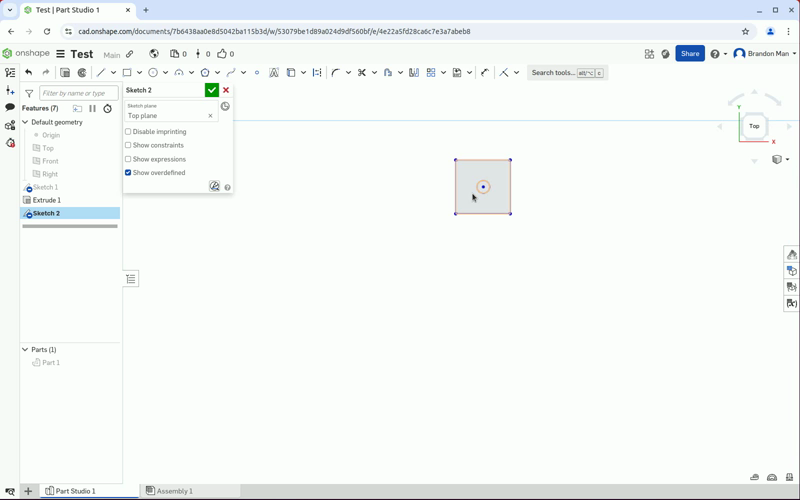
scroll(6)
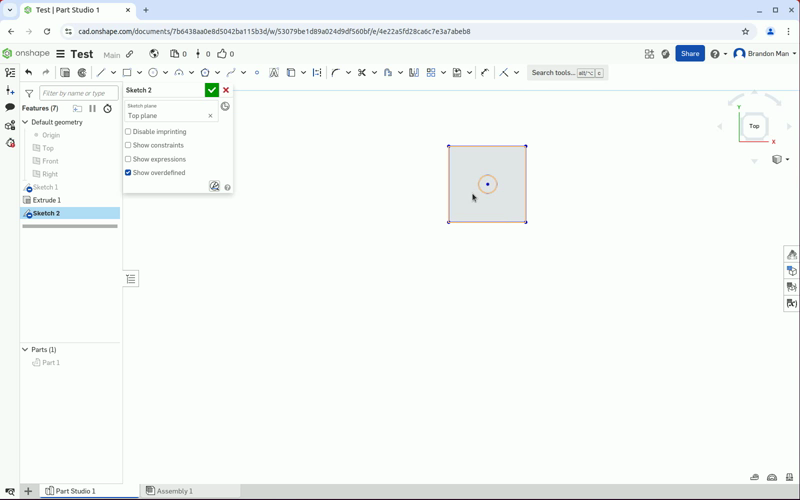
scroll(6)
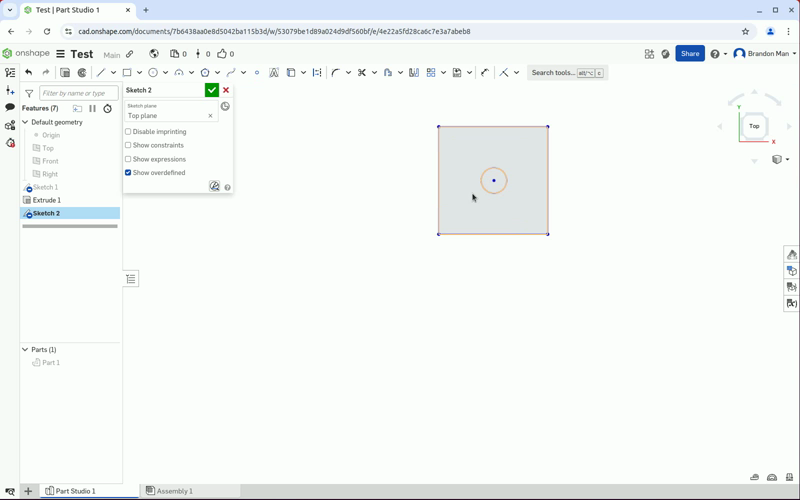
scroll(6)
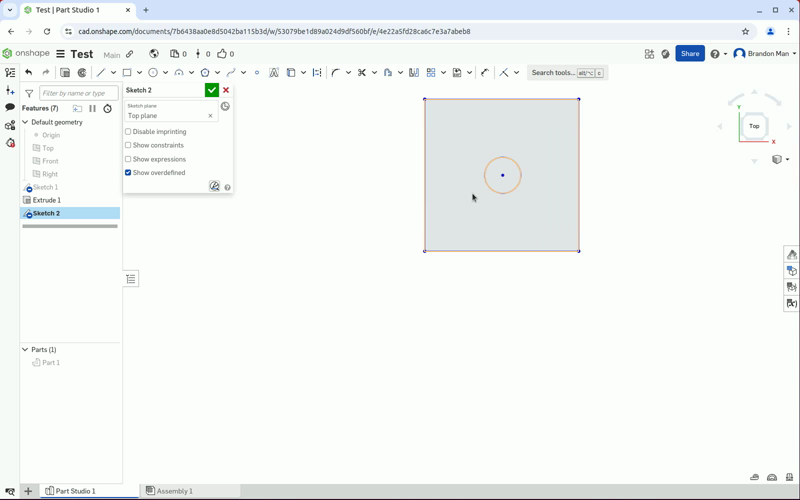
scroll(6)
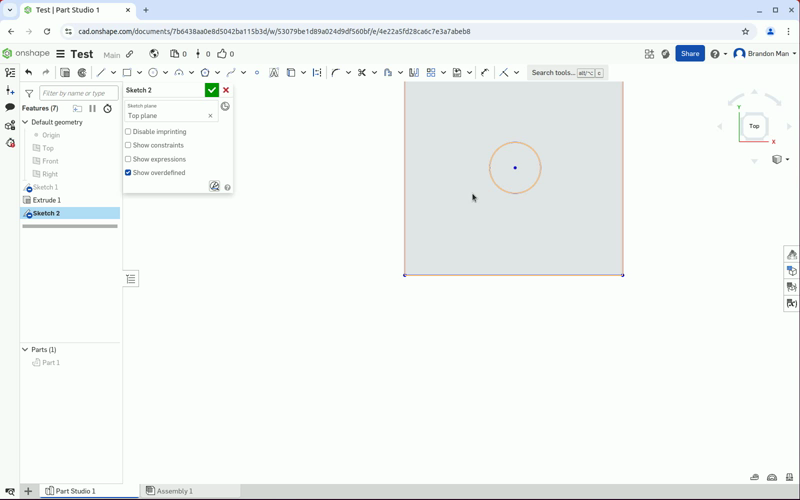
scroll(6)
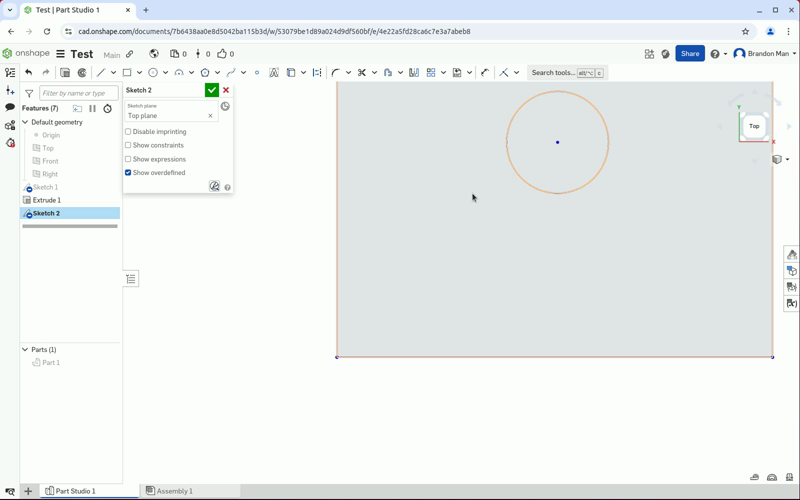
click(472, 193)
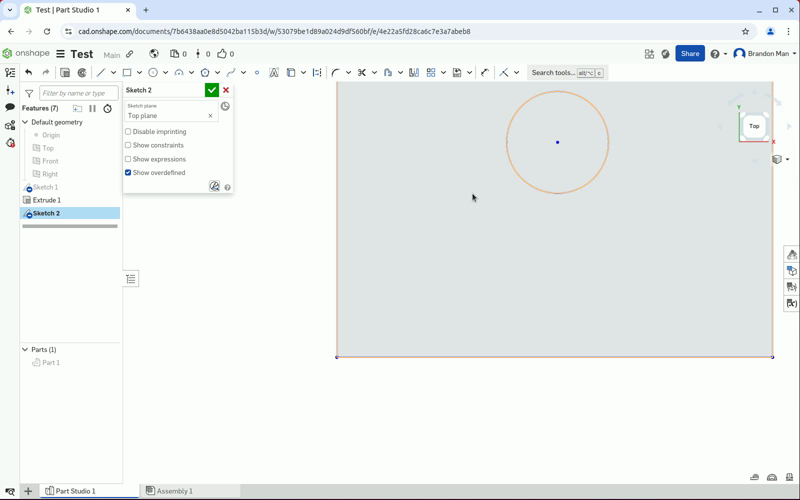
scroll(-6)
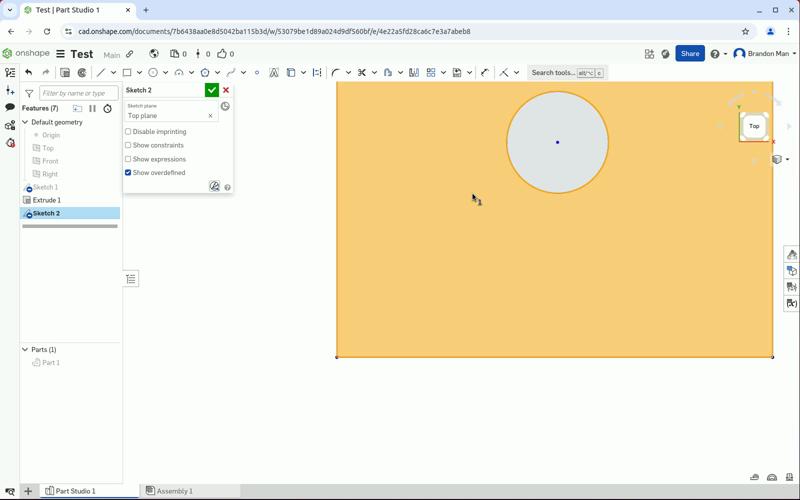
scroll(-6)
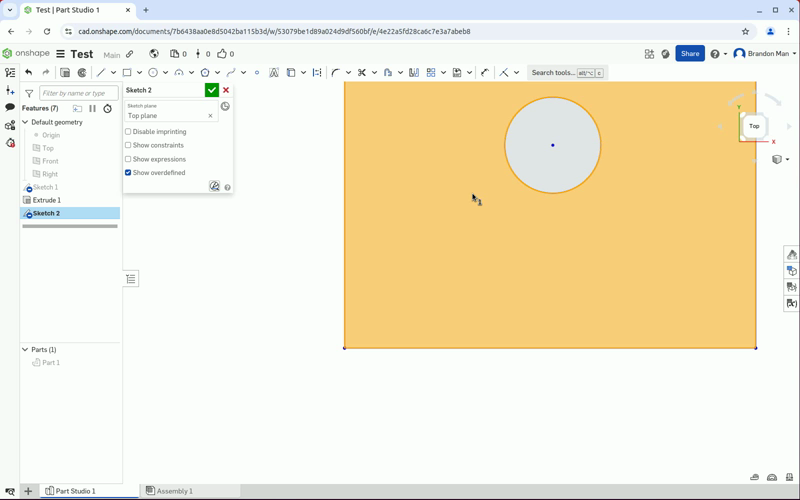
scroll(-6)
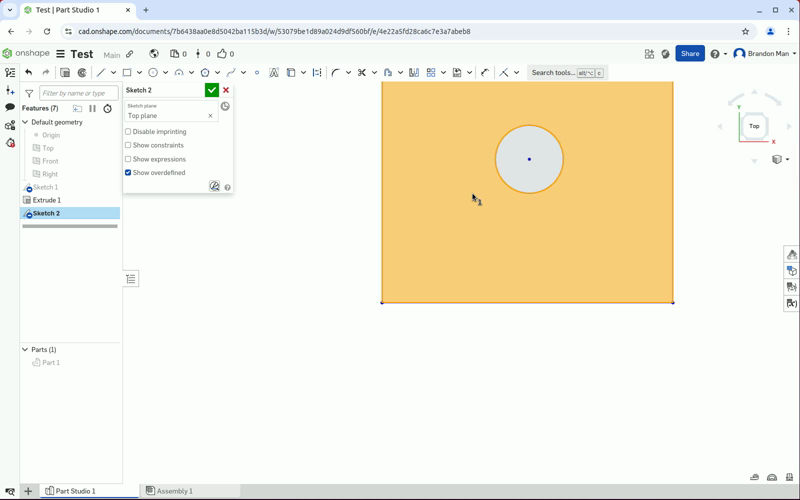
scroll(-6)
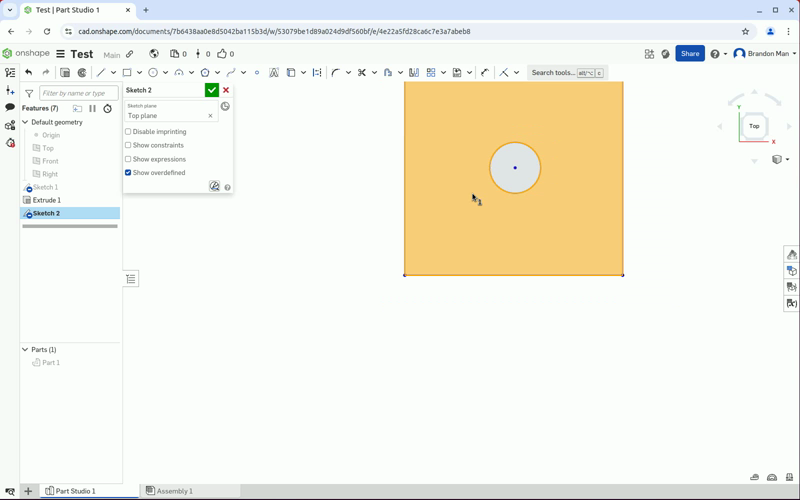
scroll(-6)
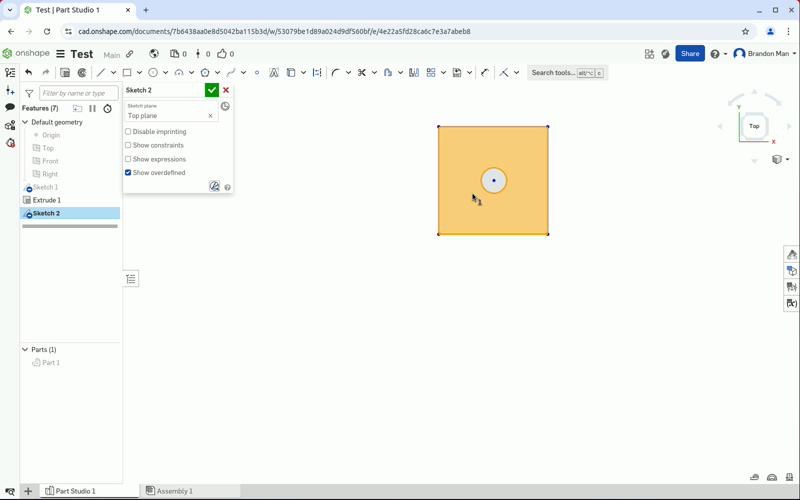
scroll(-6)
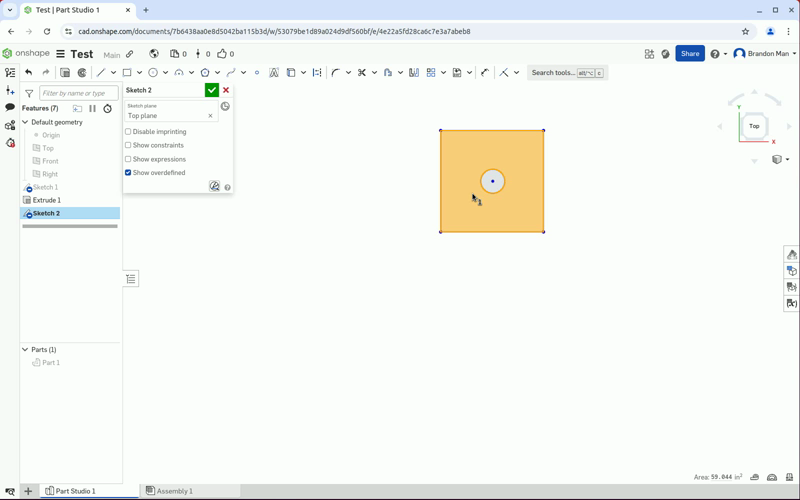
scroll(-6)
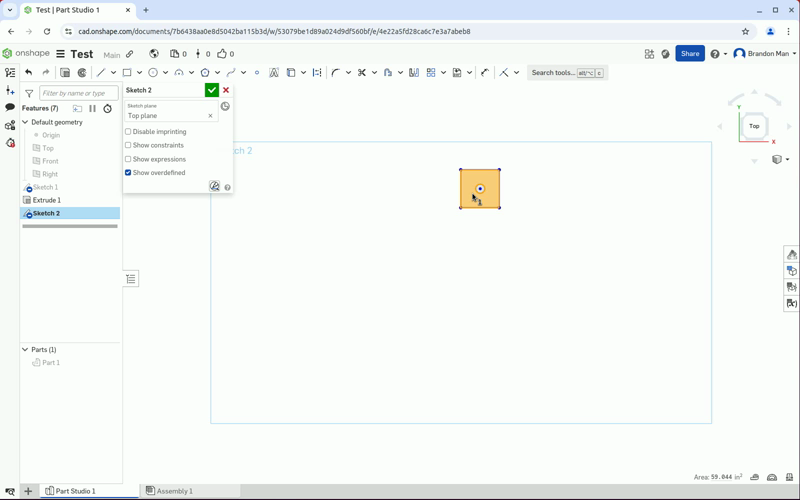
mouse_move(73, 352)
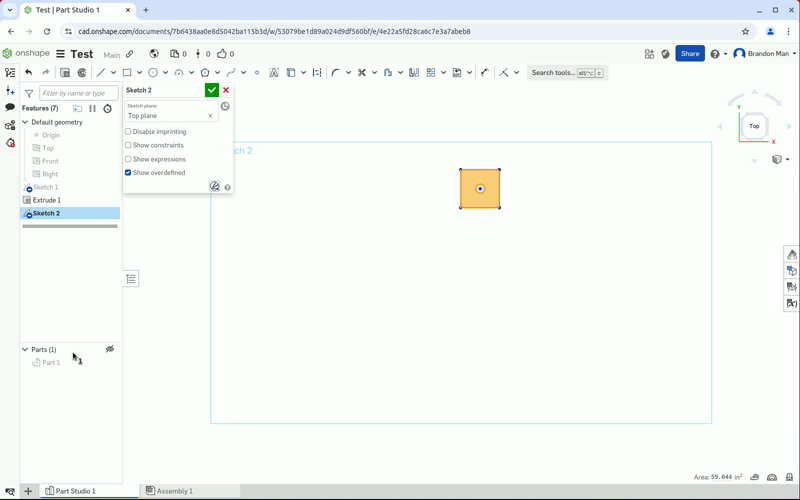
key(shift+y)
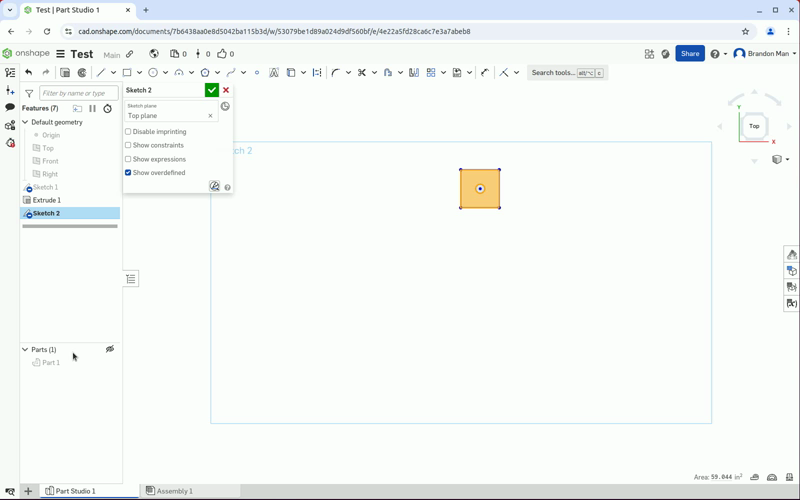
key(shift+e)
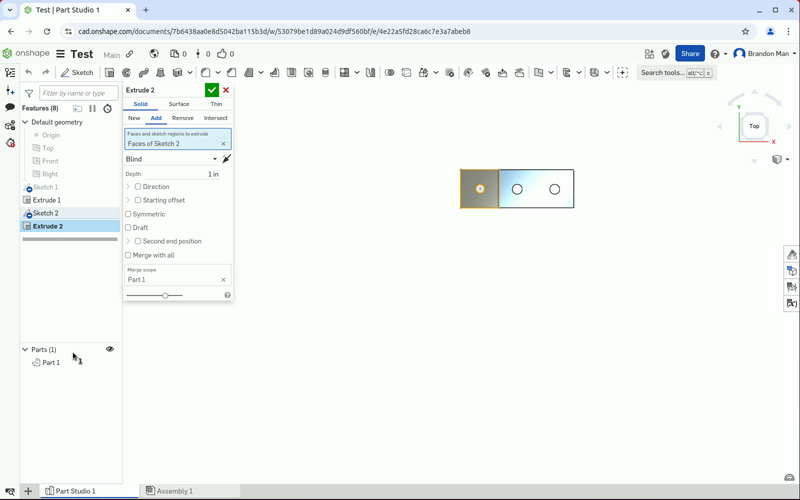
mouse_move(143, 106)
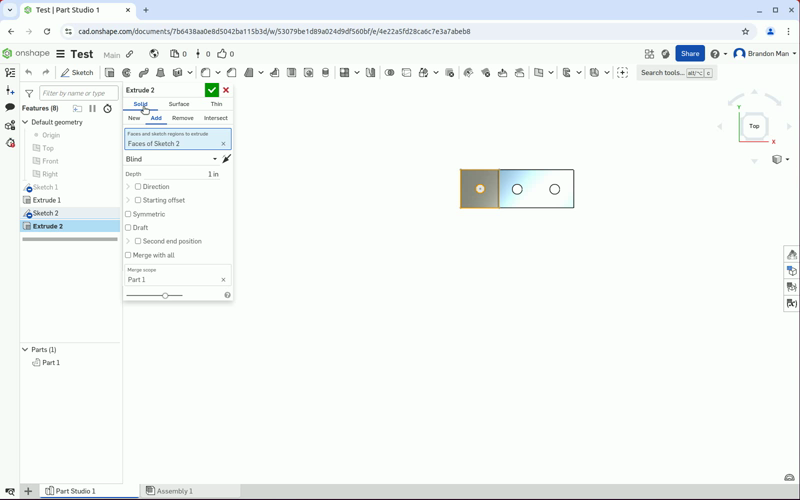
click(143, 106)
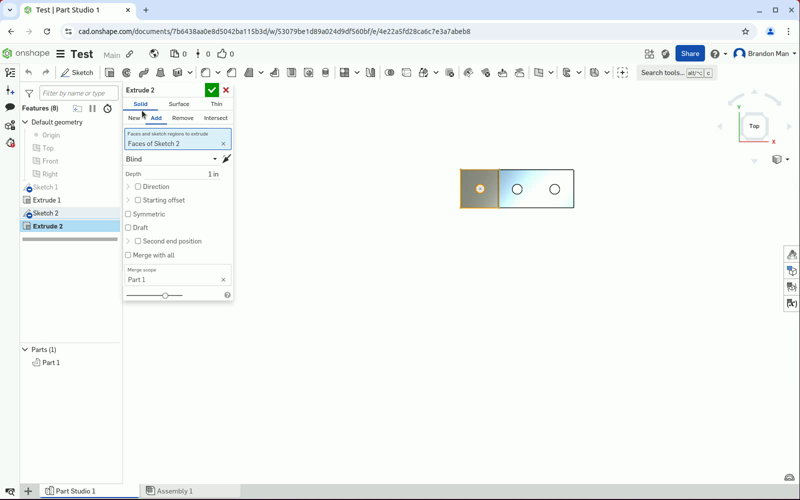
mouse_move(137, 120)
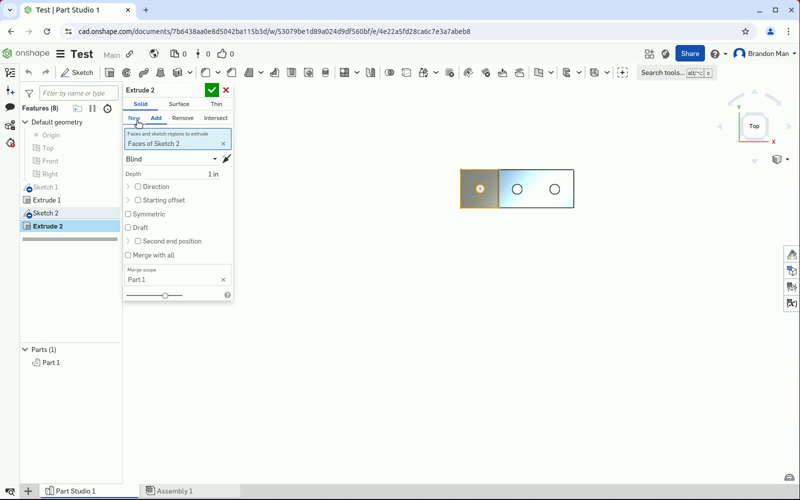
click(137, 120)
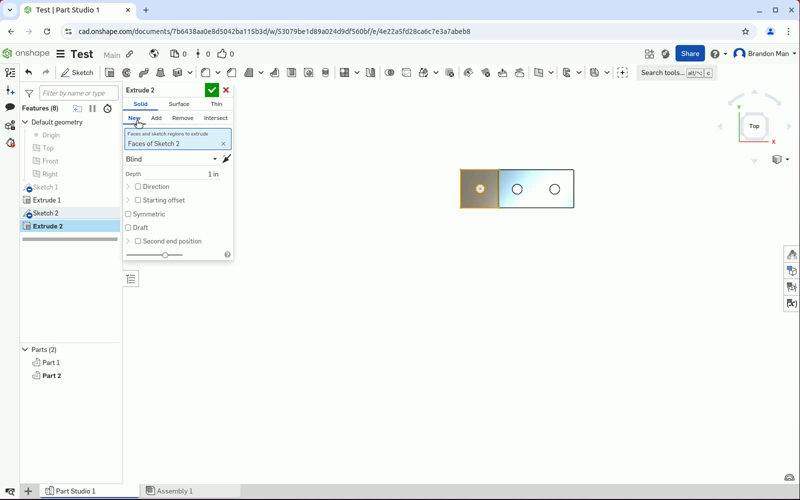
key(tab, 4)
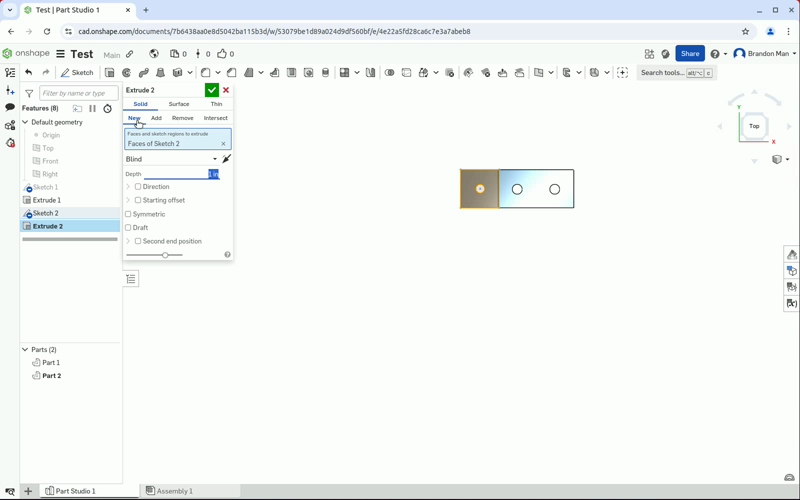
text(1.444)
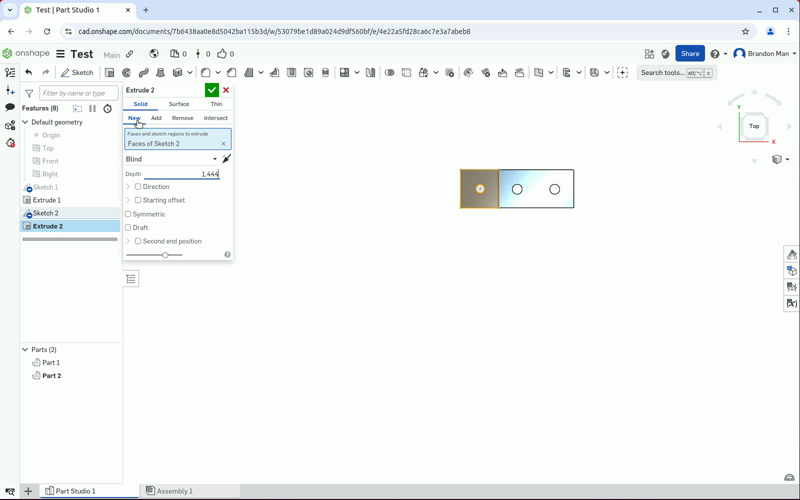
key(enter)
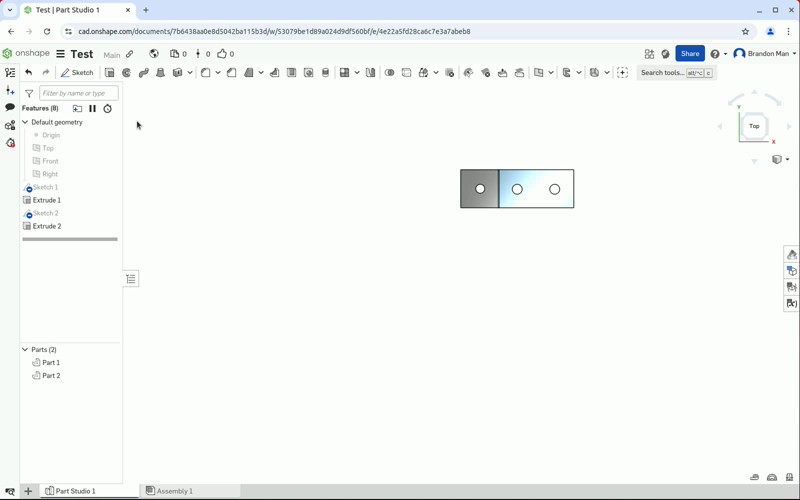
key(shift+h)
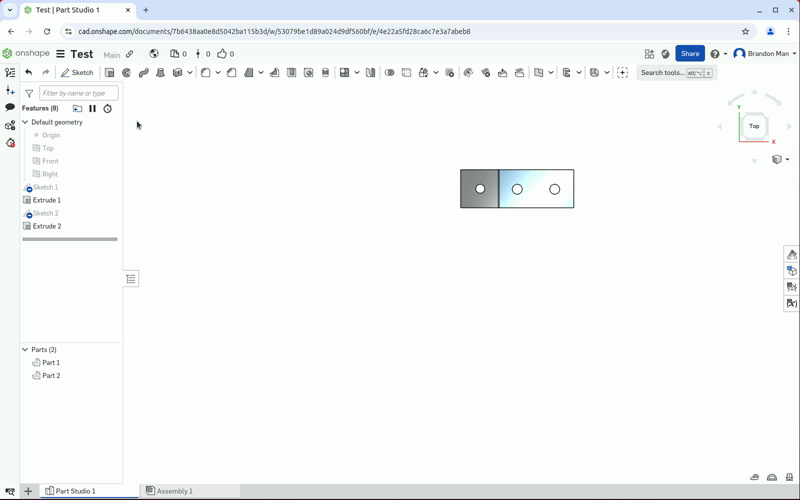
key(shift+h)
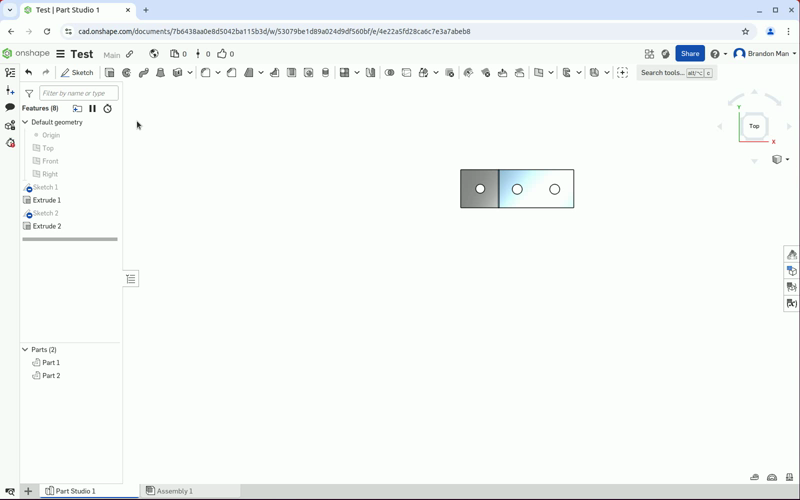
mouse_move(73, 189)
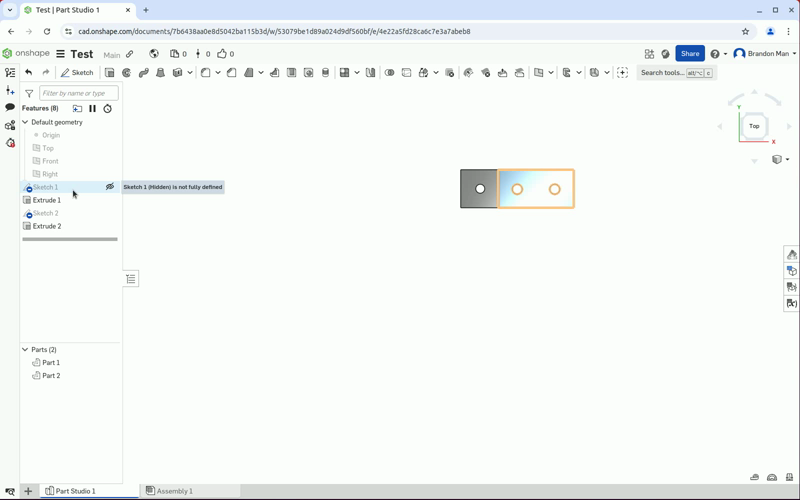
click(73, 189)
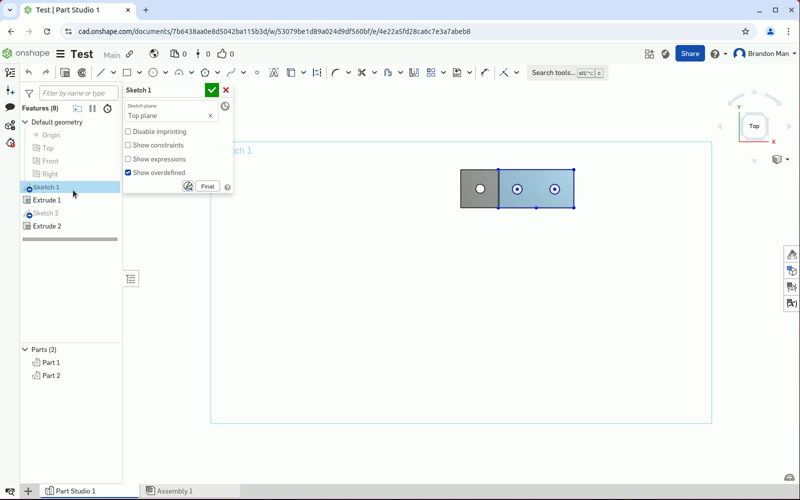
mouse_move(229, 92)
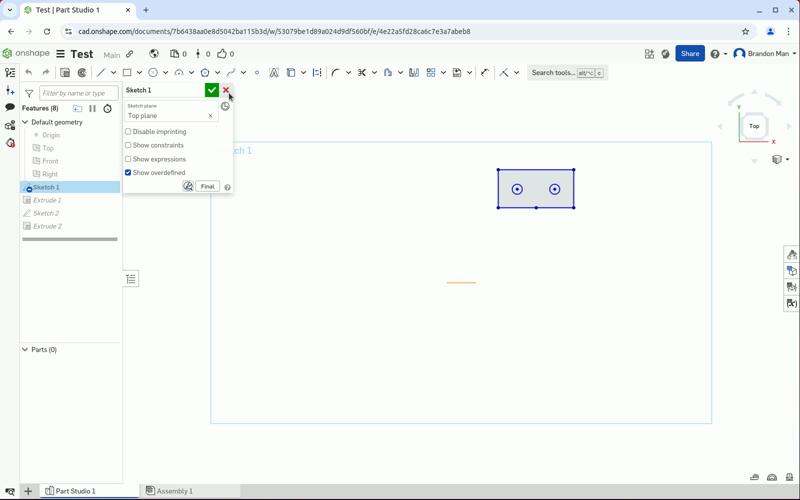
click(229, 92)
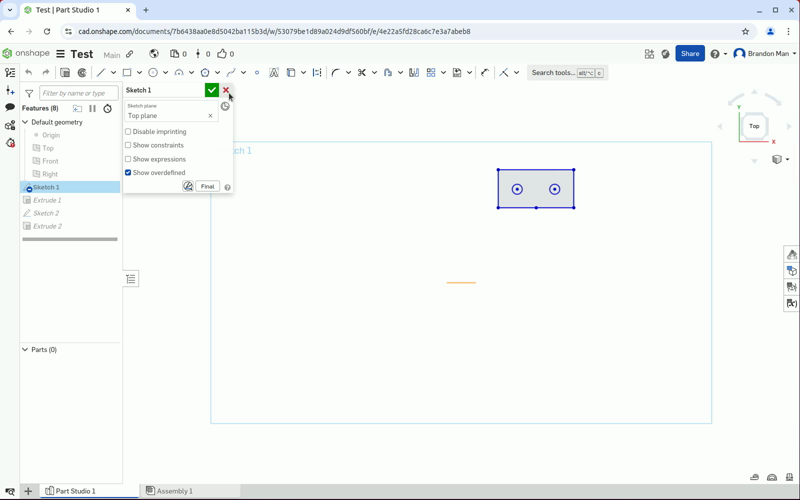
key(shift+s)
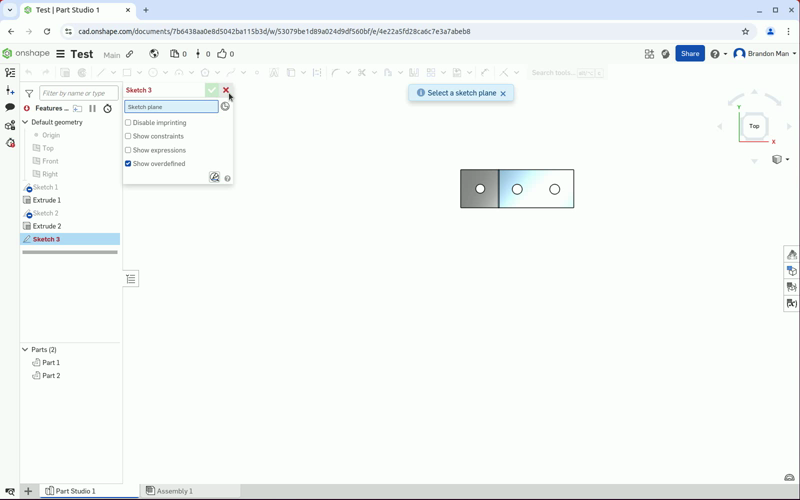
mouse_move(73, 150)
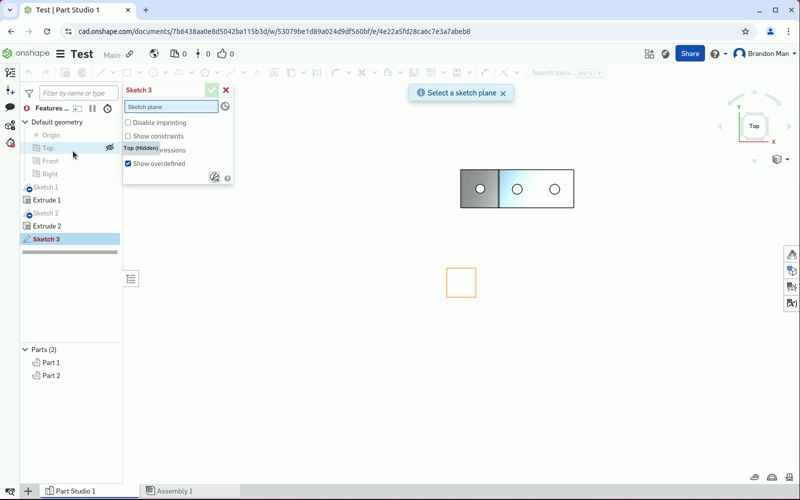
click(73, 150)
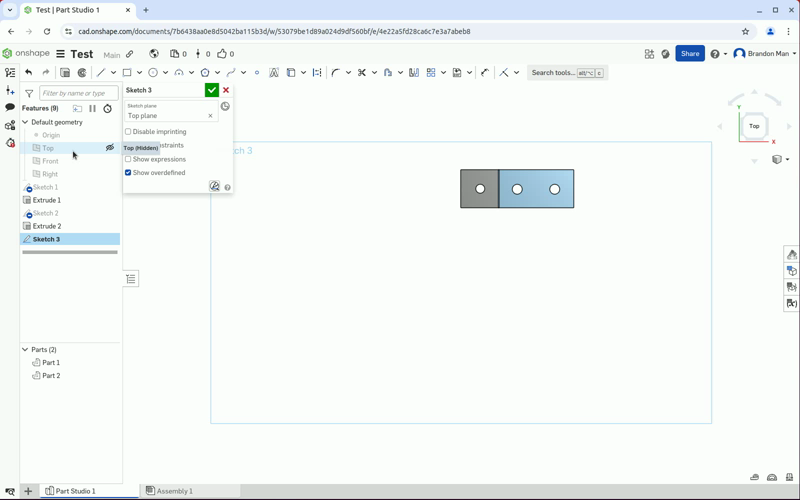
mouse_move(73, 352)
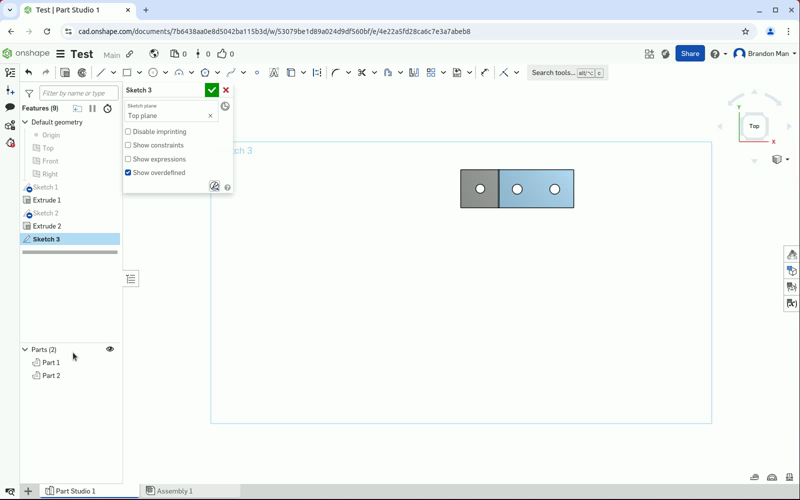
key(y)
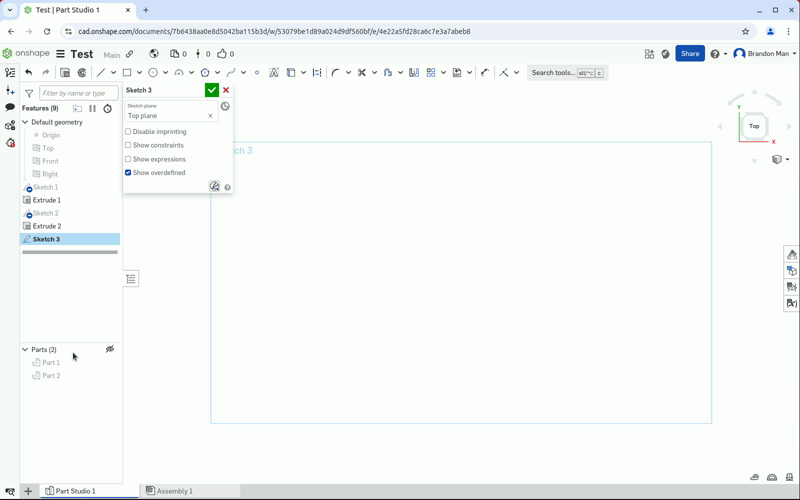
key(l)
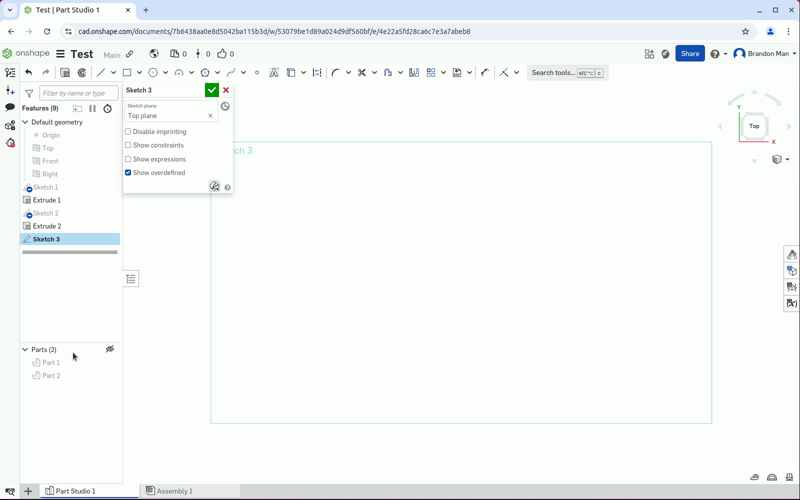
key_down(shift)
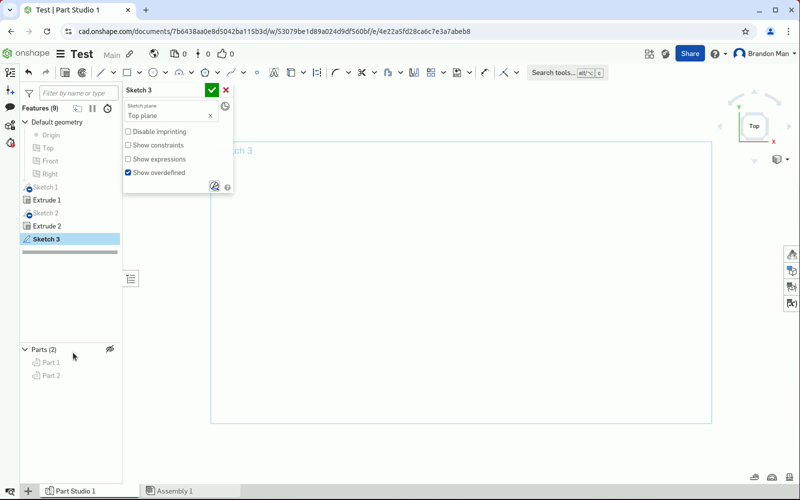
mouse_move(460, 282)
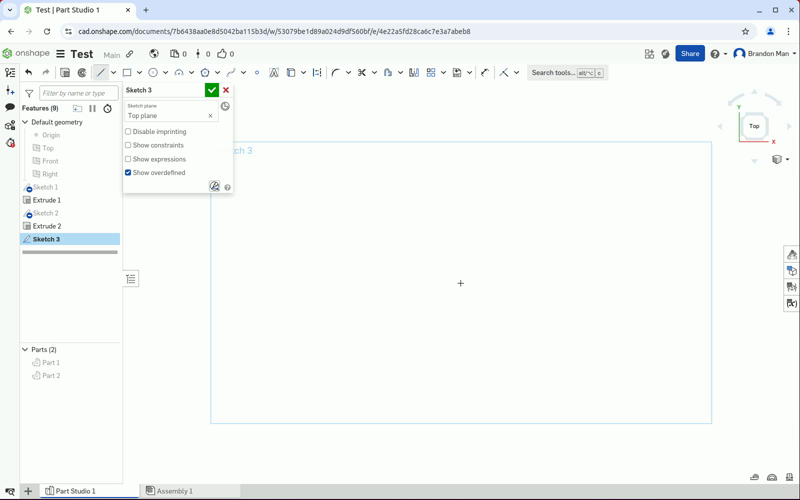
click(460, 282)
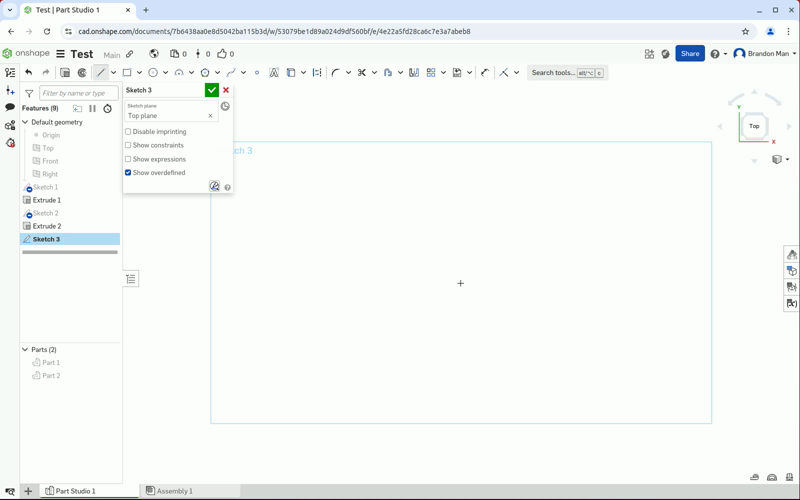
key_up(shift)
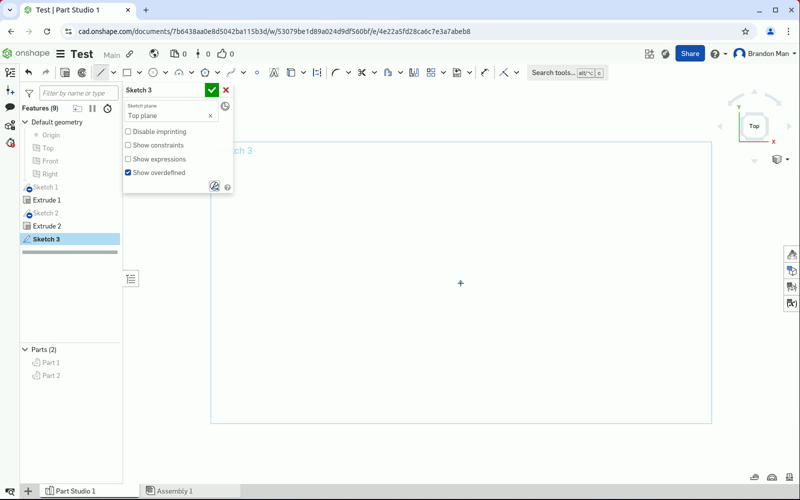
key_down(shift)
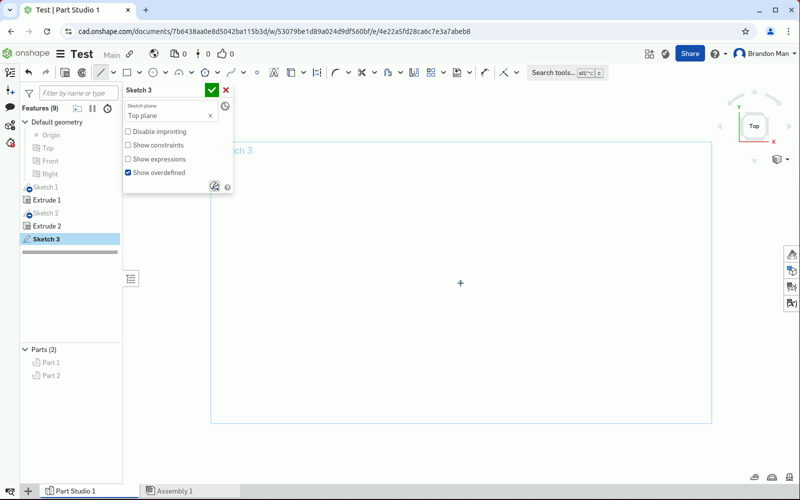
mouse_move(490, 282)
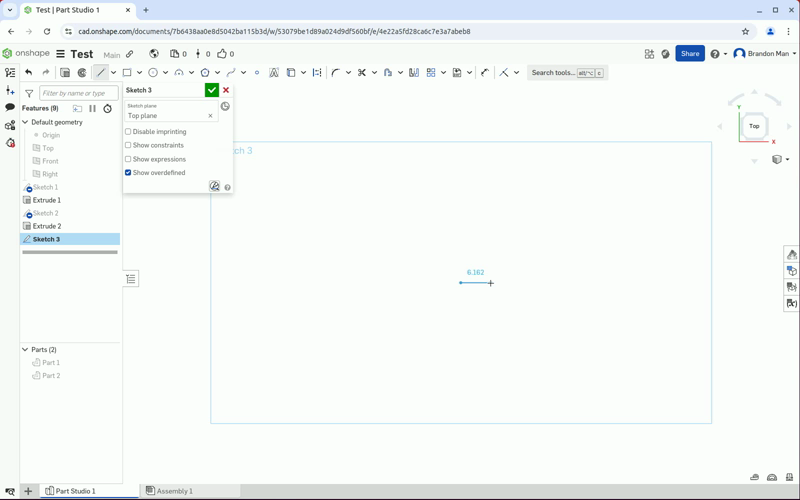
mouse_move(498, 282)
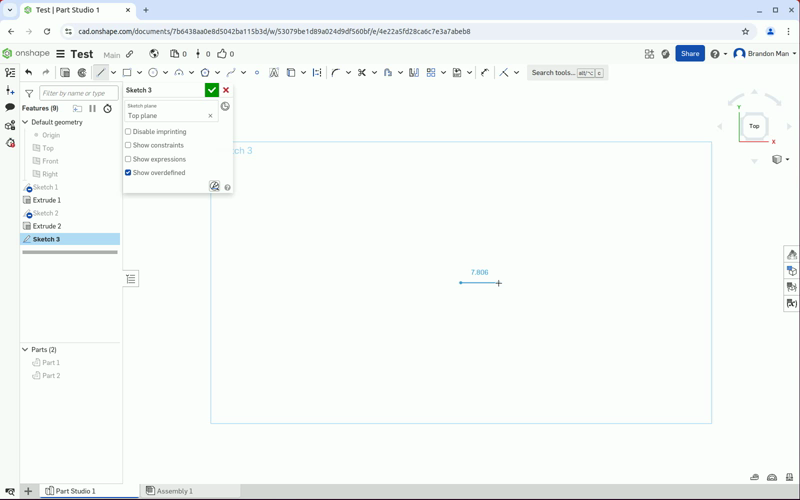
click(498, 282)
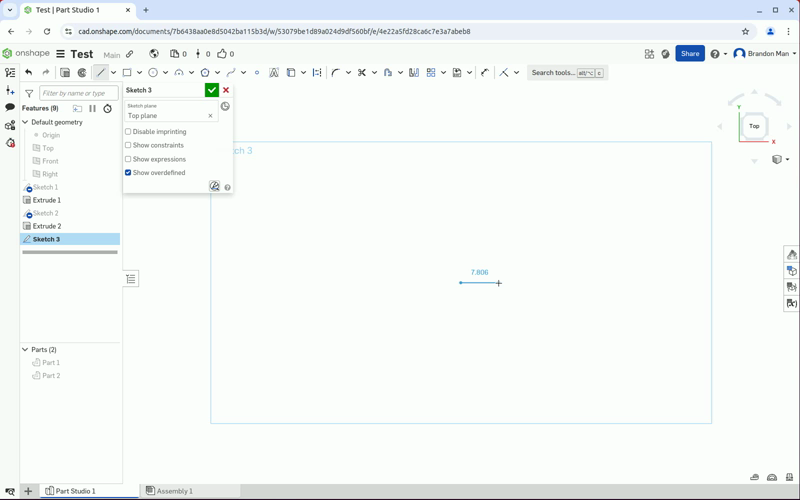
key_up(shift)
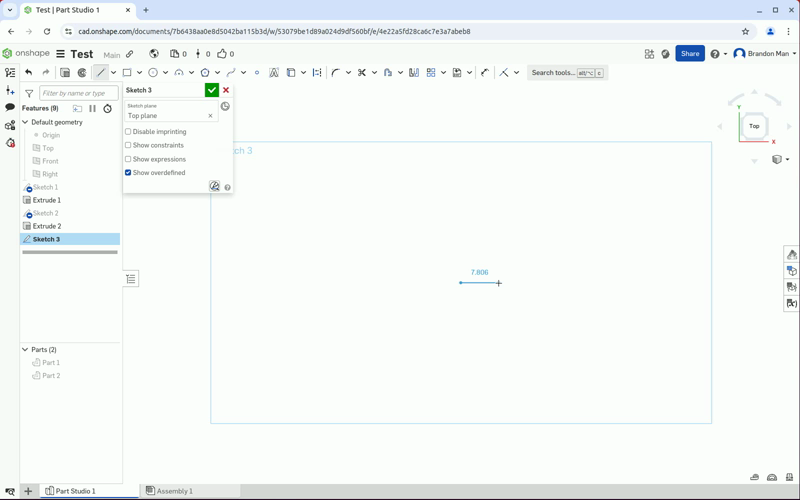
key_down(shift)
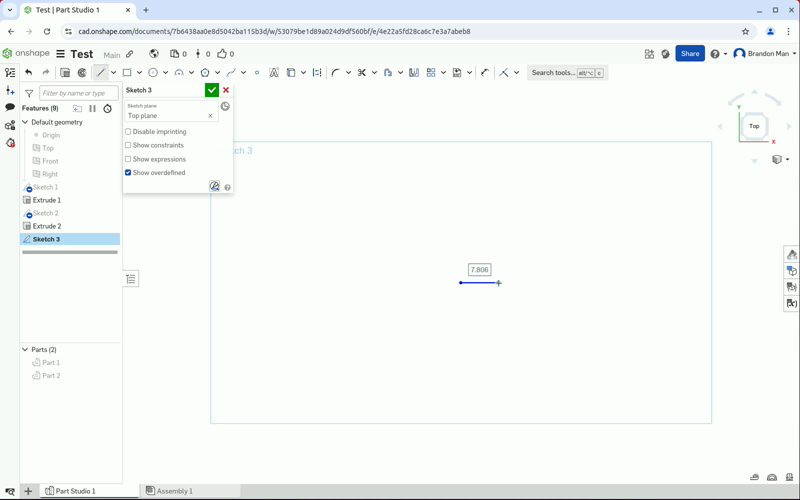
mouse_move(498, 207)
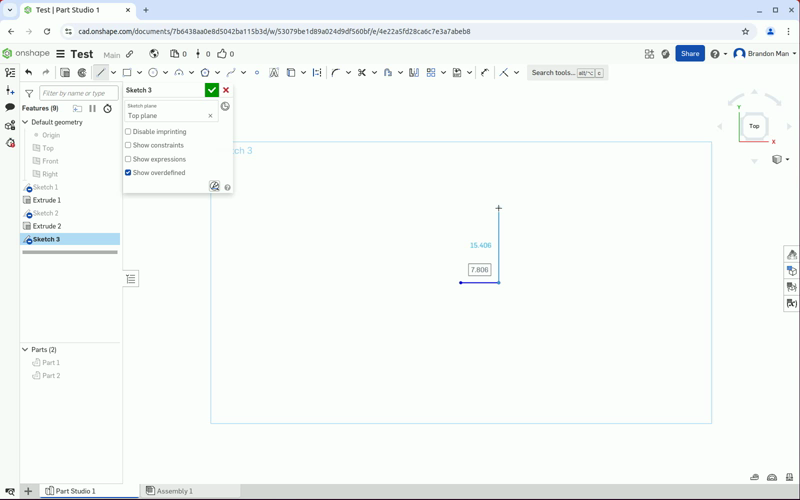
click(498, 207)
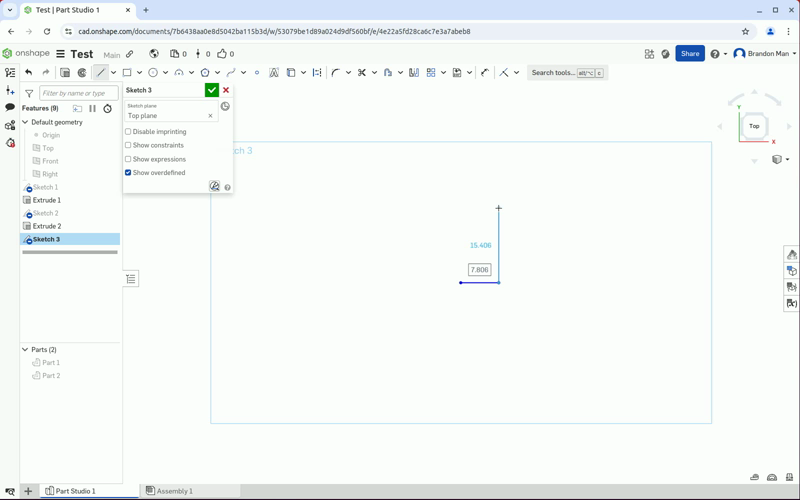
key_up(shift)
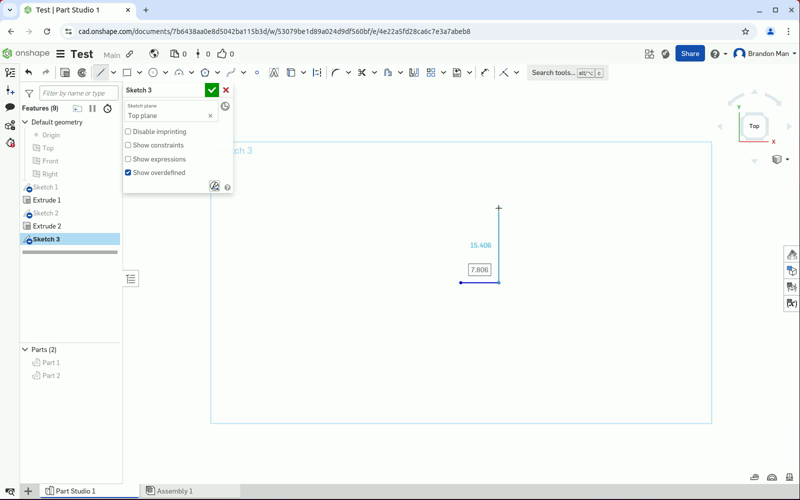
key_down(shift)
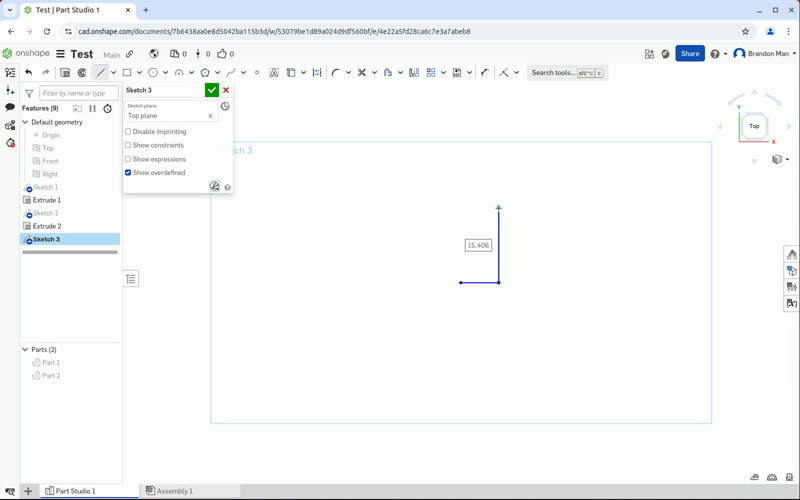
mouse_move(528, 207)
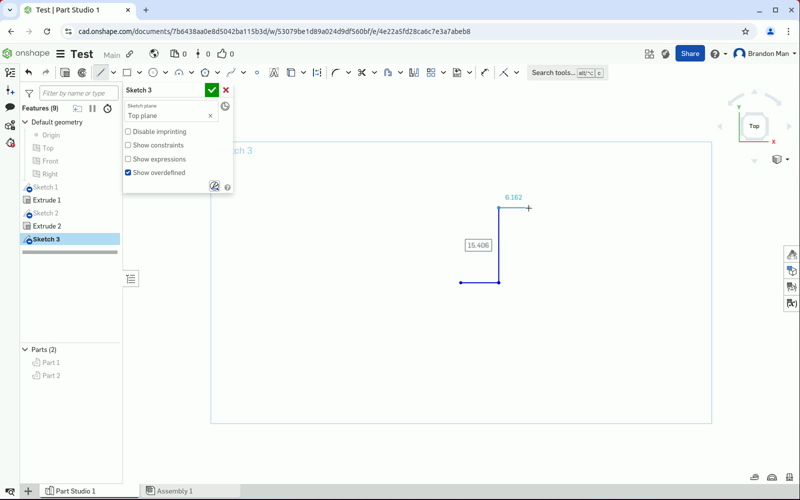
mouse_move(460, 207)
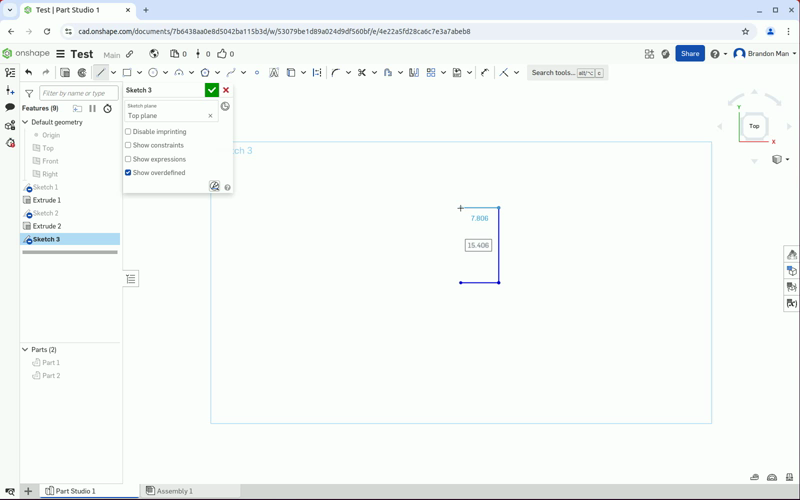
click(460, 207)
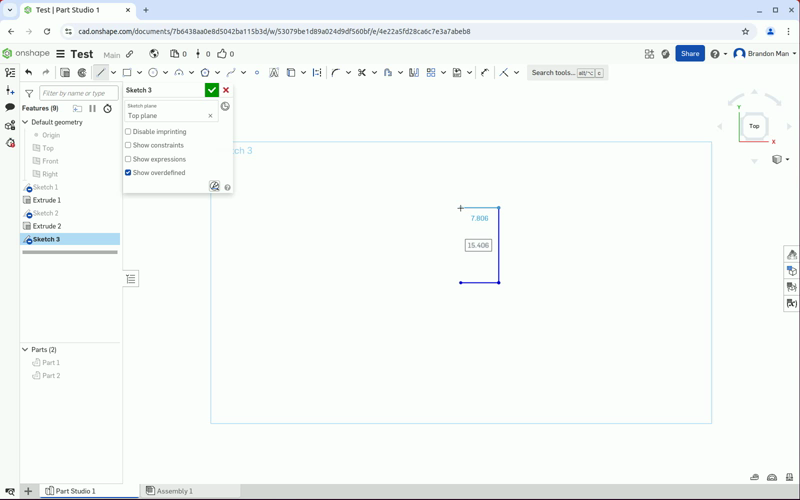
key_up(shift)
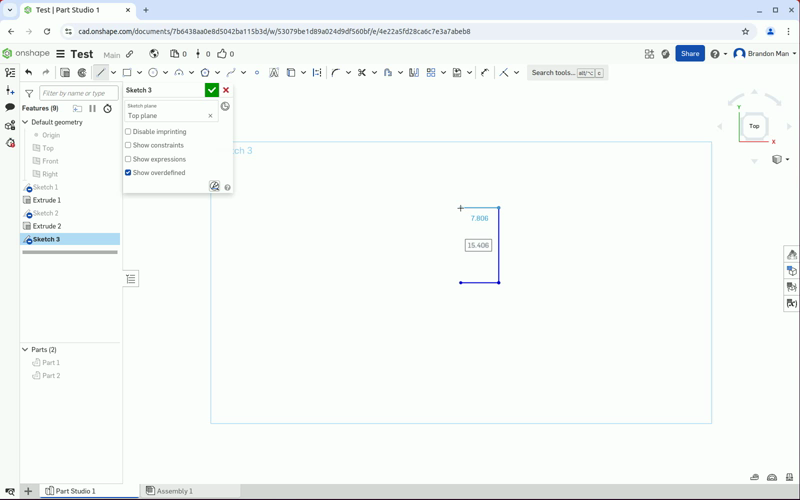
key_down(shift)
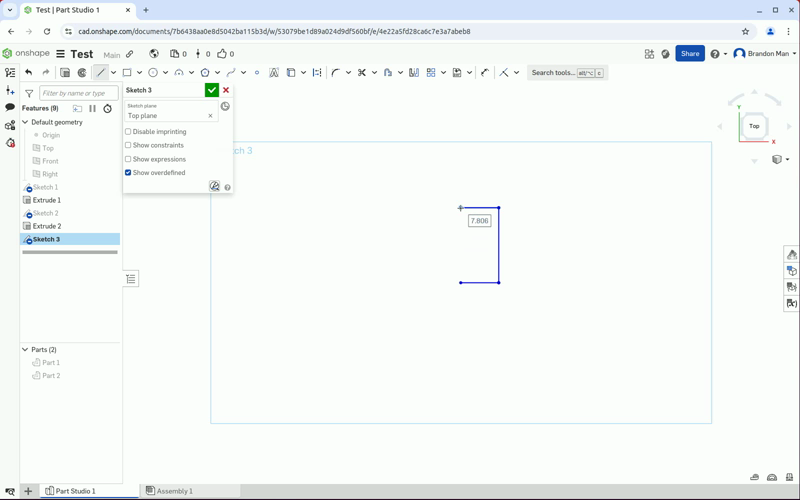
mouse_move(490, 207)
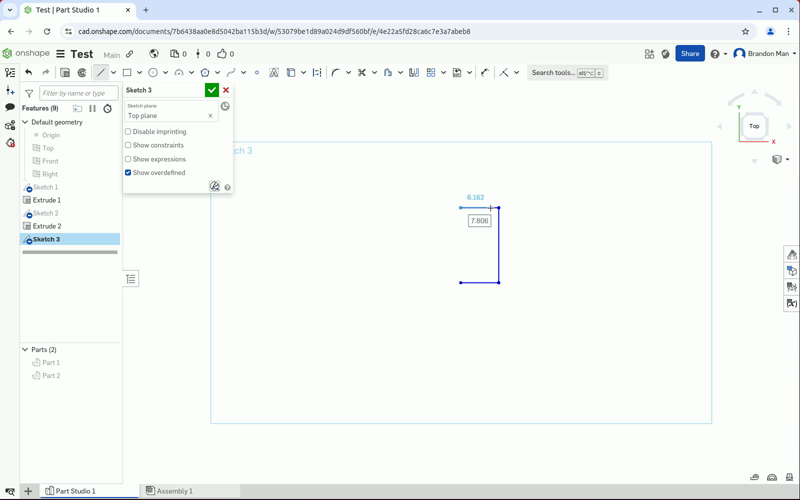
mouse_move(460, 244)
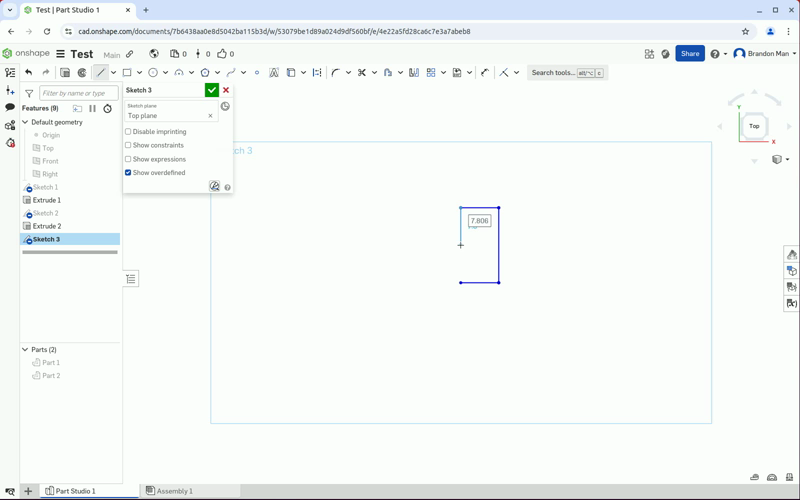
click(460, 244)
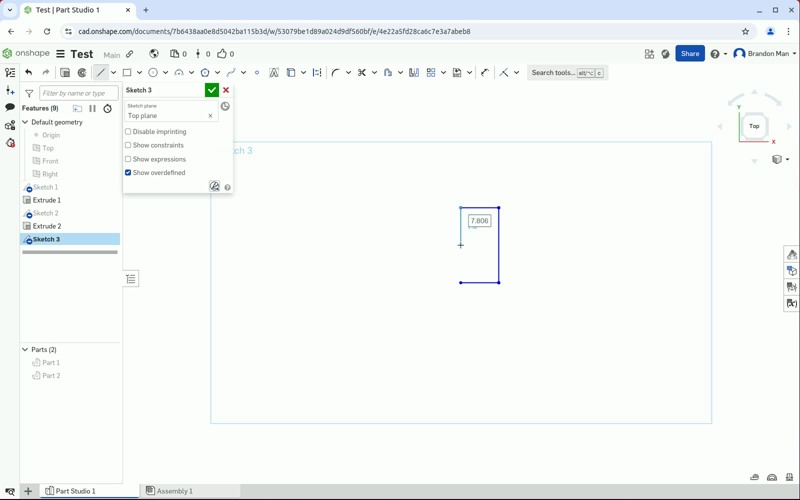
key_up(shift)
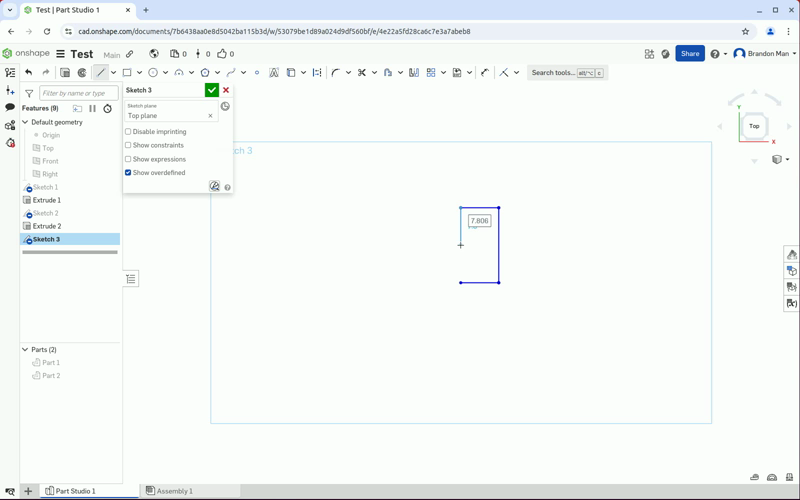
mouse_move(490, 244)
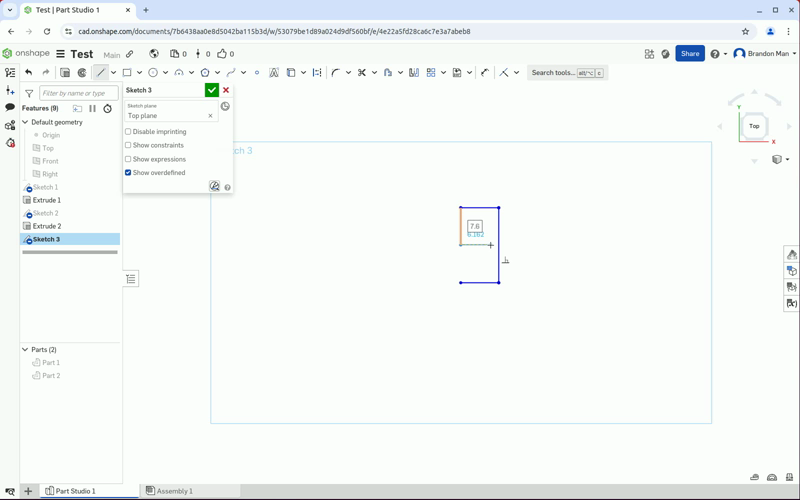
key_down(shift)
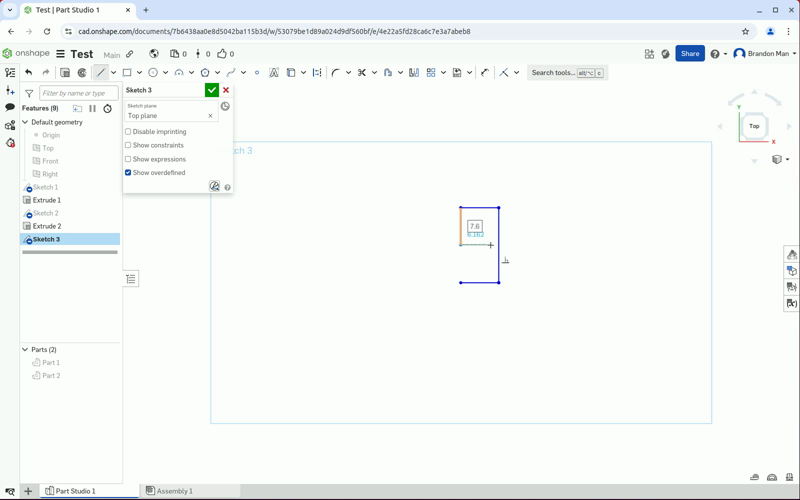
mouse_move(460, 282)
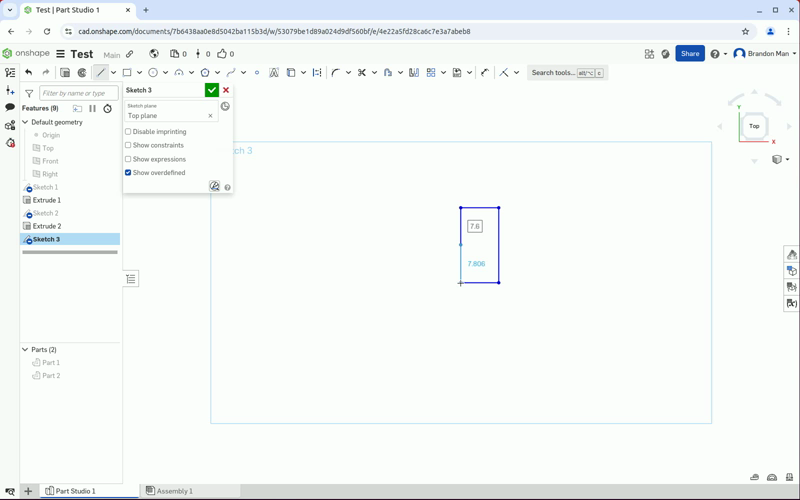
key_up(shift)
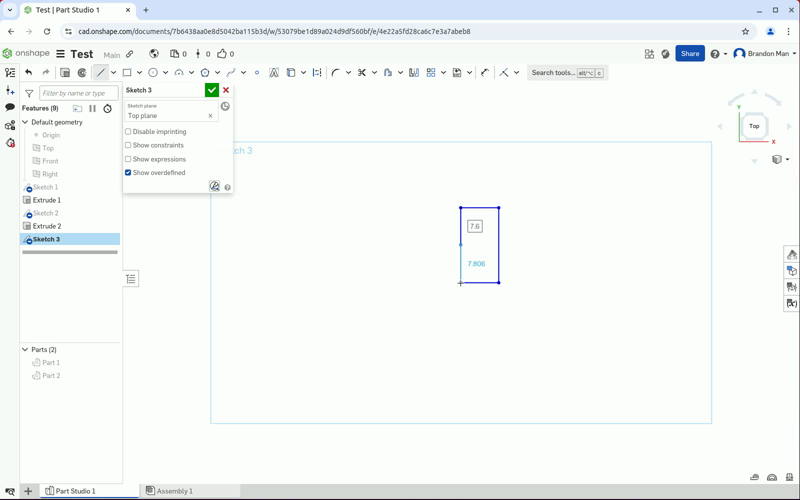
click(460, 282)
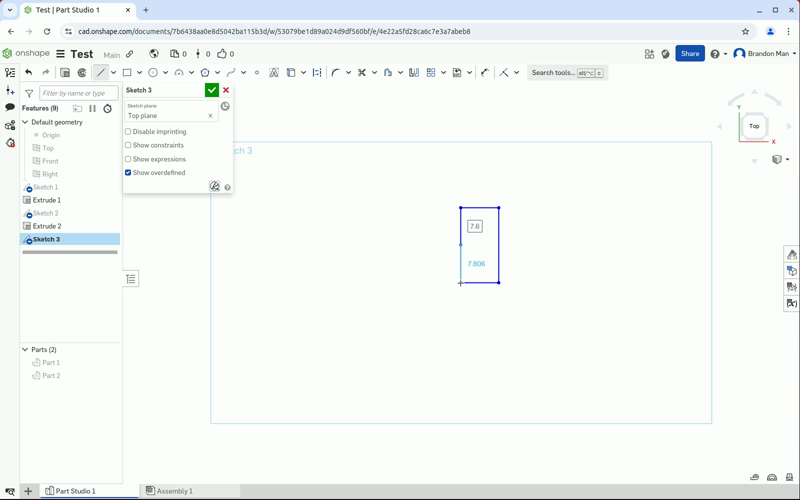
key(esc)
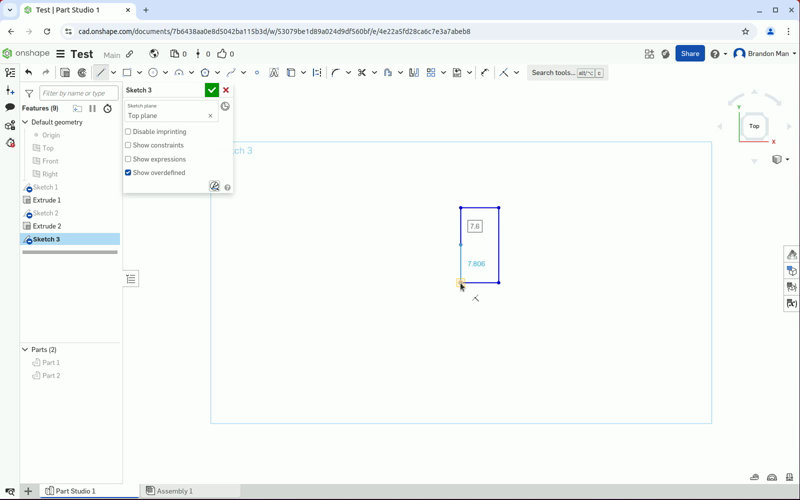
key(c)
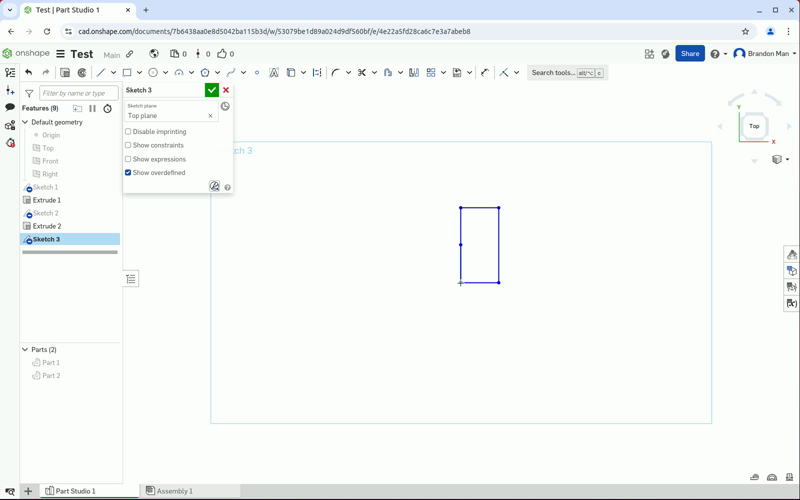
key_down(shift)
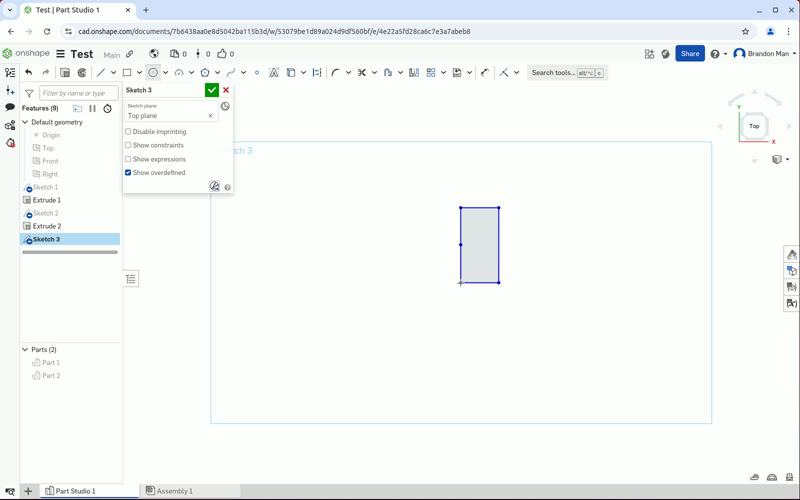
mouse_move(479, 264)
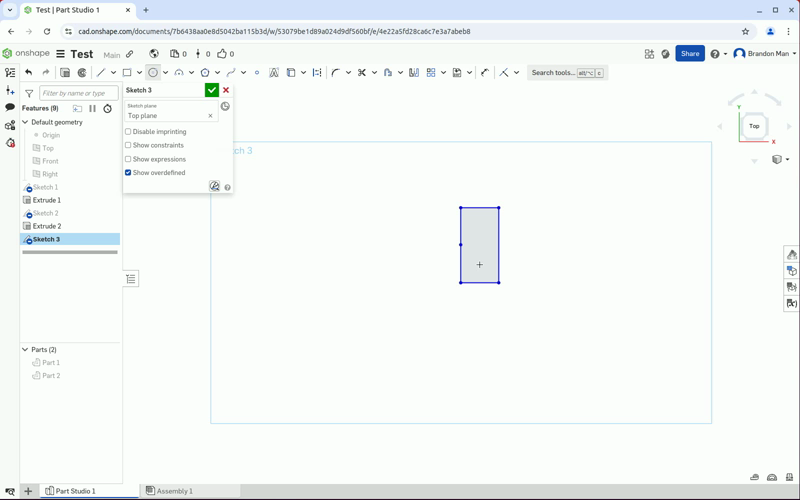
click(479, 264)
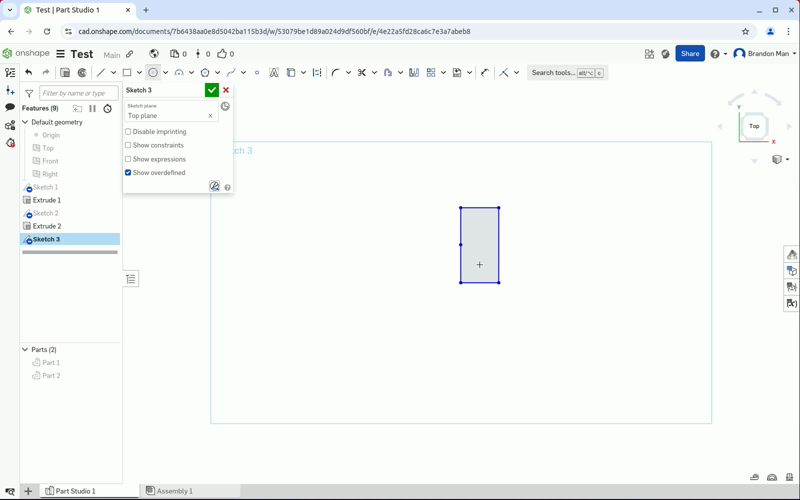
key_up(shift)
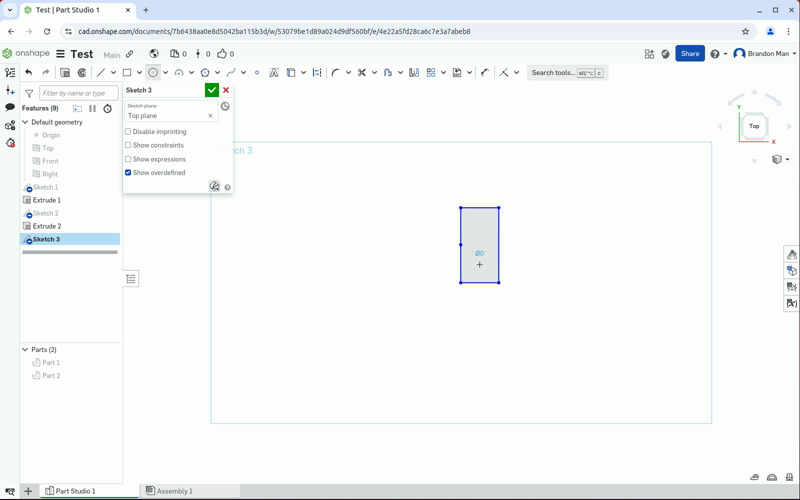
mouse_move(484, 264)
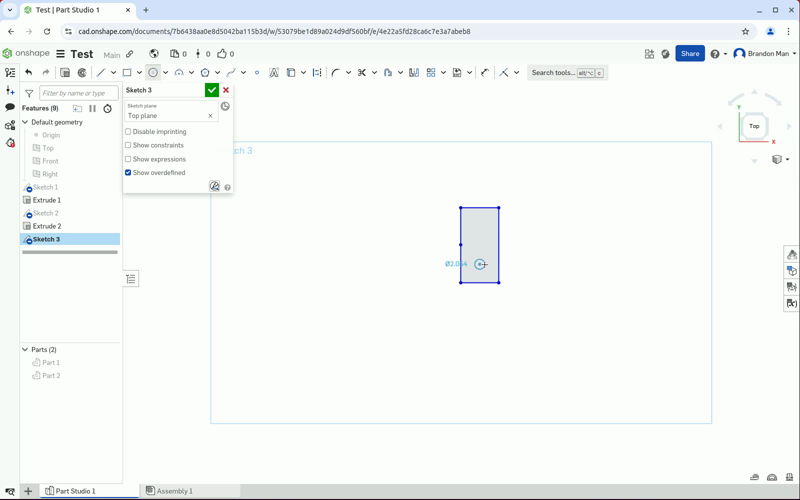
click(484, 264)
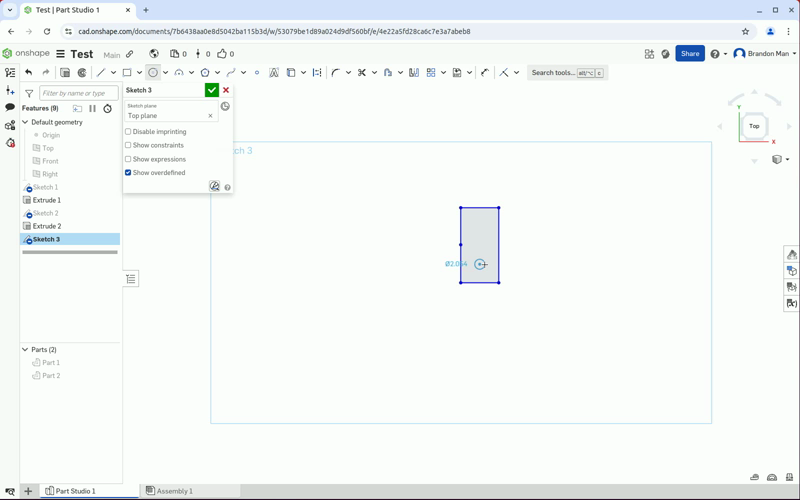
key(esc)
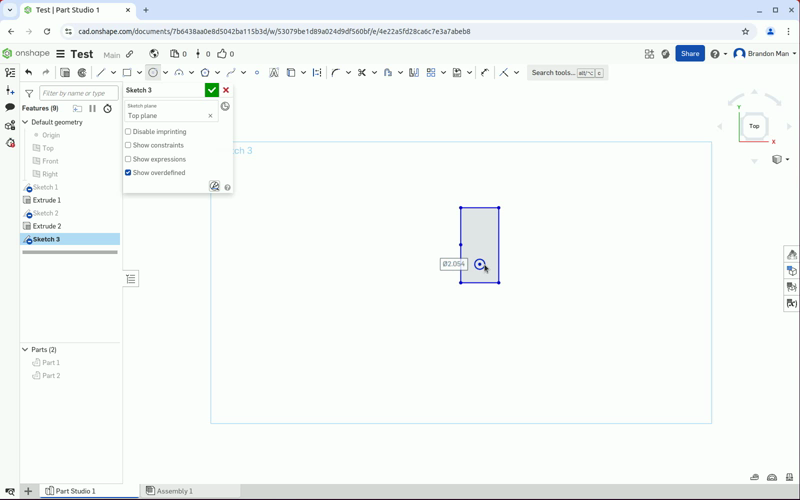
key(c)
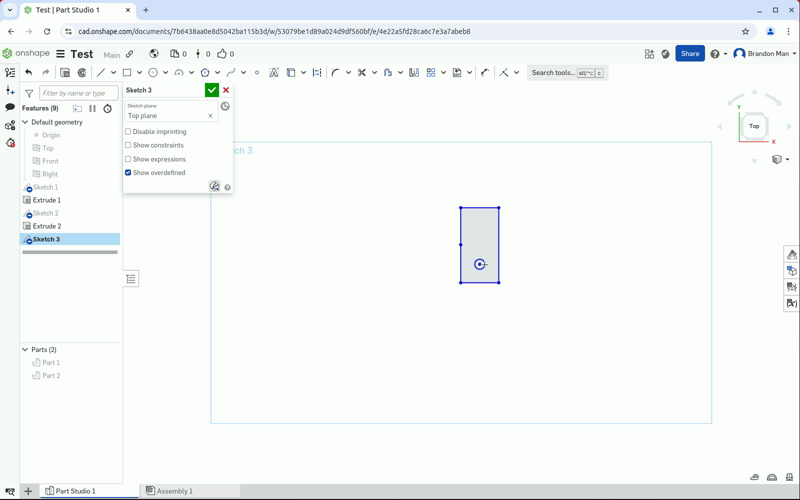
key_down(shift)
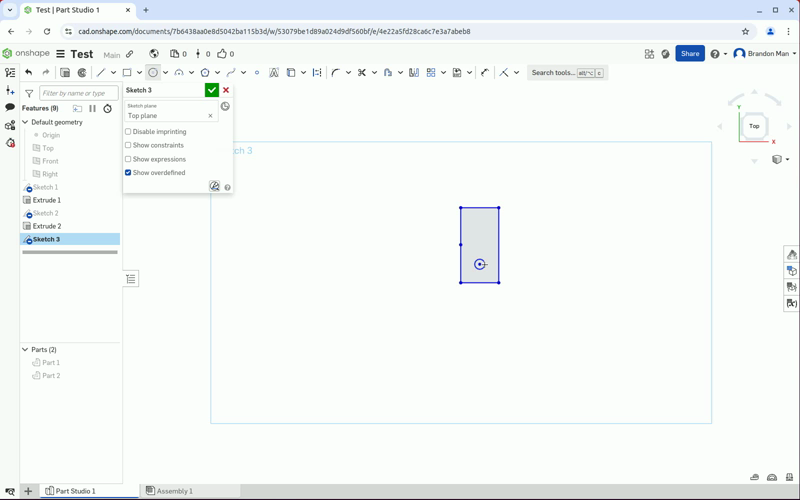
mouse_move(479, 226)
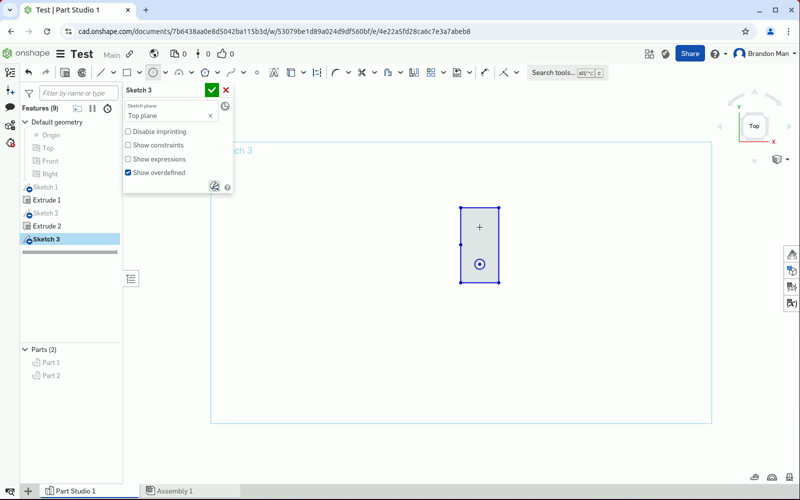
click(479, 226)
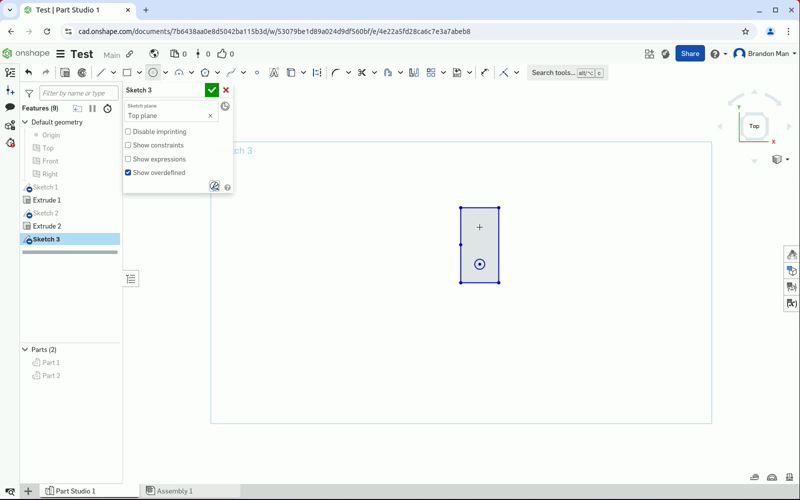
key_up(shift)
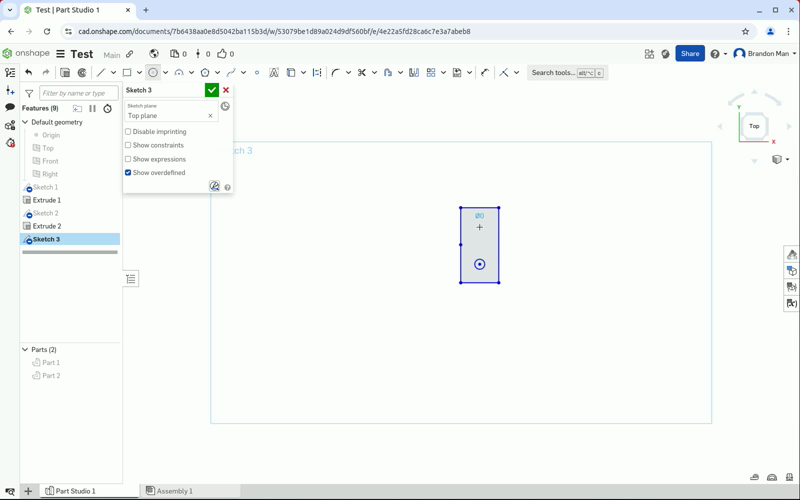
mouse_move(484, 226)
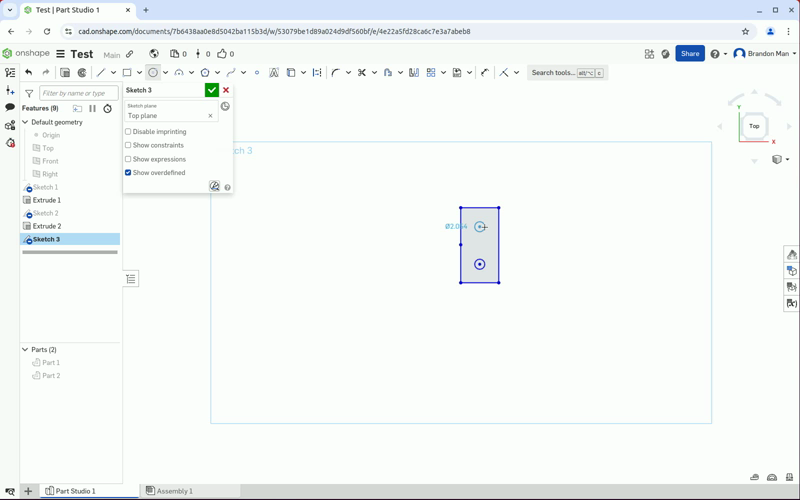
click(484, 226)
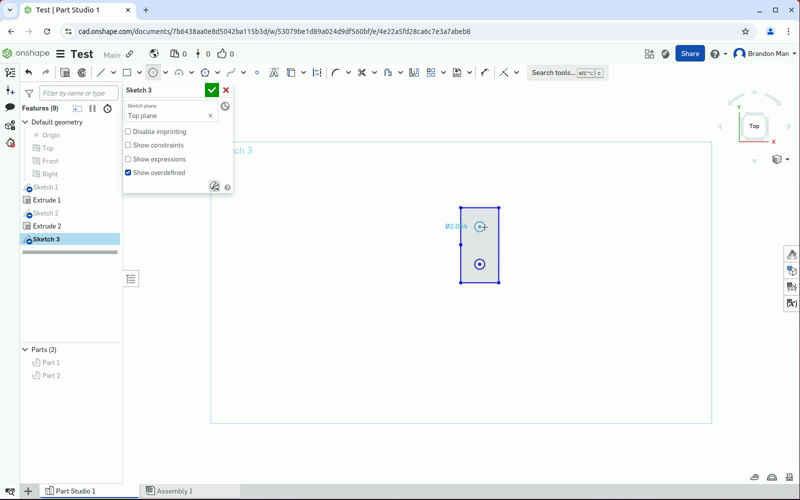
key(esc)
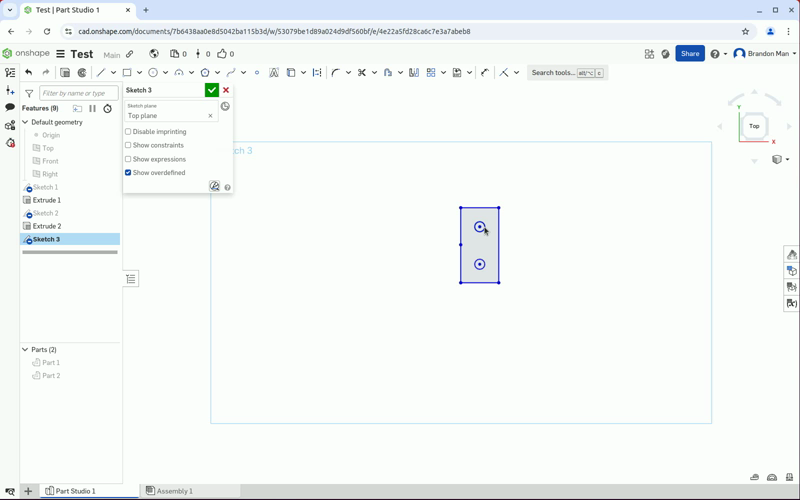
mouse_move(464, 214)
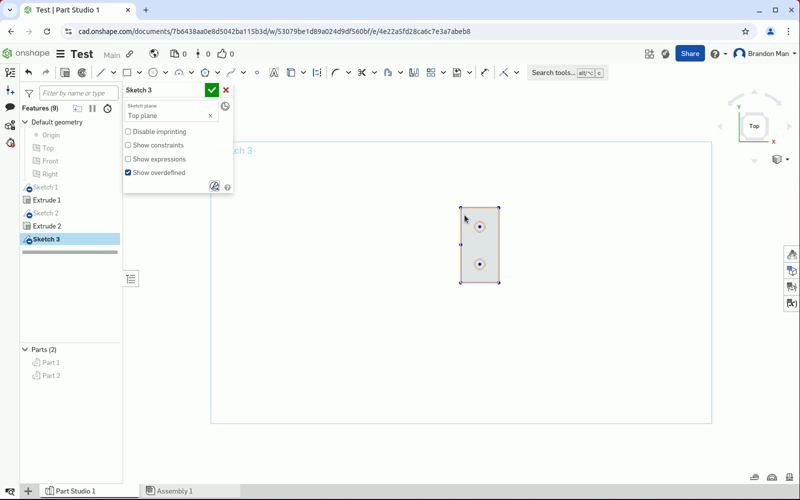
click(464, 214)
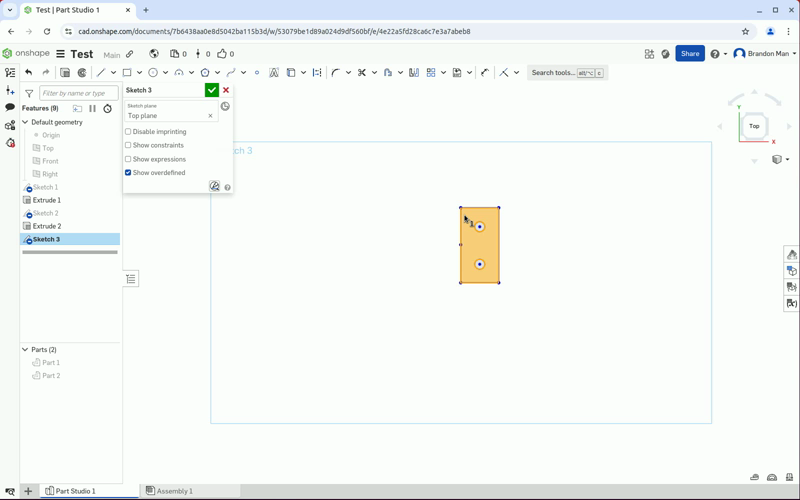
mouse_move(73, 352)
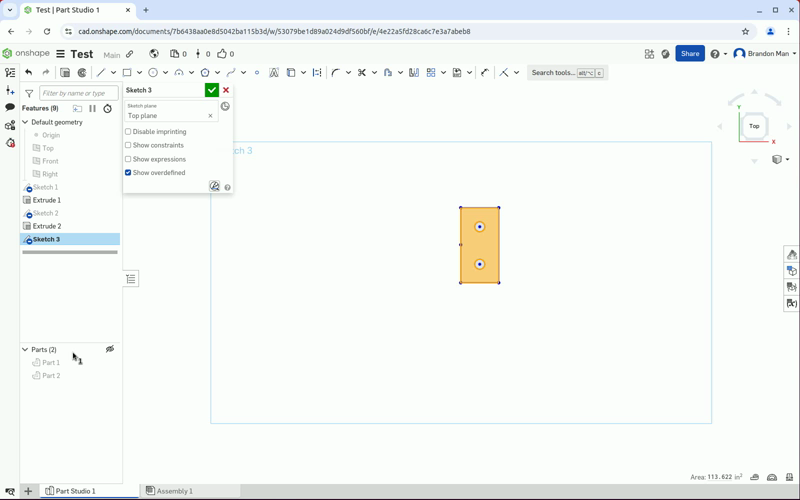
key(shift+y)
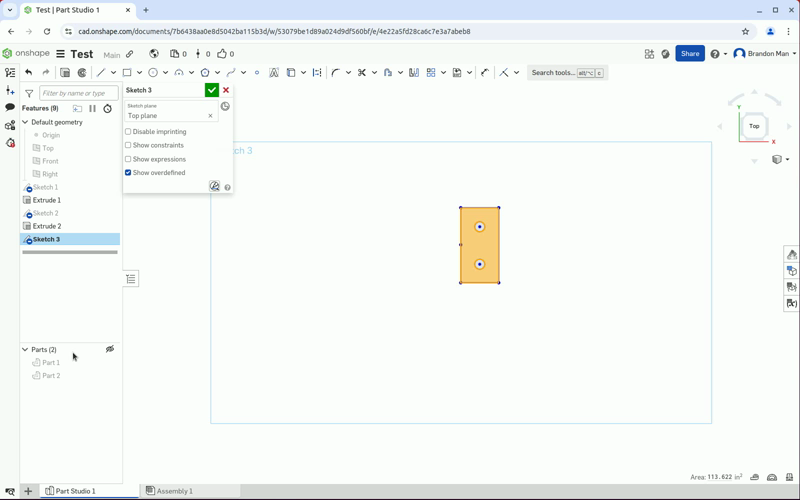
key(shift+e)
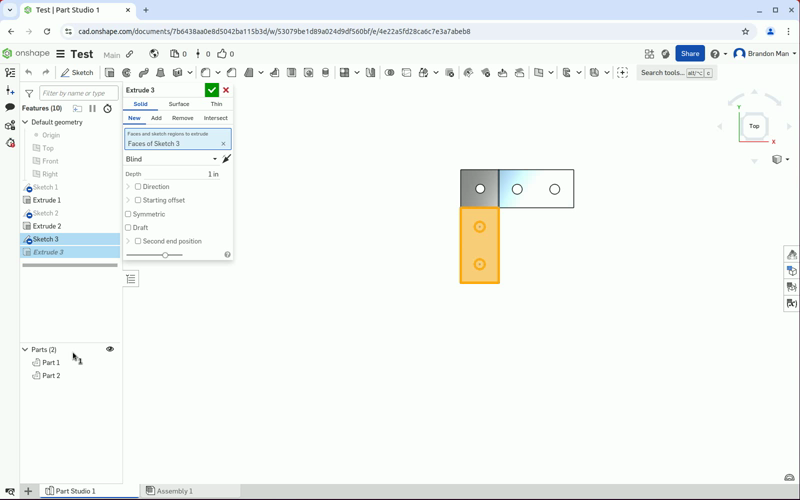
mouse_move(143, 106)
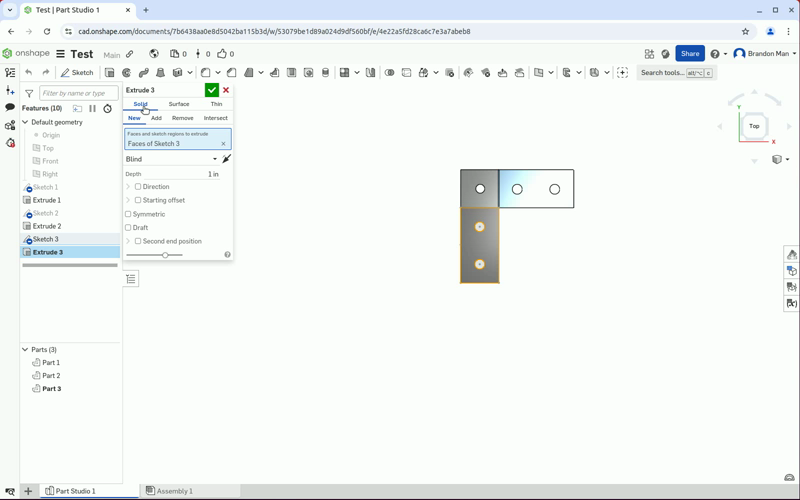
click(143, 106)
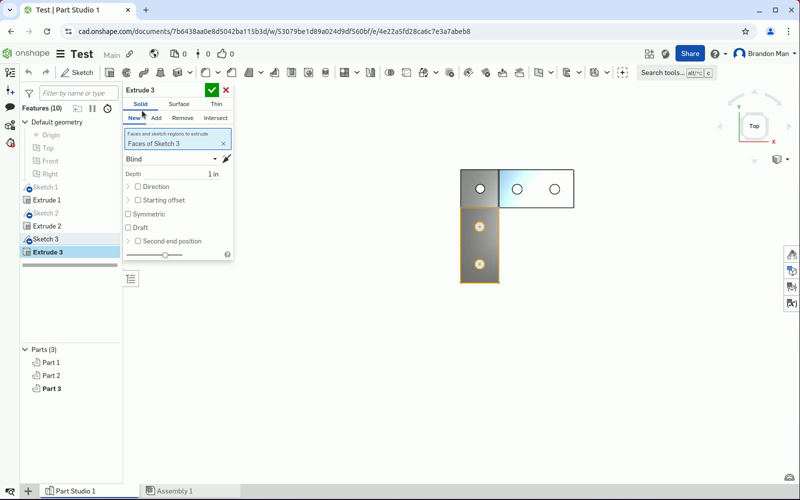
mouse_move(137, 120)
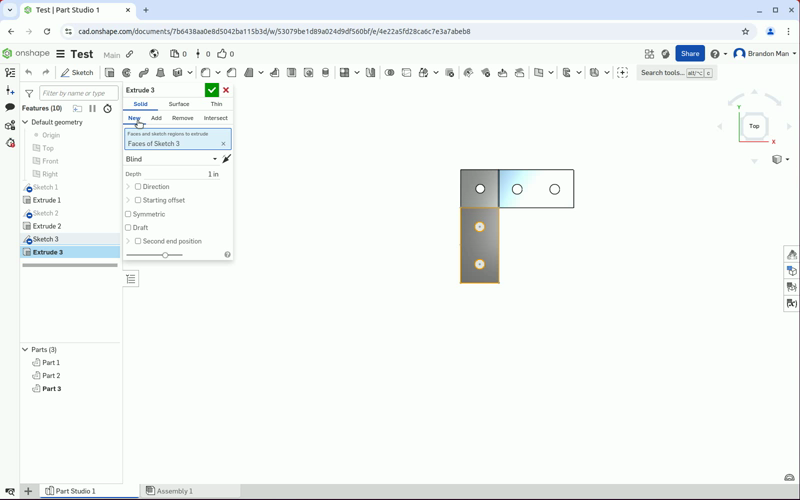
click(137, 120)
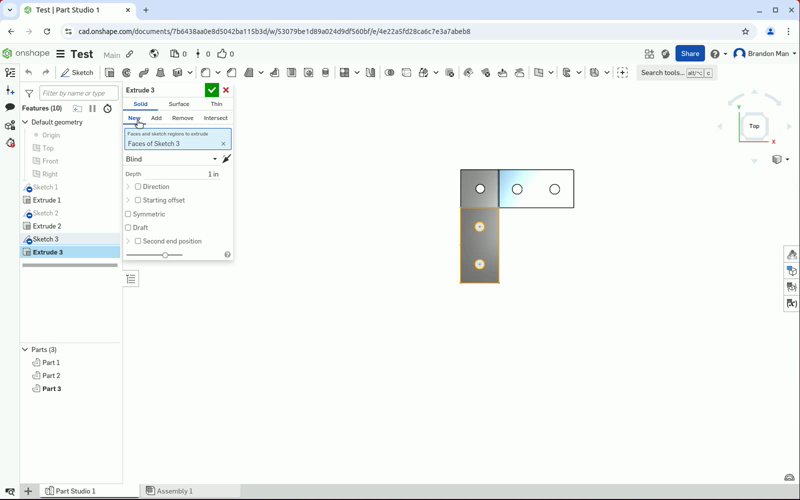
key(tab, 4)
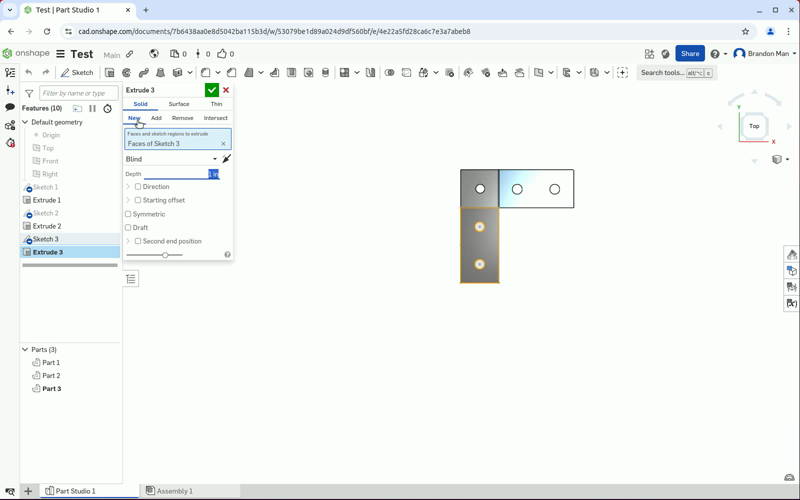
text(1.444)
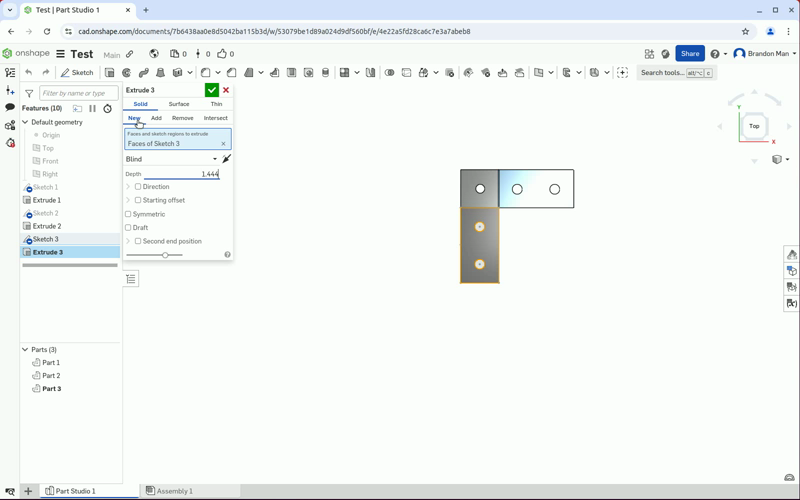
key(enter)
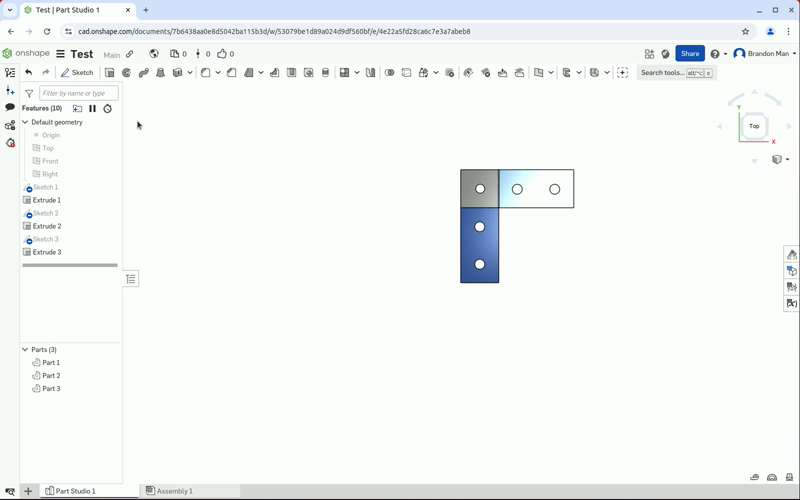
key(shift+h)
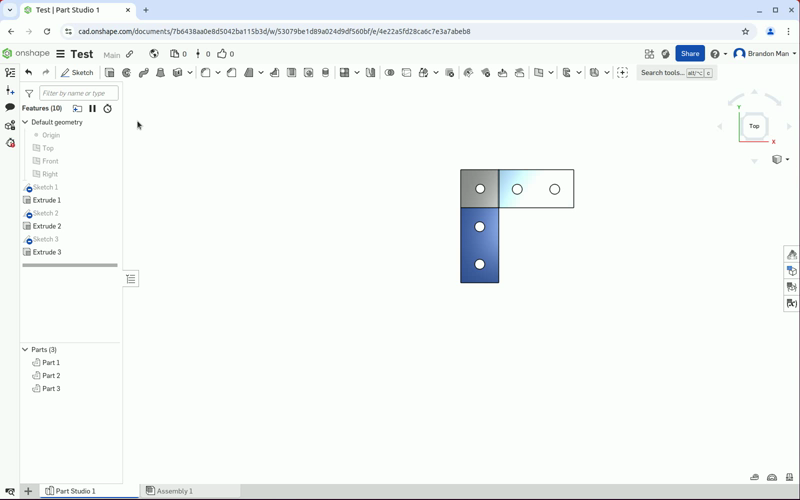
key(shift+h)
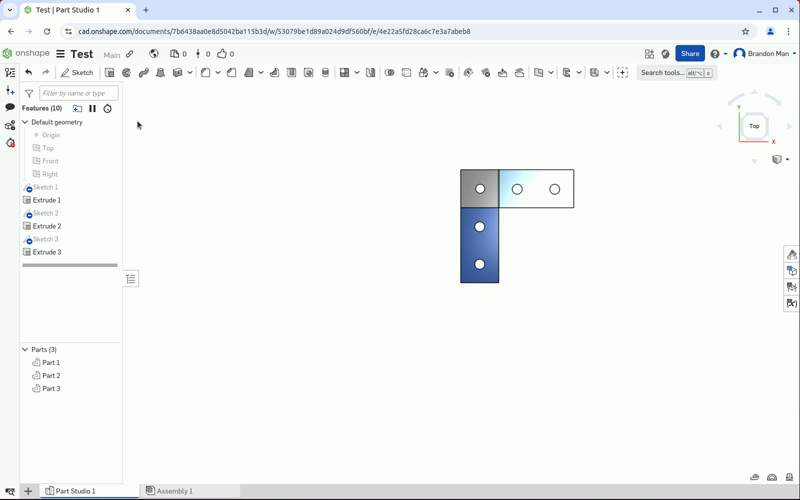
mouse_move(73, 189)
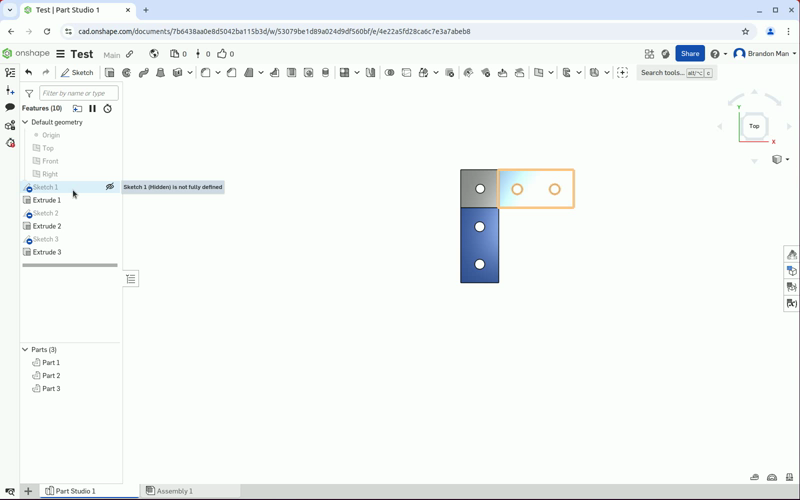
click(73, 189)
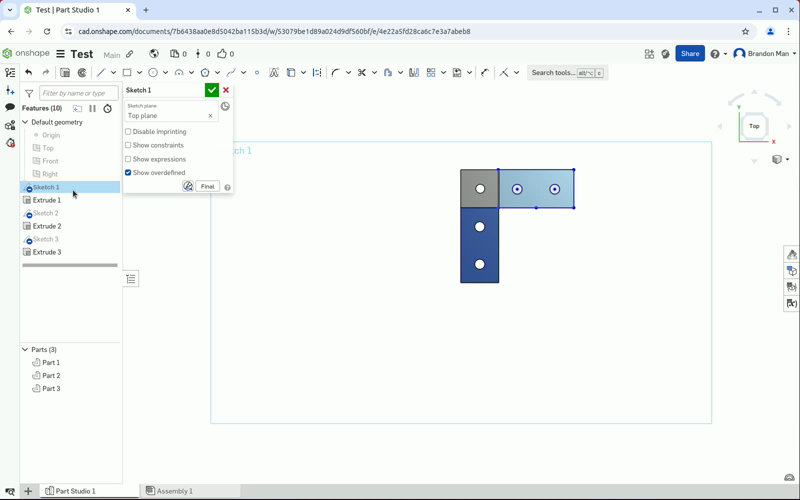
mouse_move(229, 92)
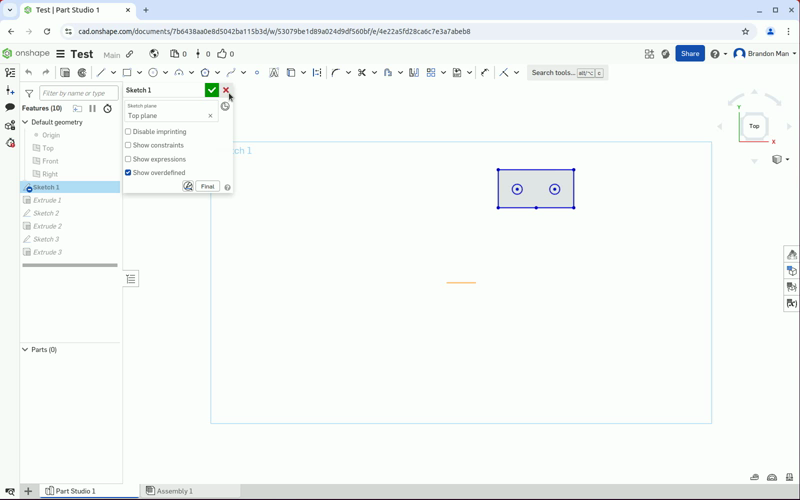
click(229, 92)
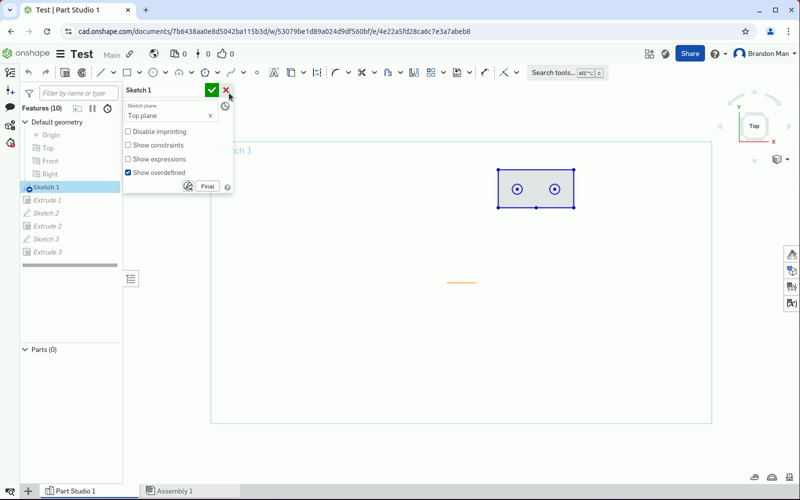
key(shift+s)
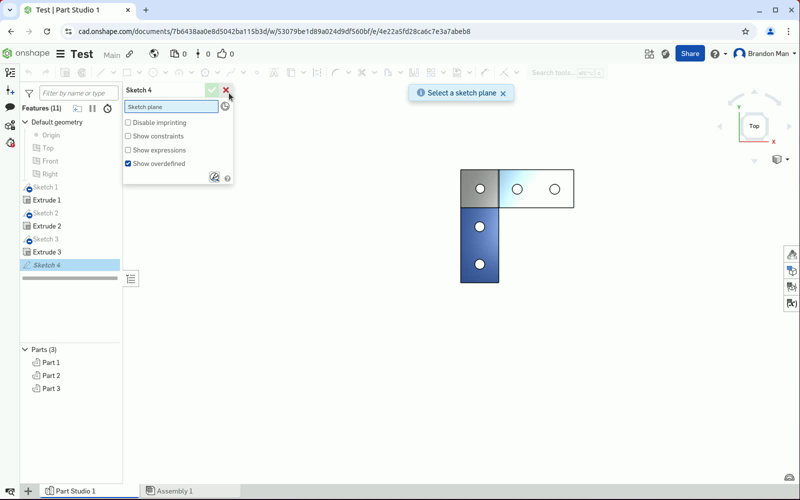
mouse_move(73, 150)
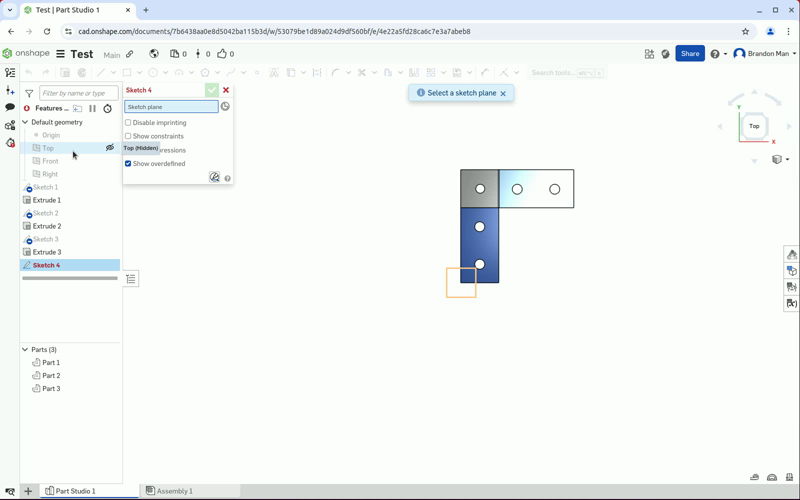
click(73, 150)
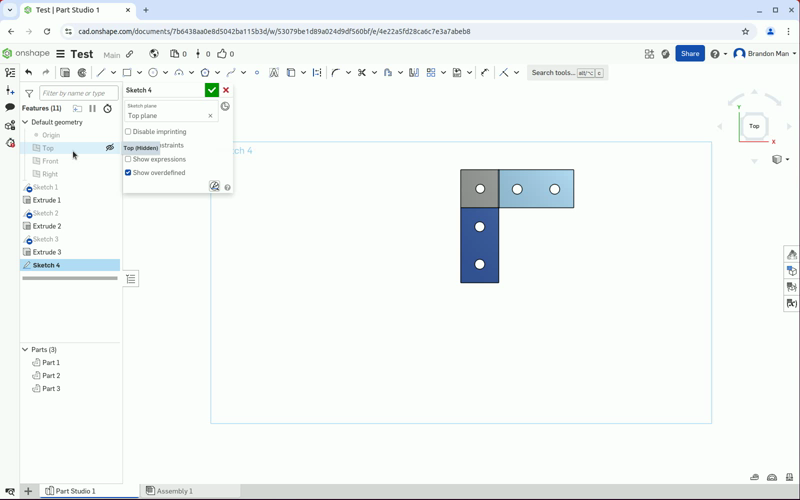
mouse_move(73, 352)
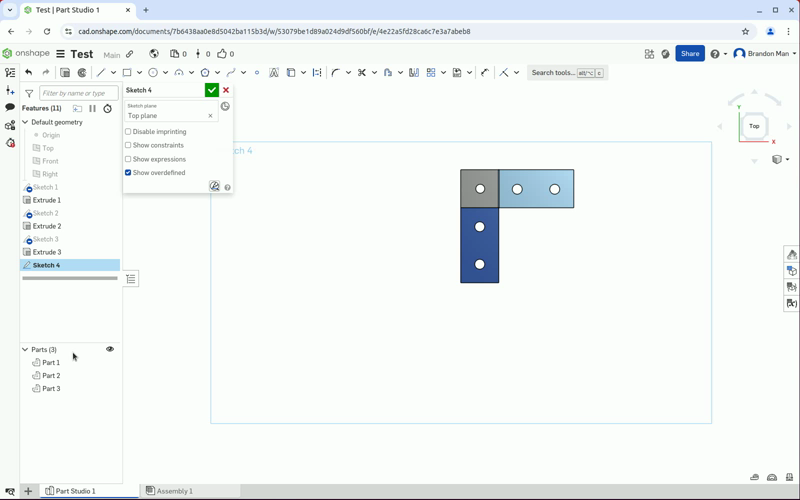
key(y)
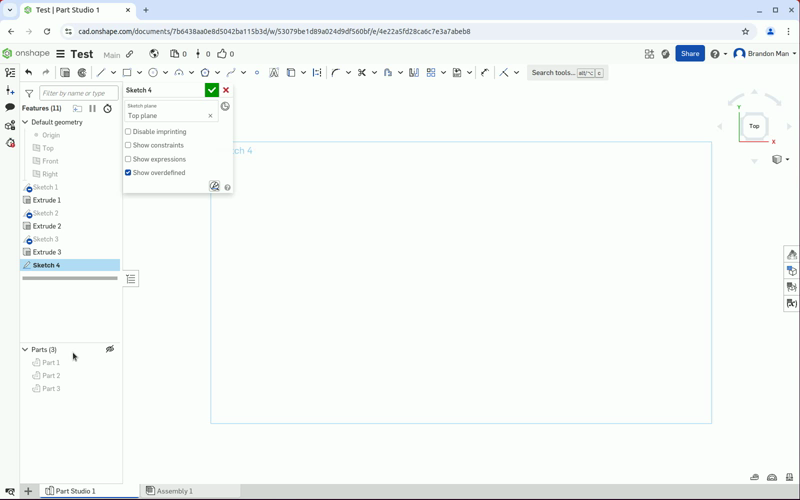
key(a)
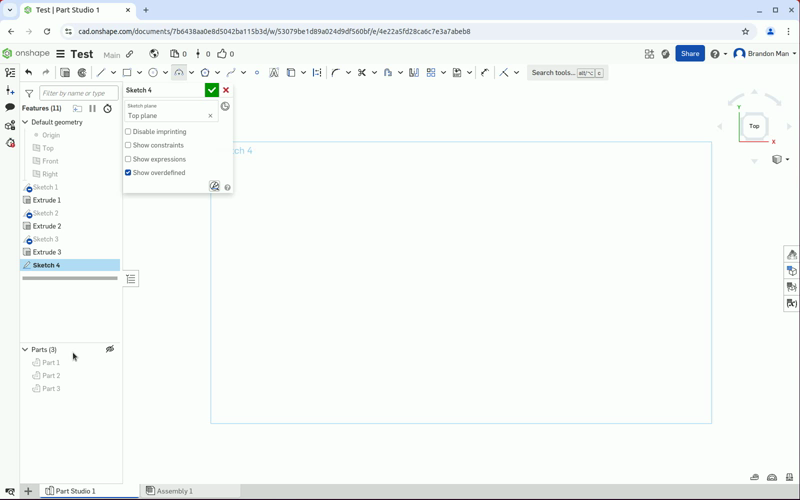
key_down(shift)
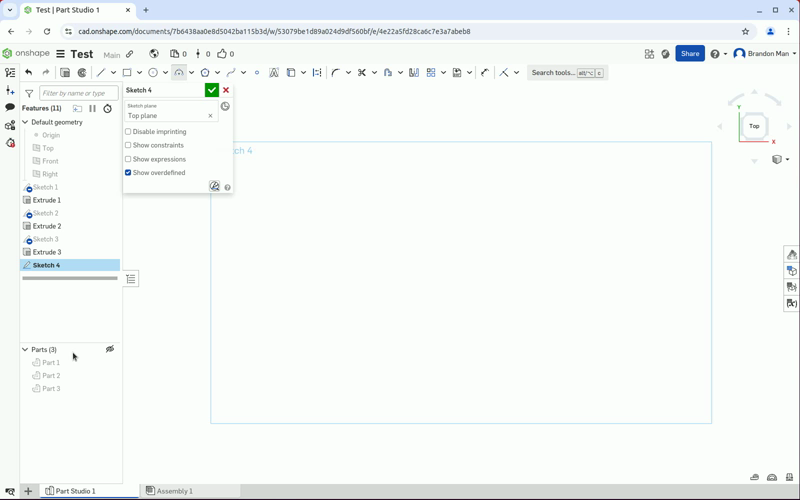
mouse_move(498, 282)
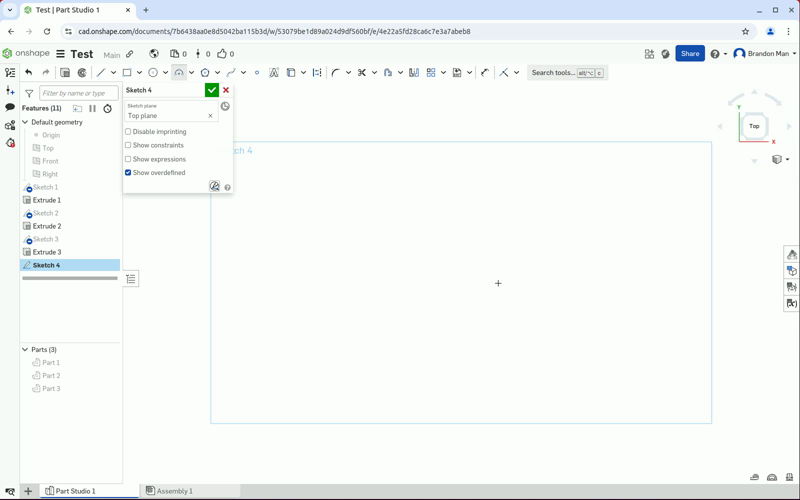
click(498, 282)
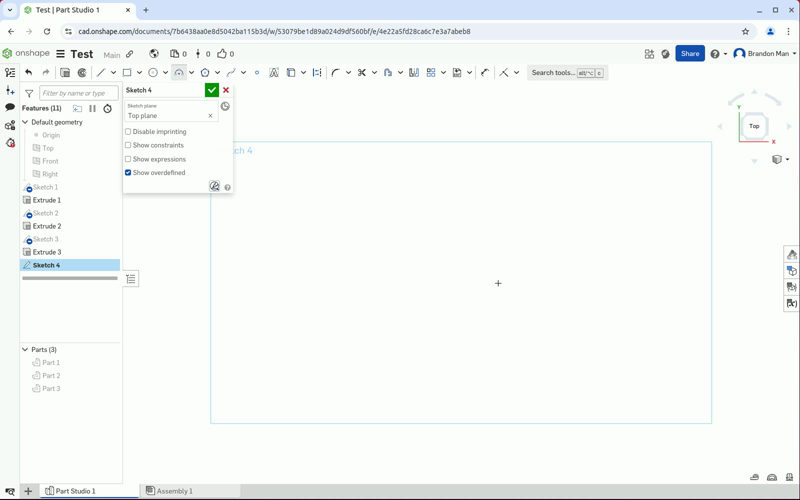
key_up(shift)
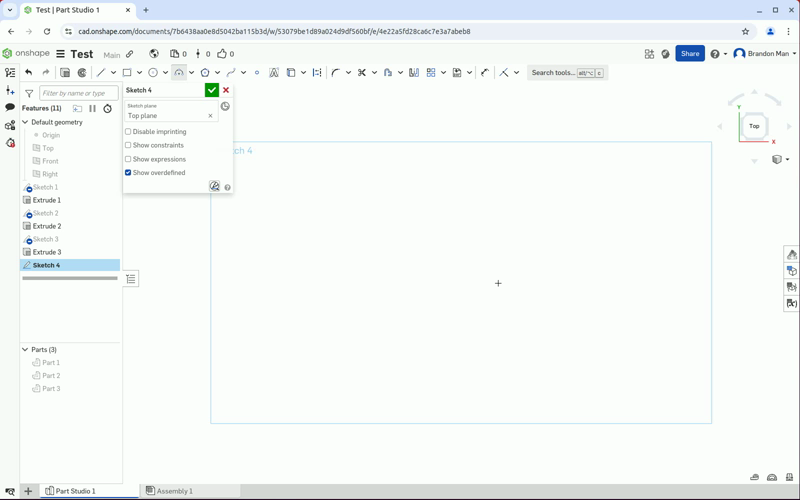
key_down(shift)
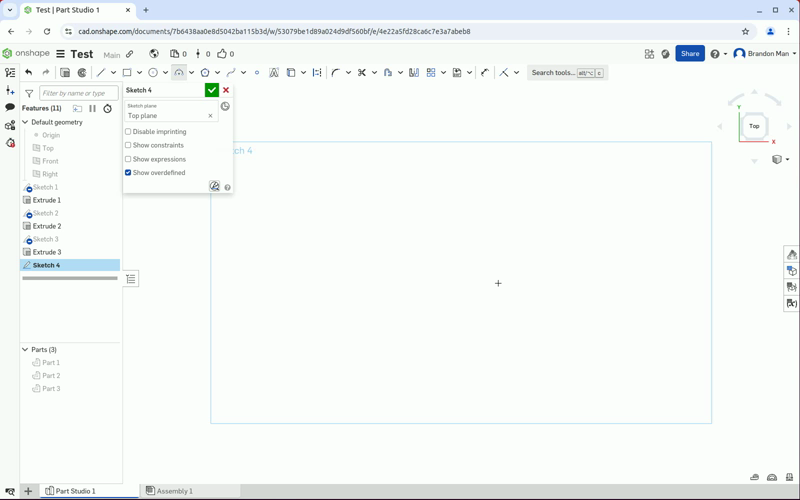
mouse_move(573, 207)
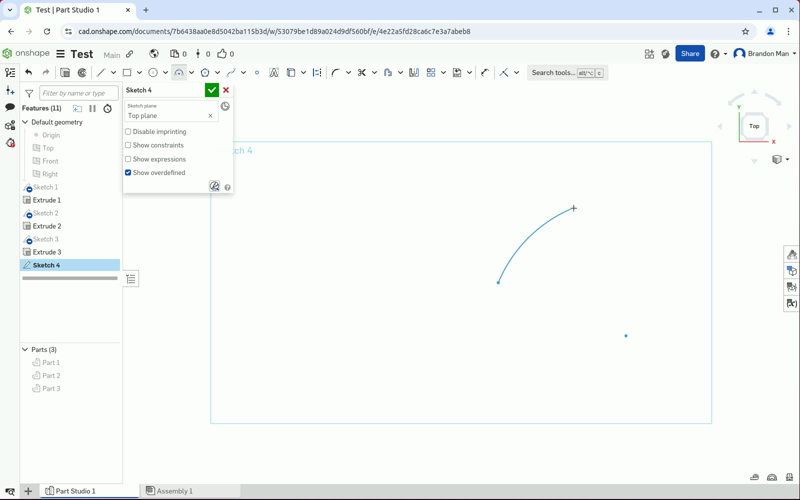
click(573, 207)
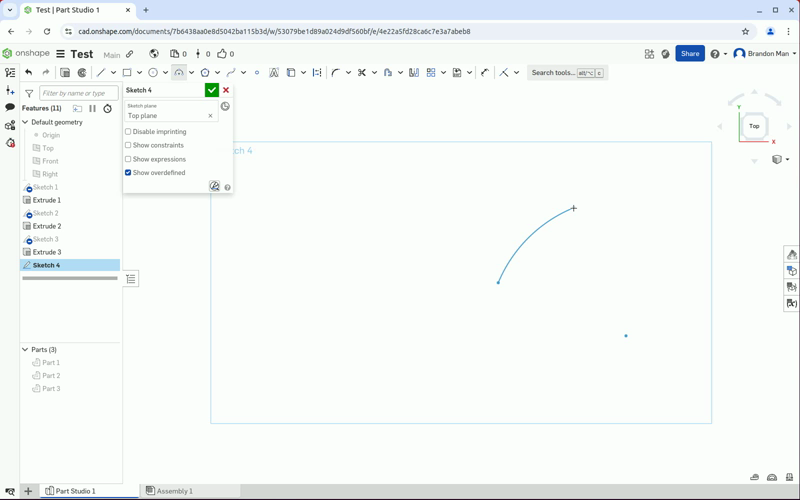
mouse_move(520, 229)
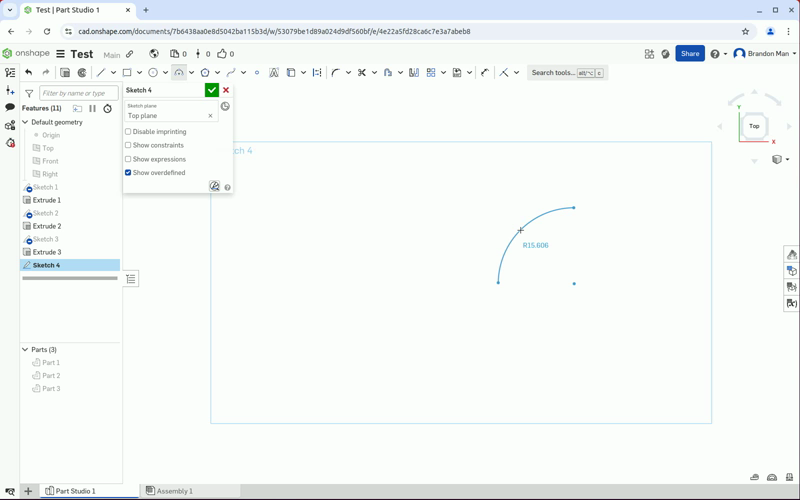
click(520, 229)
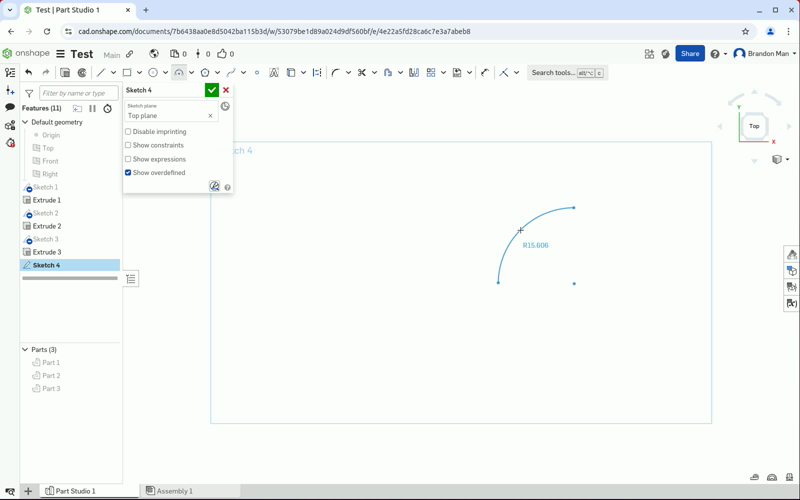
key_up(shift)
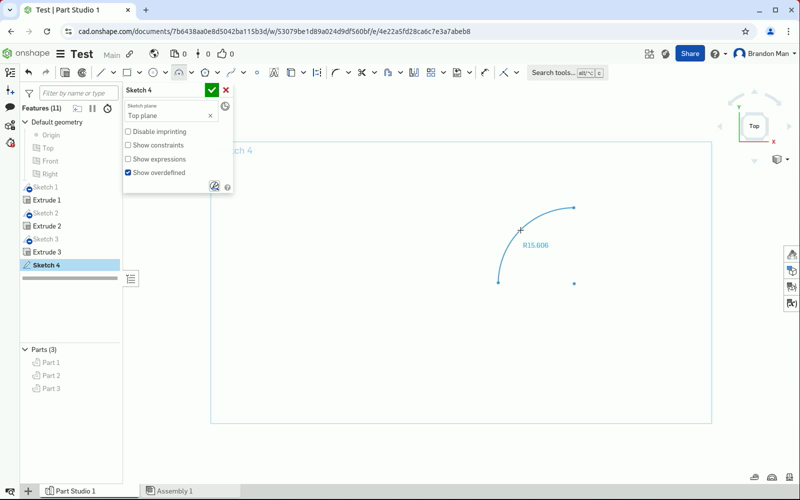
key(esc)
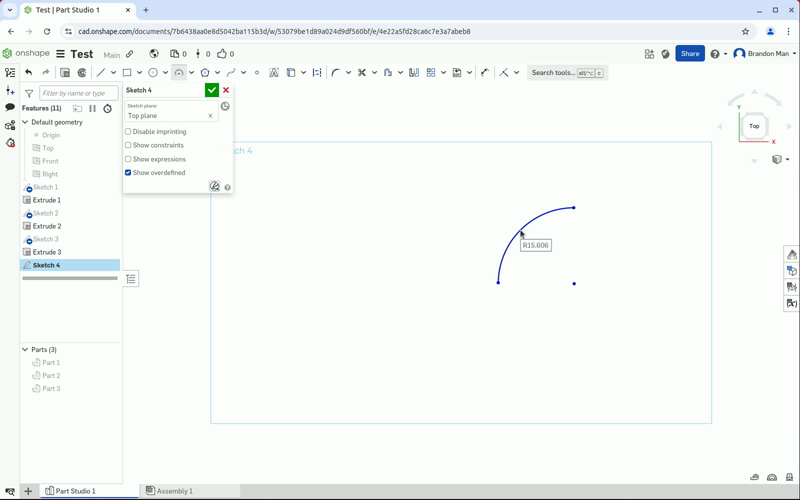
key(l)
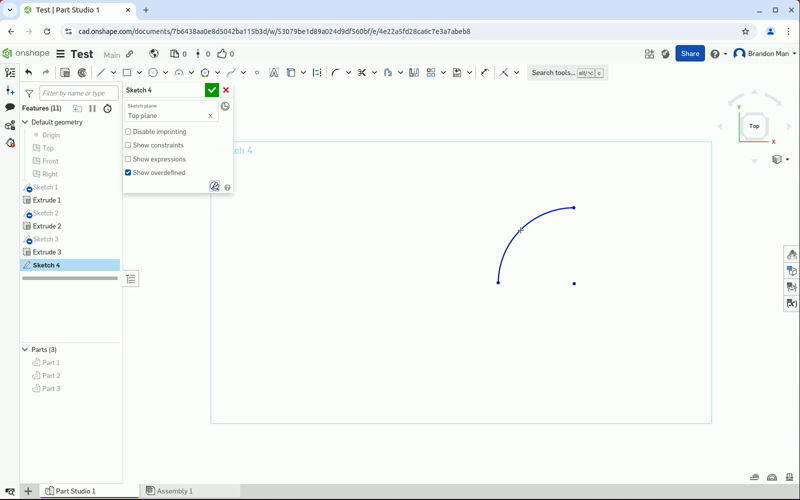
mouse_move(573, 207)
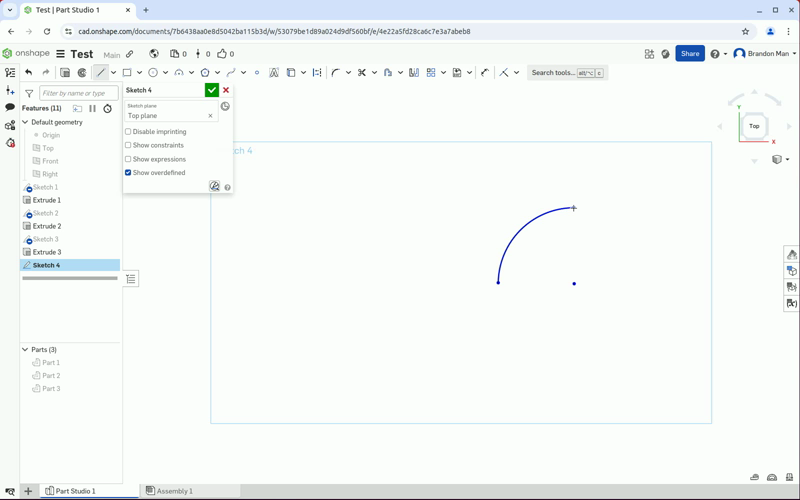
click(573, 207)
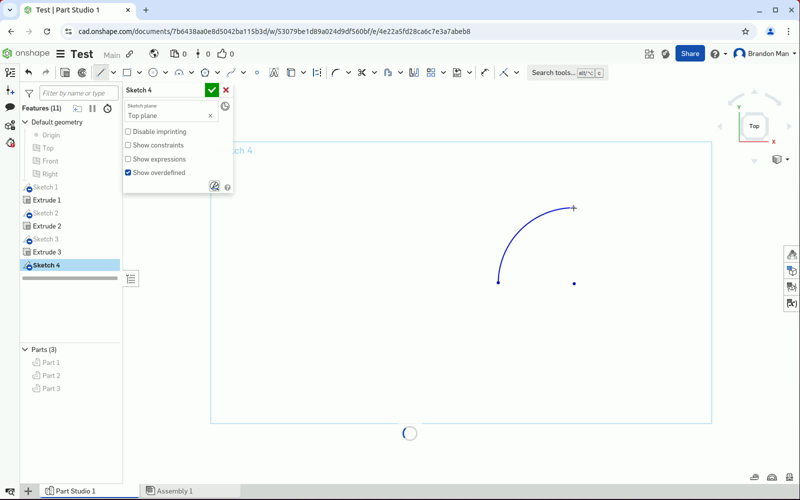
key_down(shift)
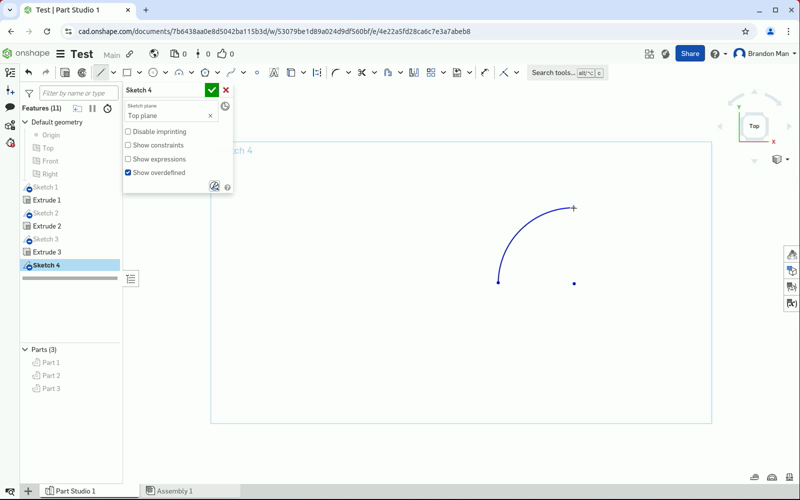
mouse_move(589, 207)
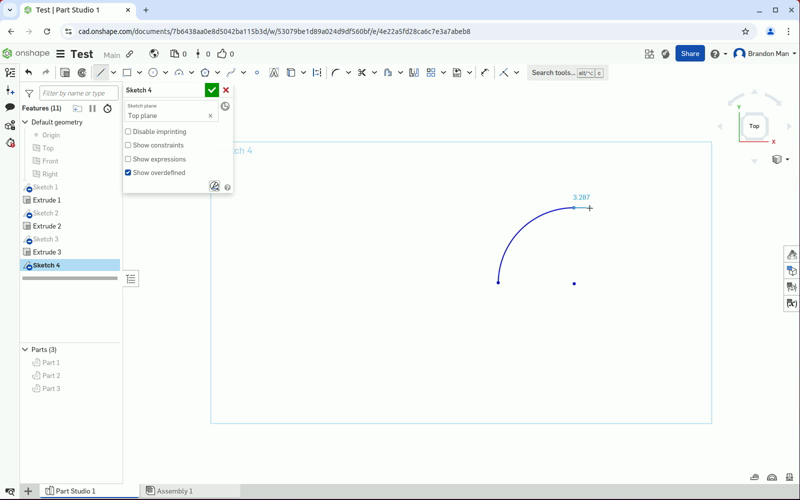
mouse_move(536, 207)
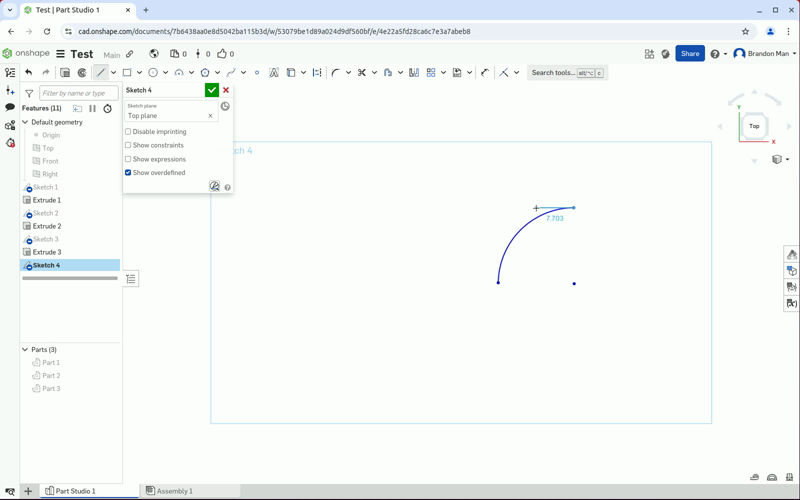
click(536, 207)
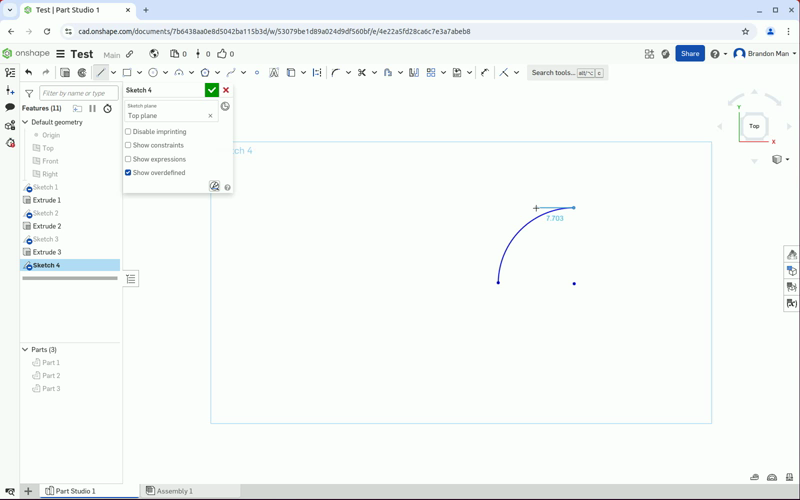
key_up(shift)
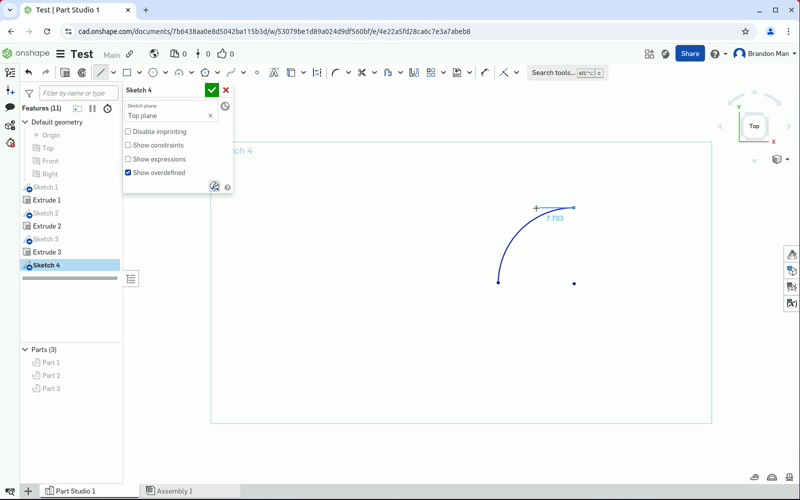
key_down(shift)
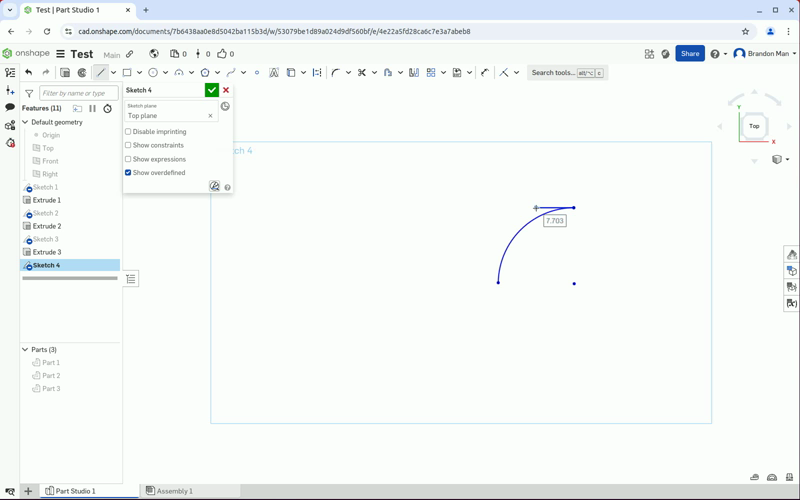
mouse_move(566, 207)
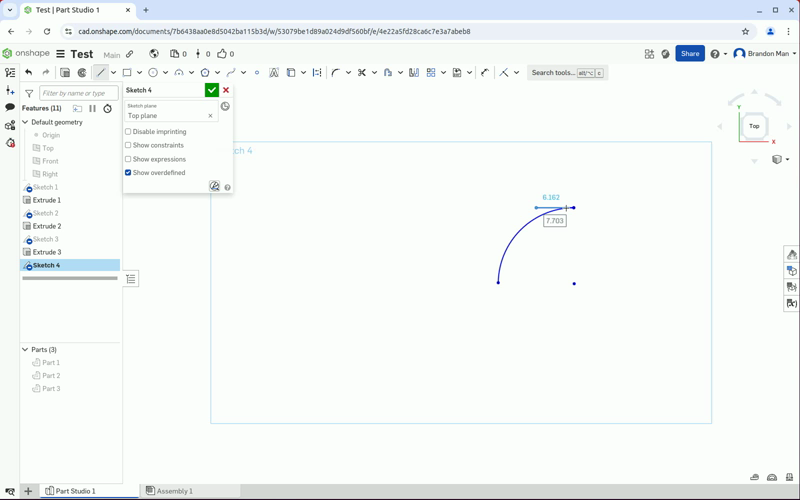
mouse_move(498, 207)
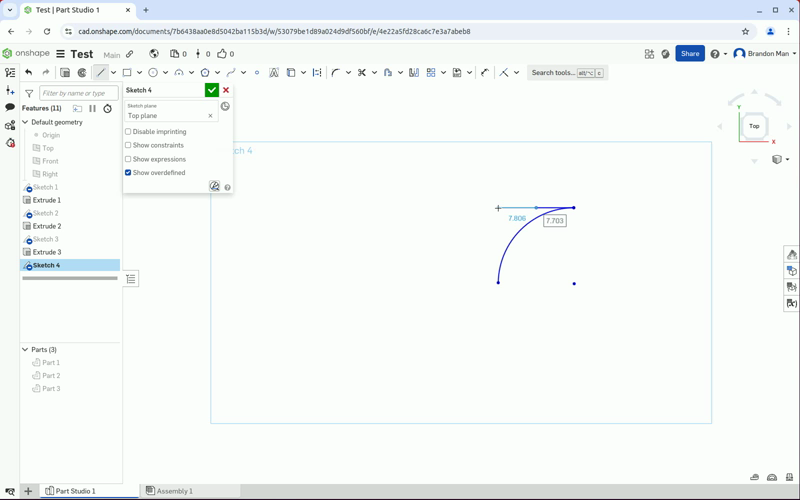
click(498, 207)
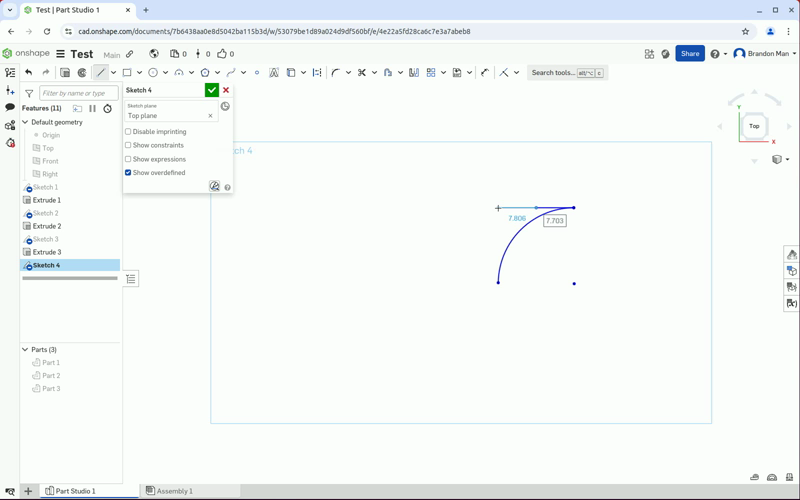
key_up(shift)
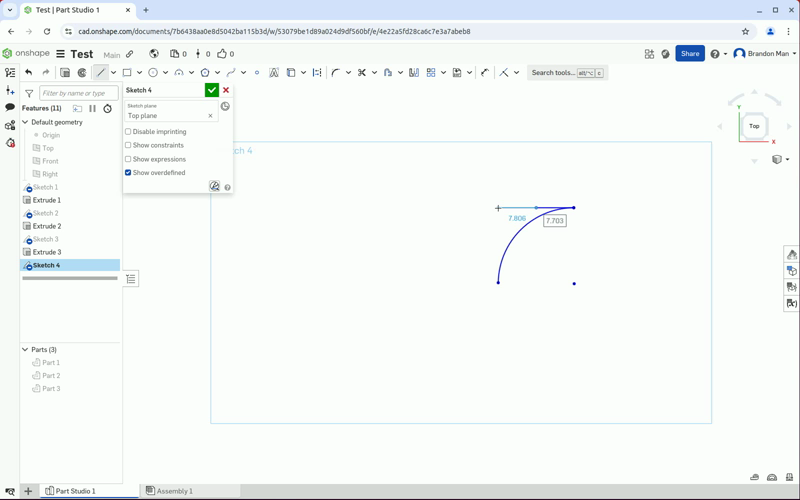
key_down(shift)
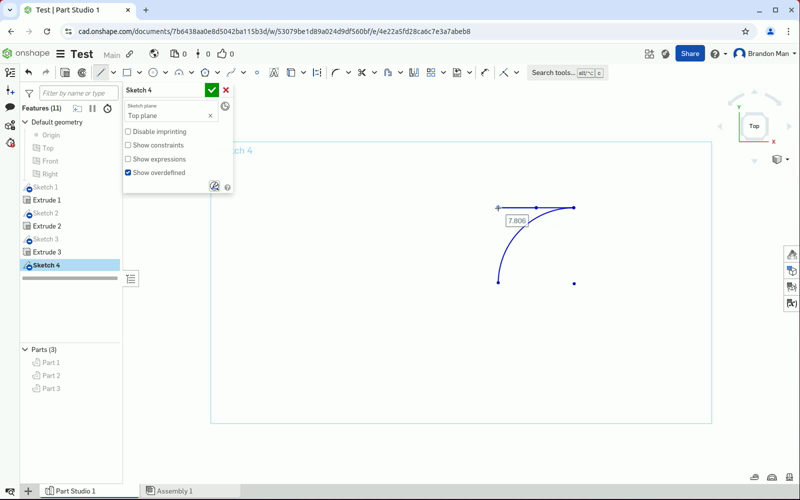
mouse_move(498, 282)
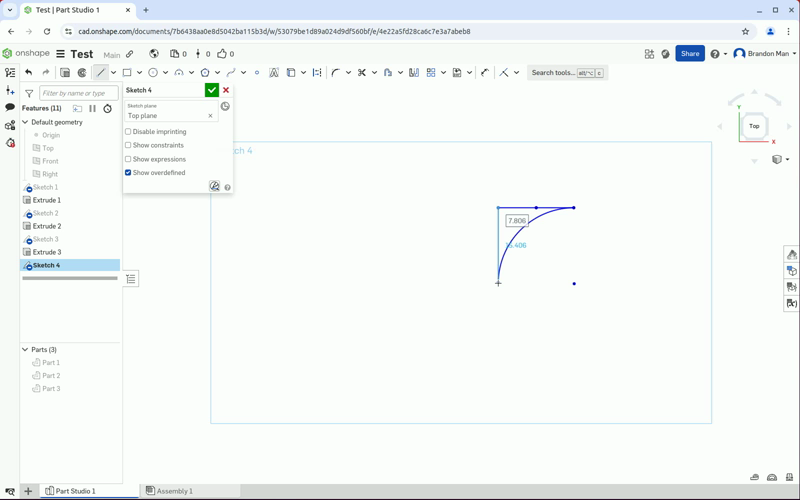
key_up(shift)
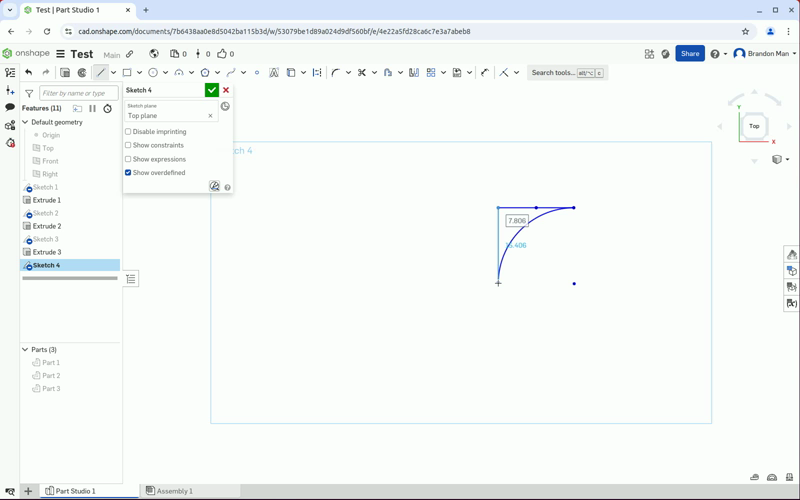
click(498, 282)
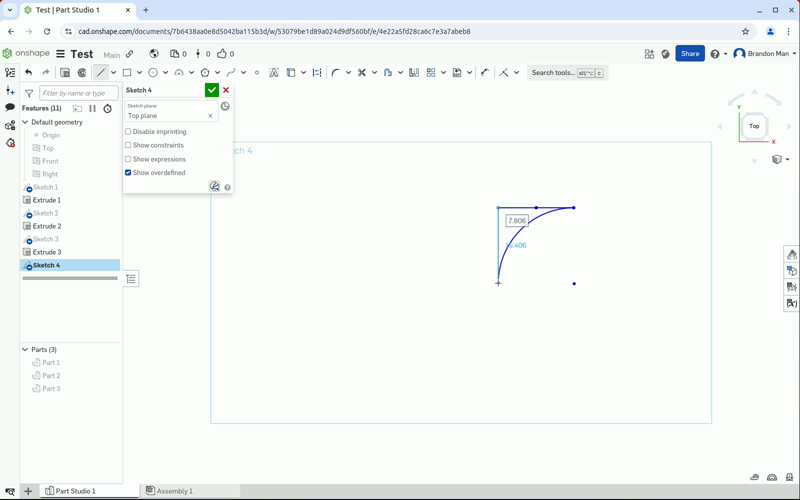
key(esc)
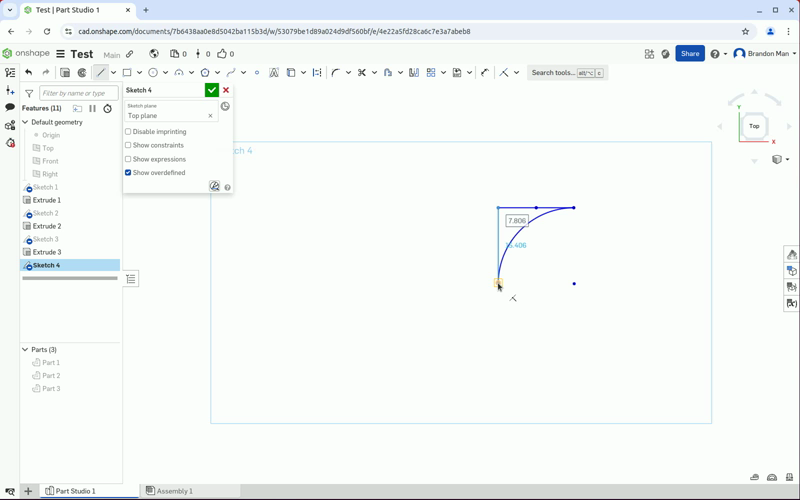
mouse_move(502, 213)
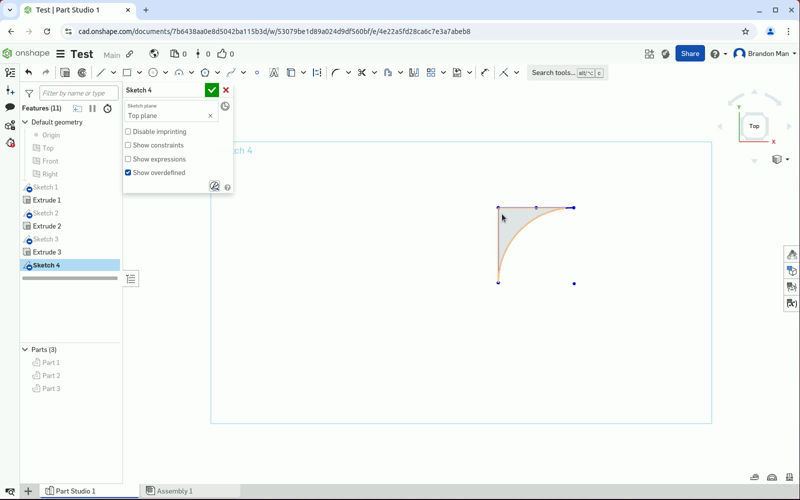
scroll(6)
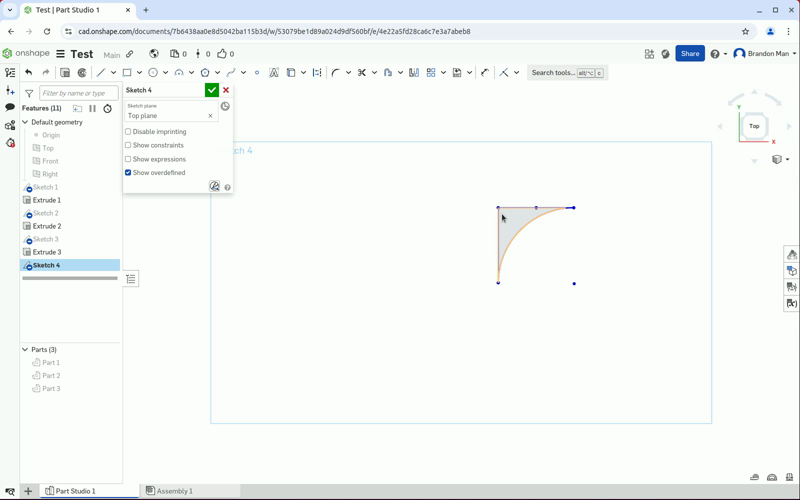
scroll(6)
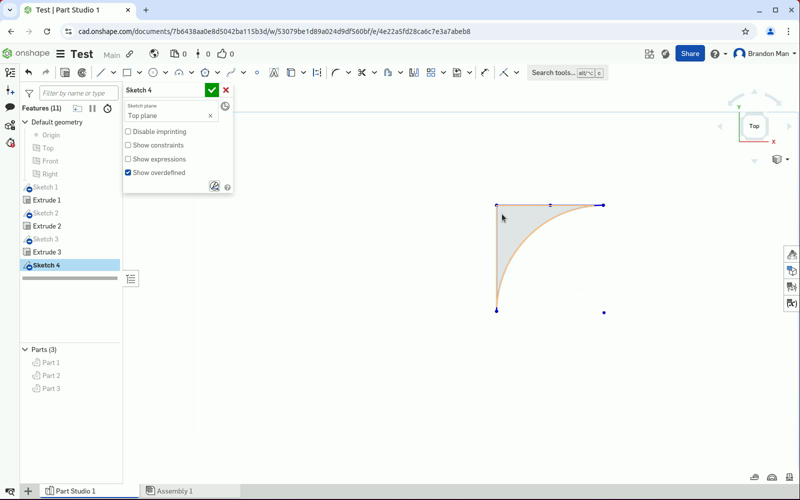
scroll(6)
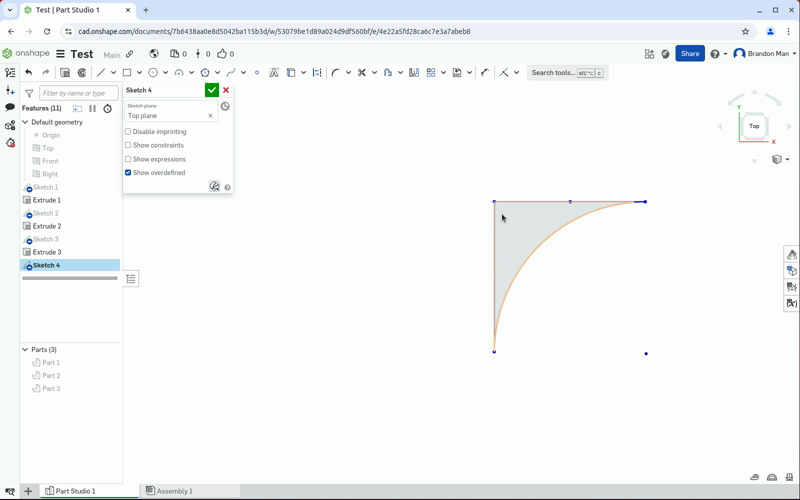
scroll(6)
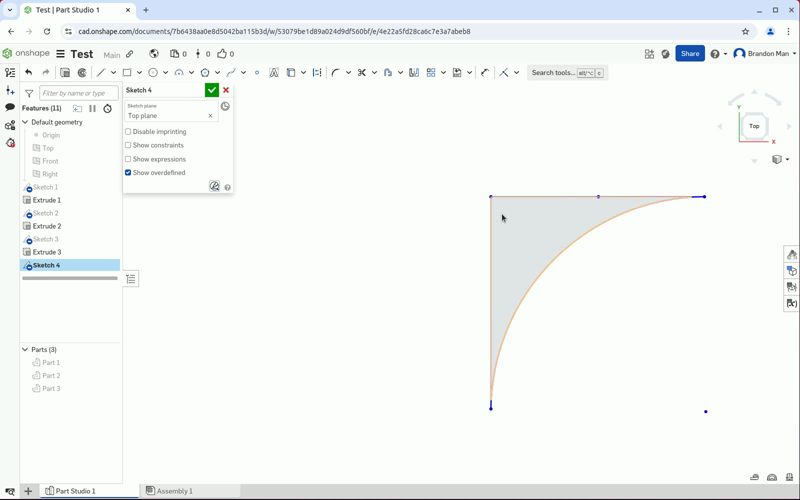
scroll(6)
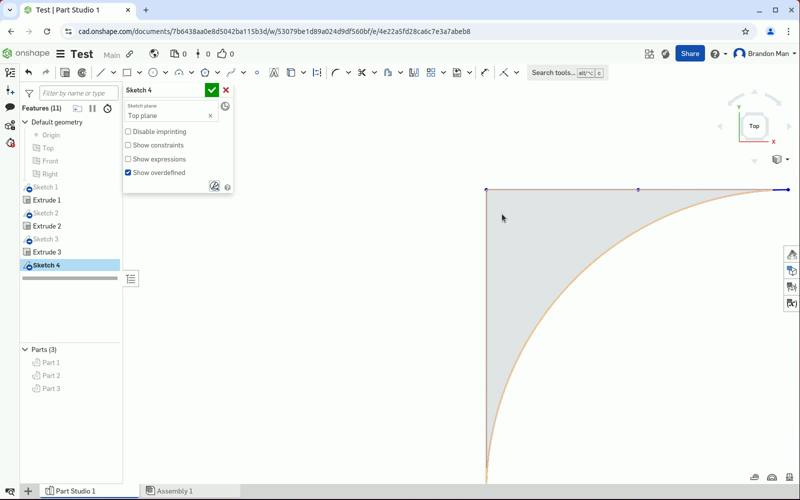
scroll(6)
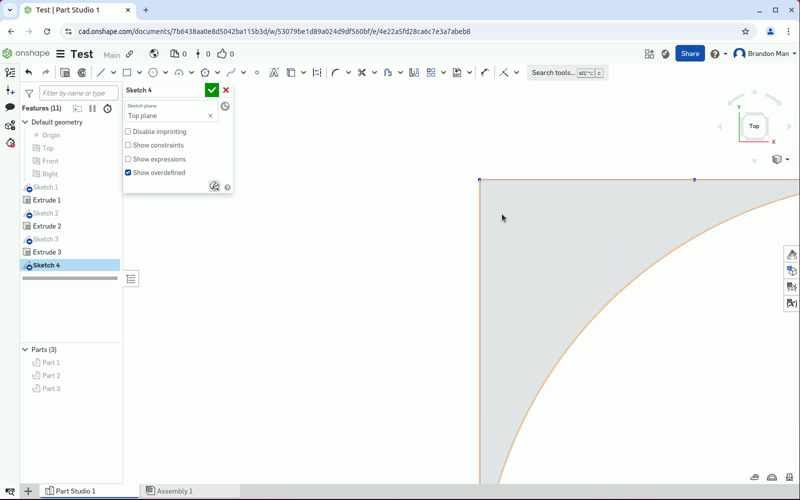
scroll(6)
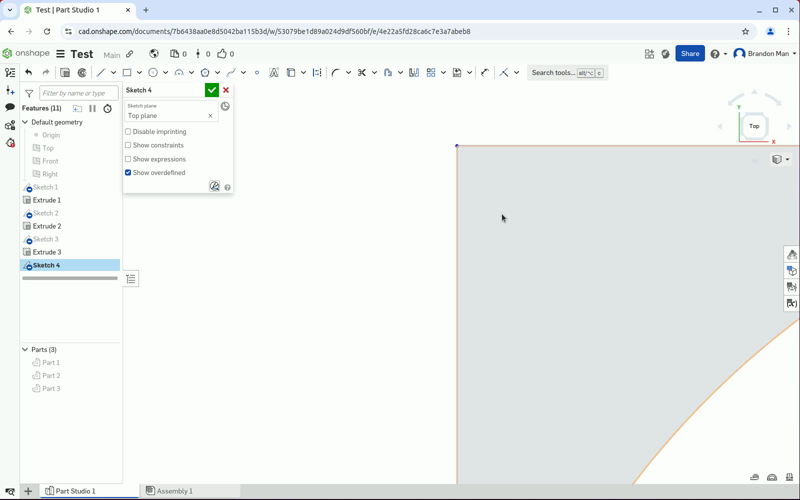
click(502, 213)
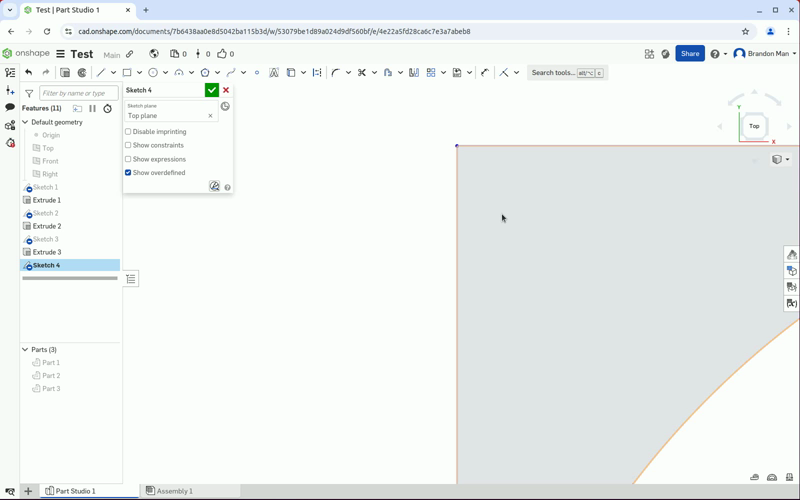
scroll(-6)
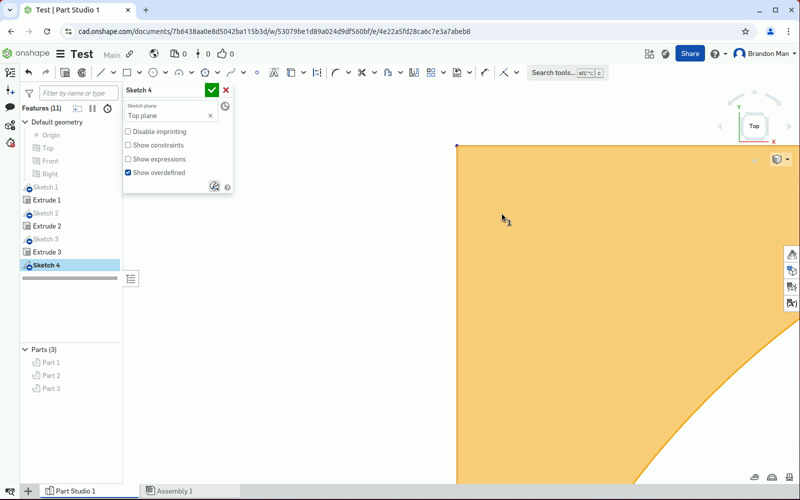
scroll(-6)
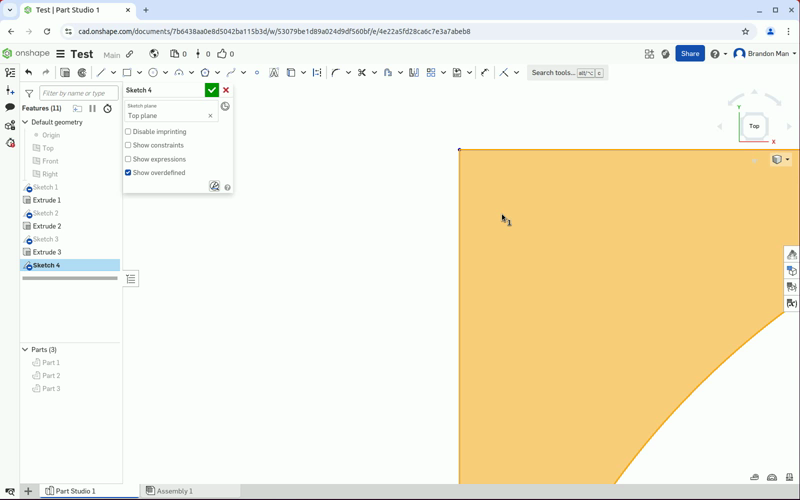
scroll(-6)
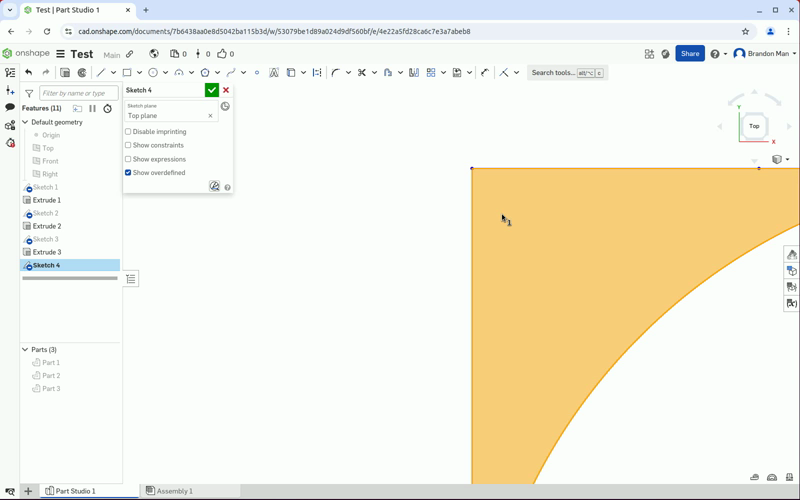
scroll(-6)
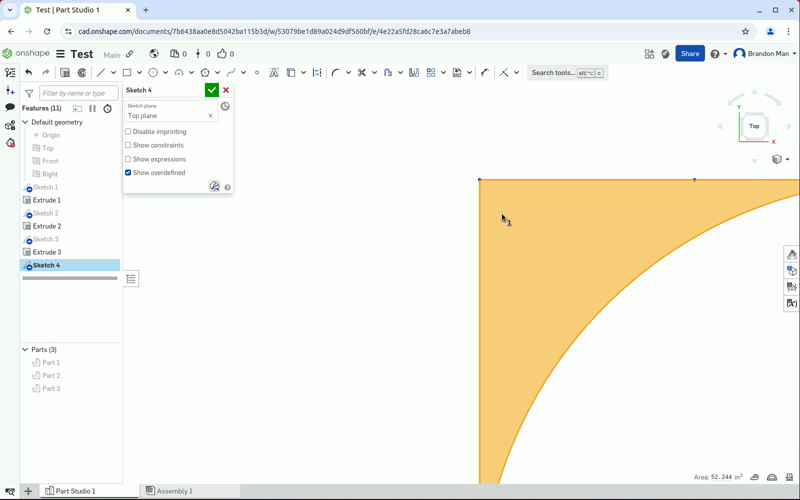
scroll(-6)
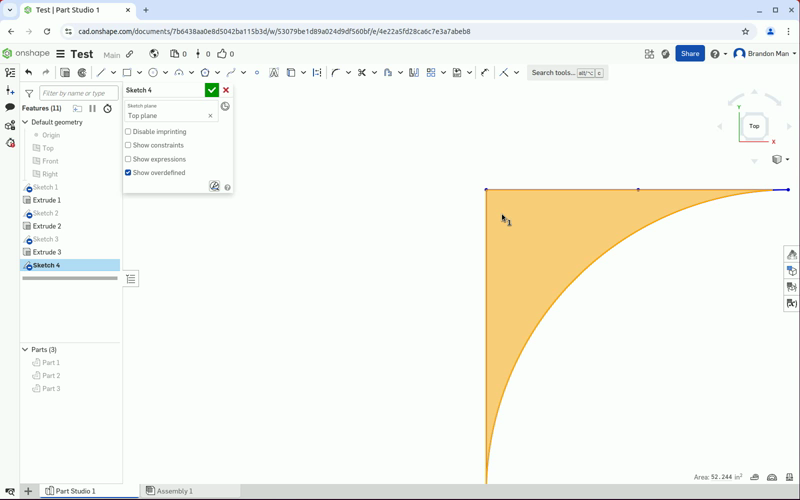
scroll(-6)
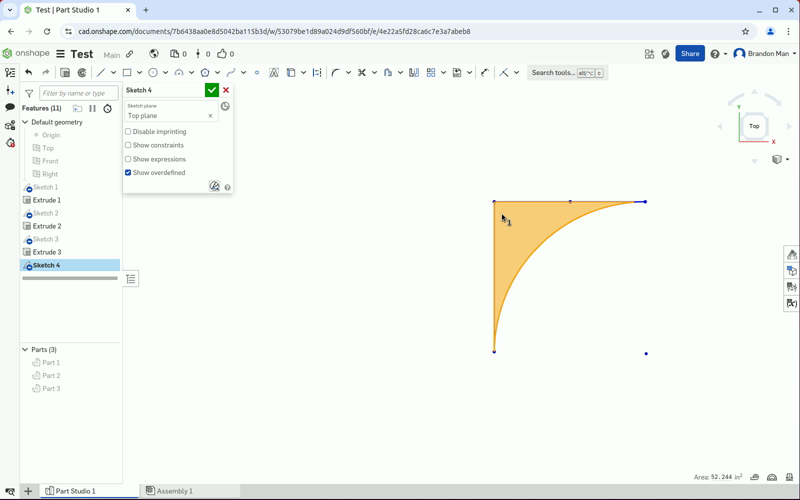
scroll(-6)
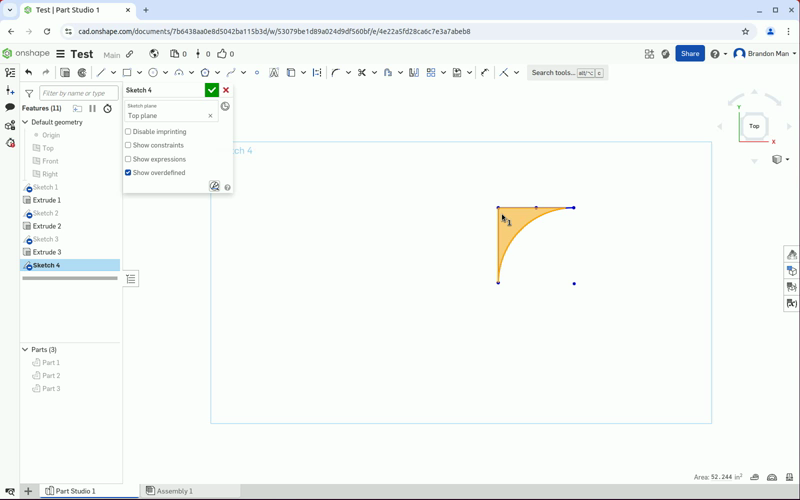
mouse_move(73, 352)
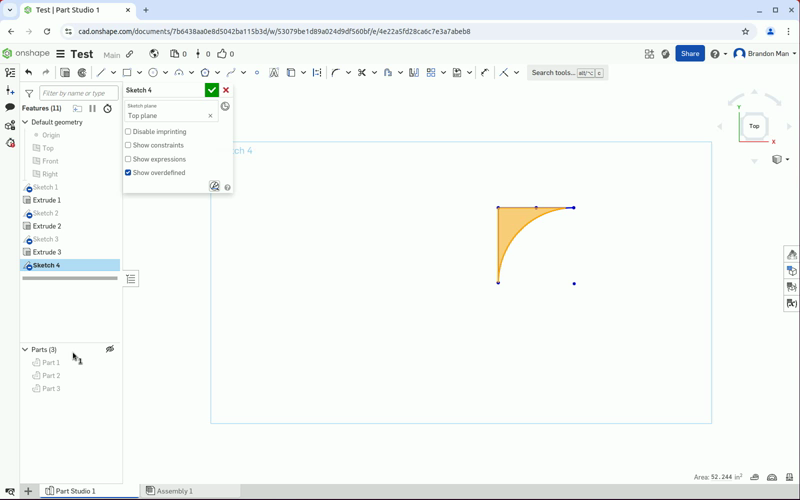
key(shift+y)
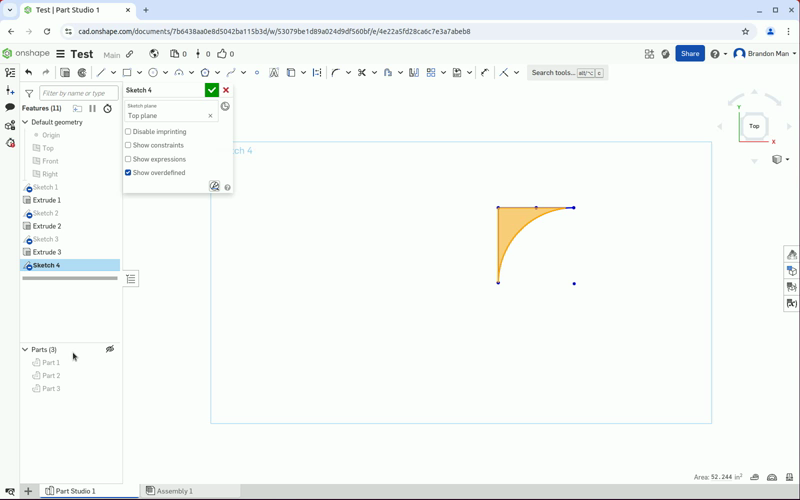
key(shift+e)
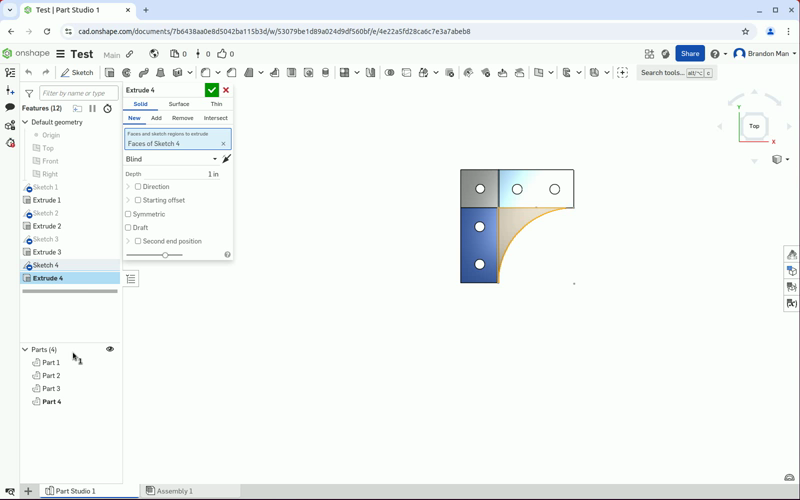
mouse_move(143, 106)
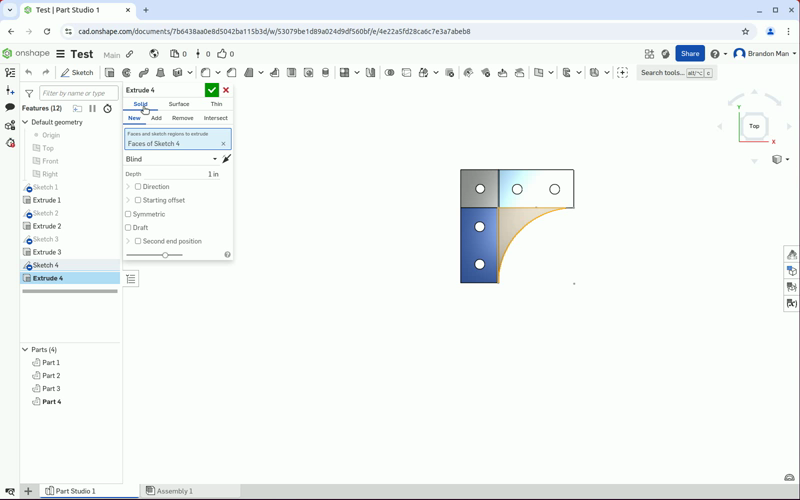
click(143, 106)
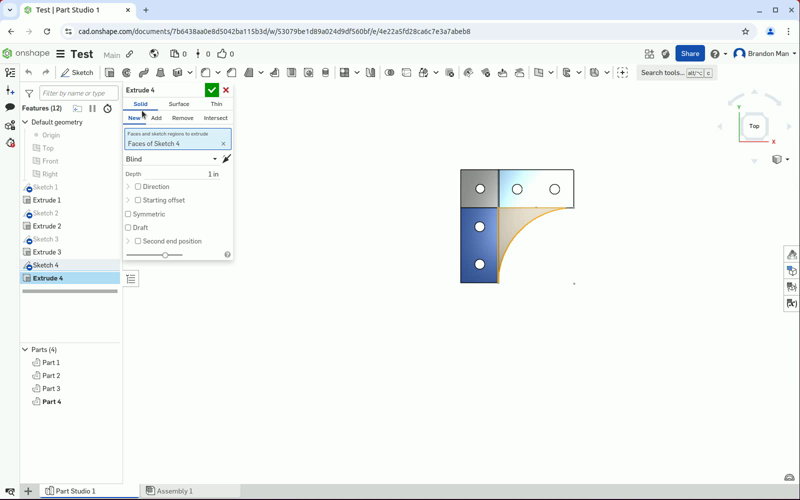
mouse_move(137, 120)
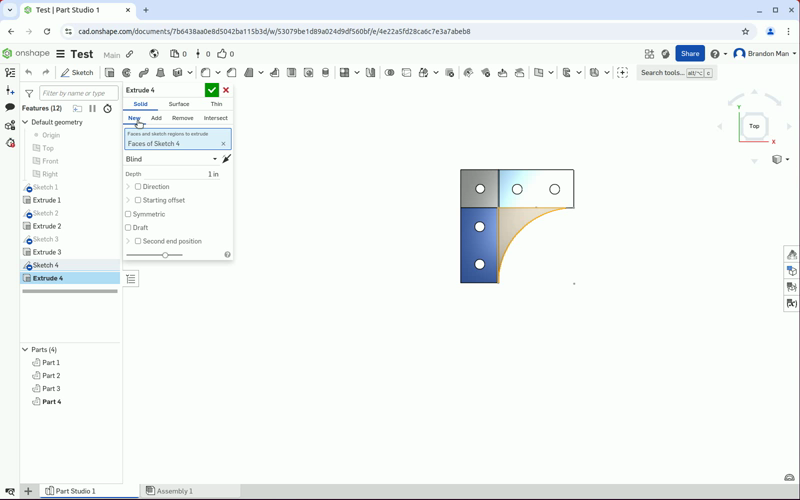
click(137, 120)
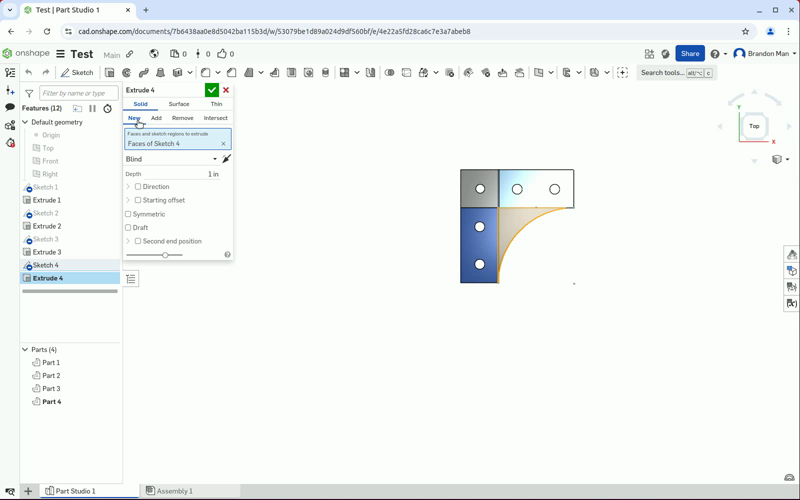
key(tab, 4)
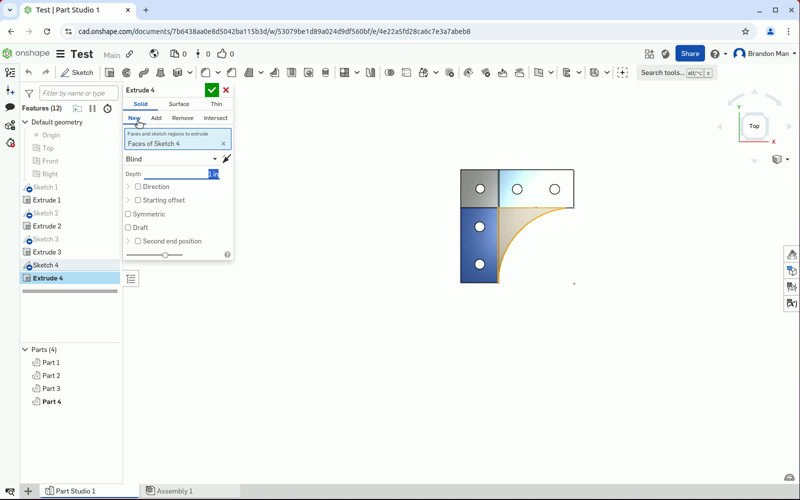
text(1.444)
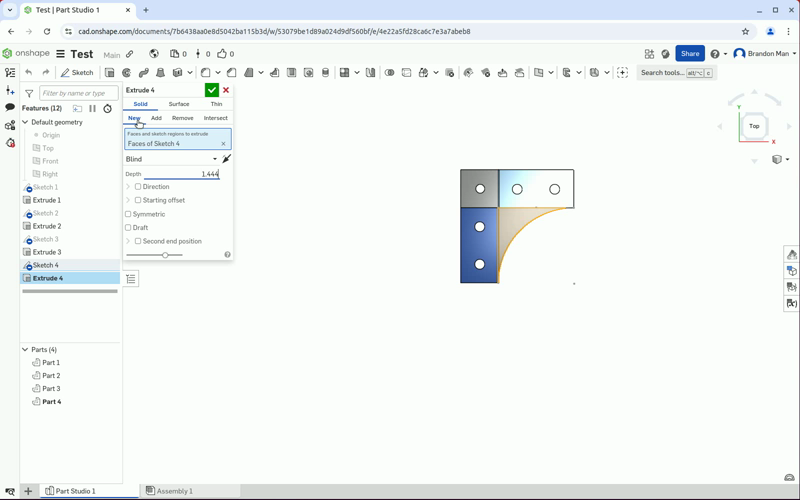
key(enter)
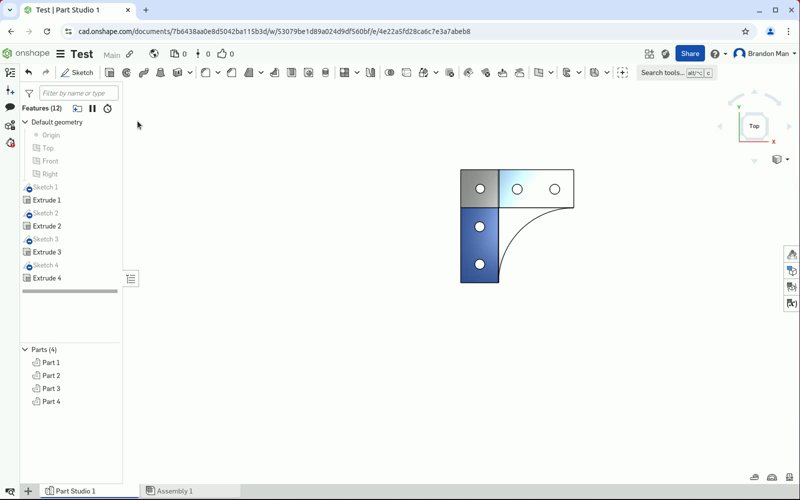
key(shift+h)
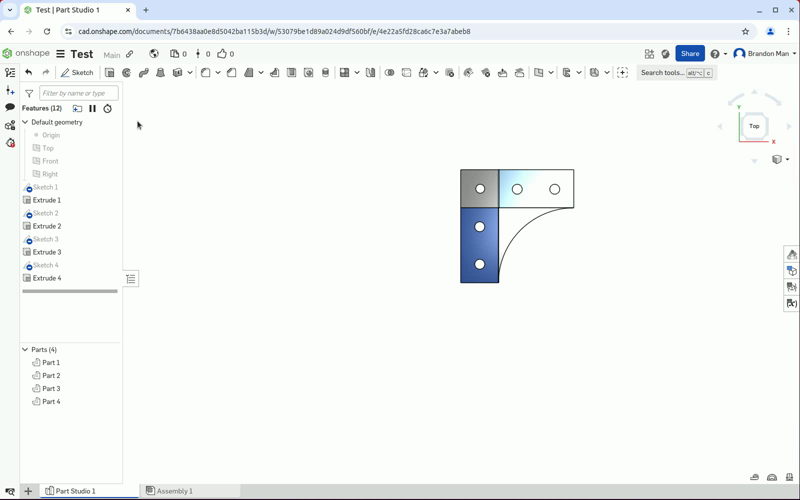
key(shift+h)
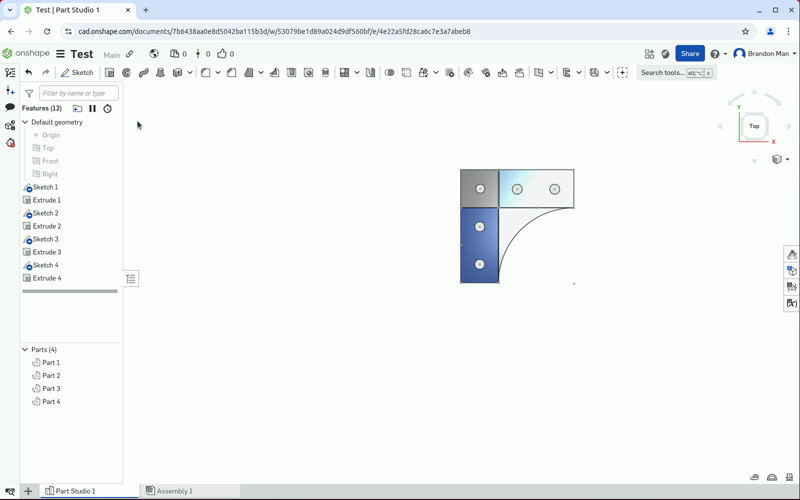
key(shift+7)
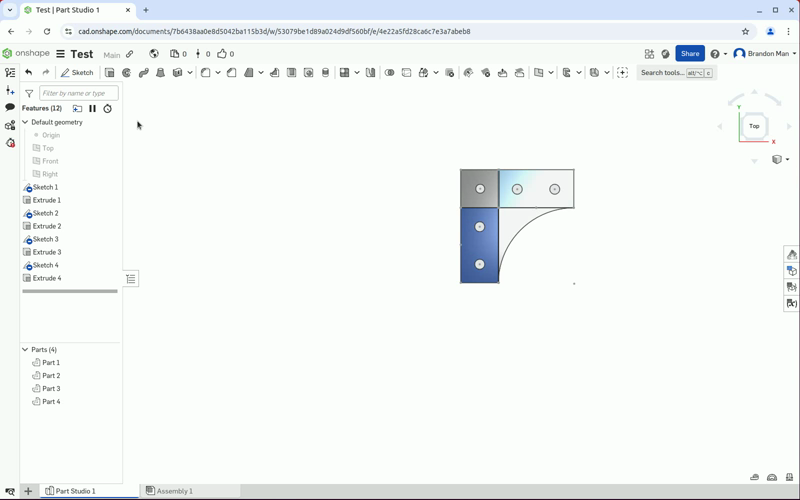
key(up, 3)
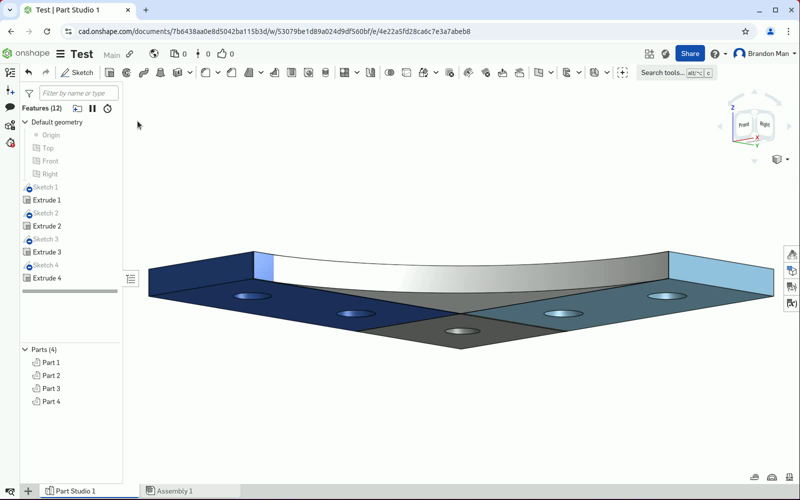
key(left, 3)
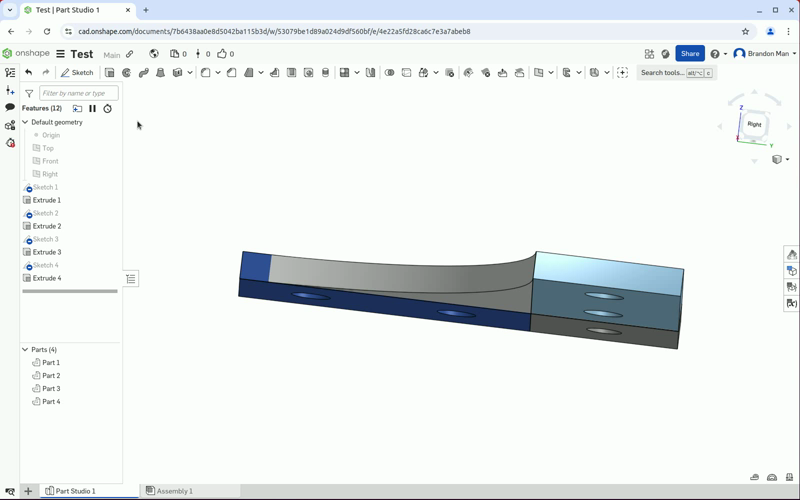
key(right, 3)
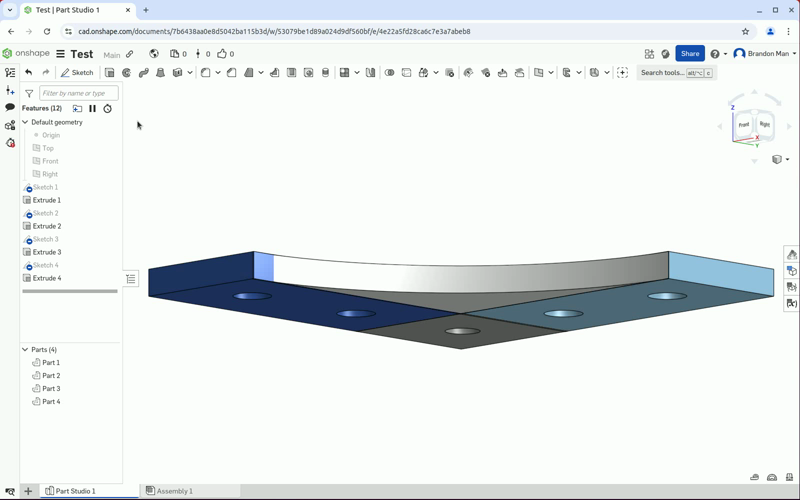
key(down, 3)
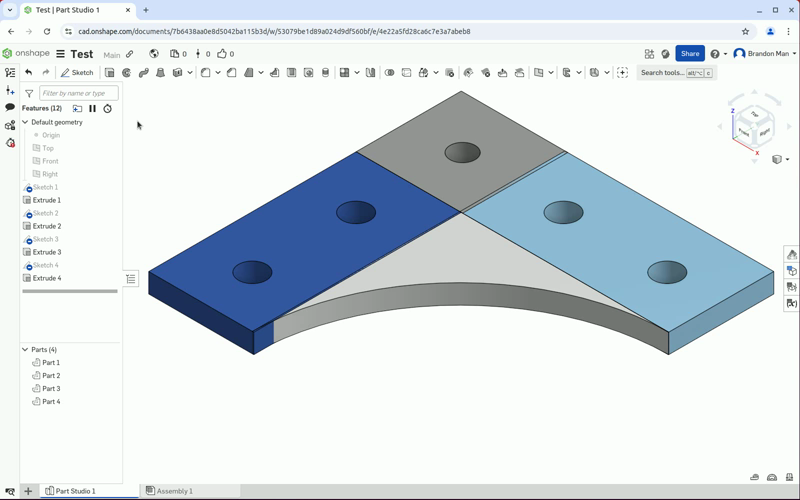
mouse_move(73, 189)
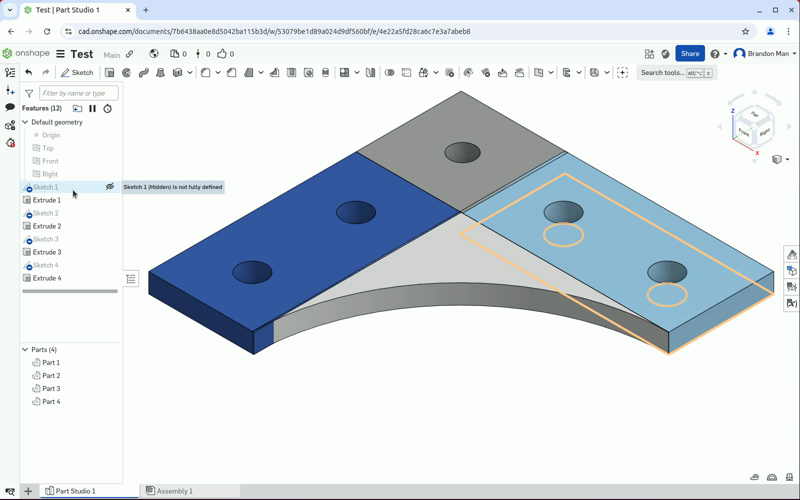
click(73, 189)